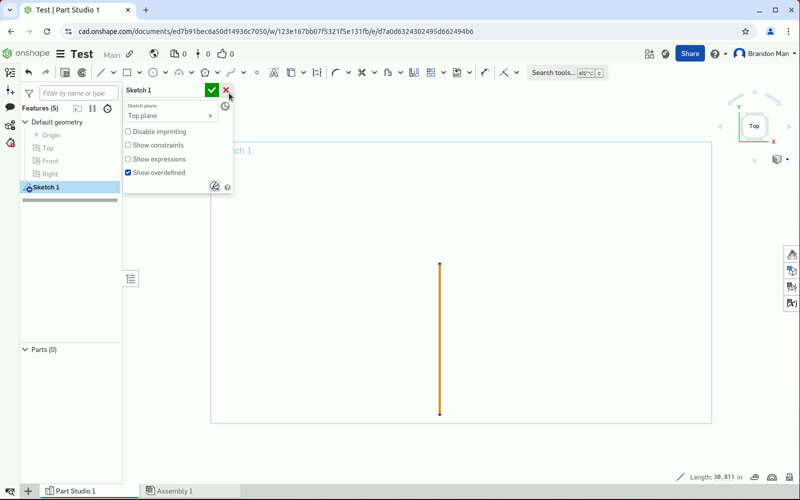
key(shift+h)
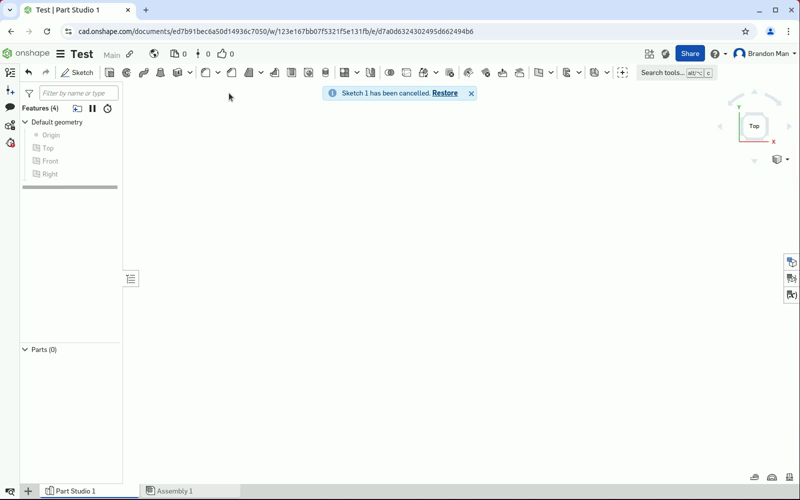
mouse_move(73, 352)
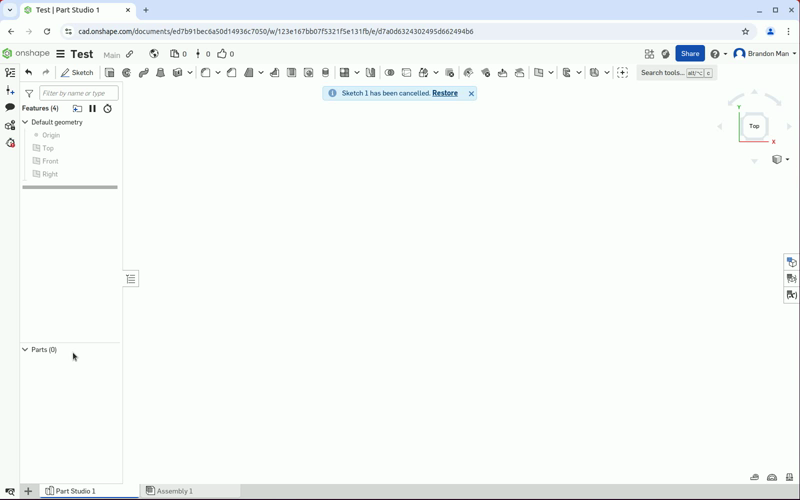
key(y)
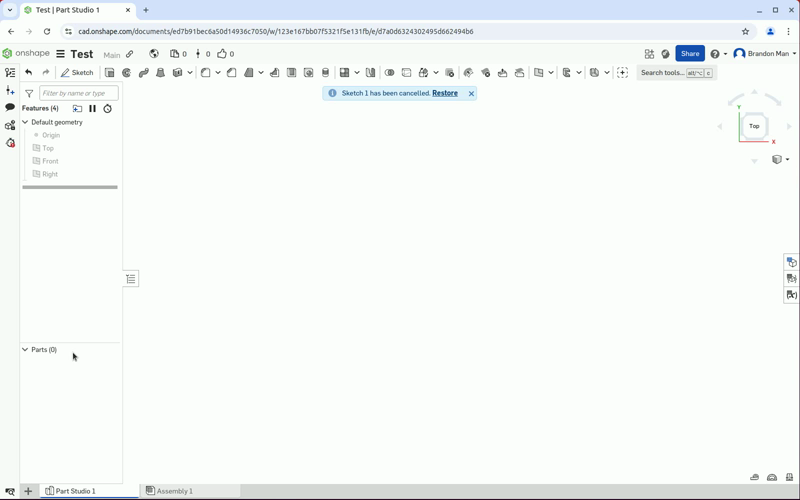
key(shift+p)
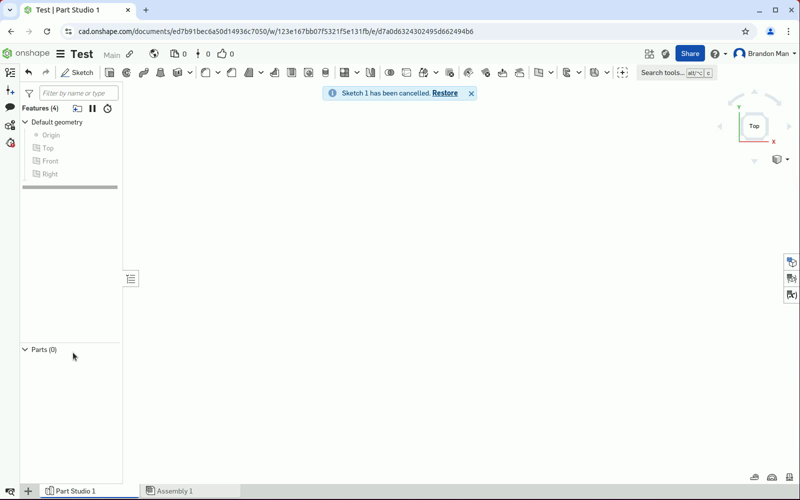
key(space)
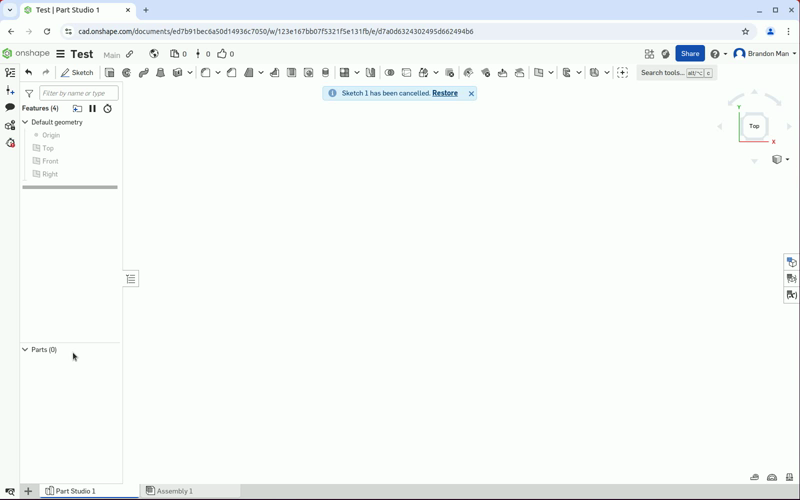
key_down(shift)
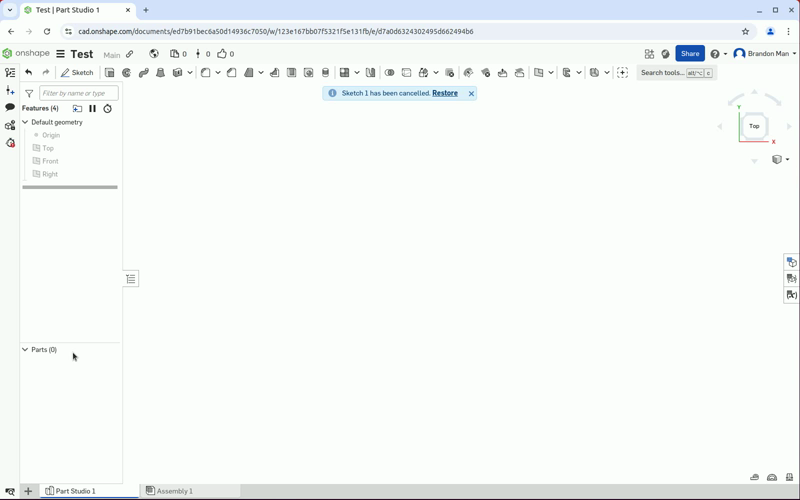
key(up)
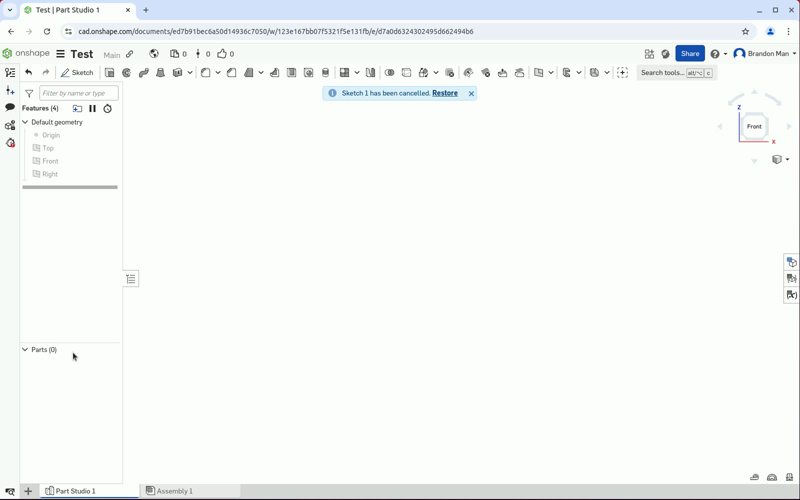
key_up(shift)
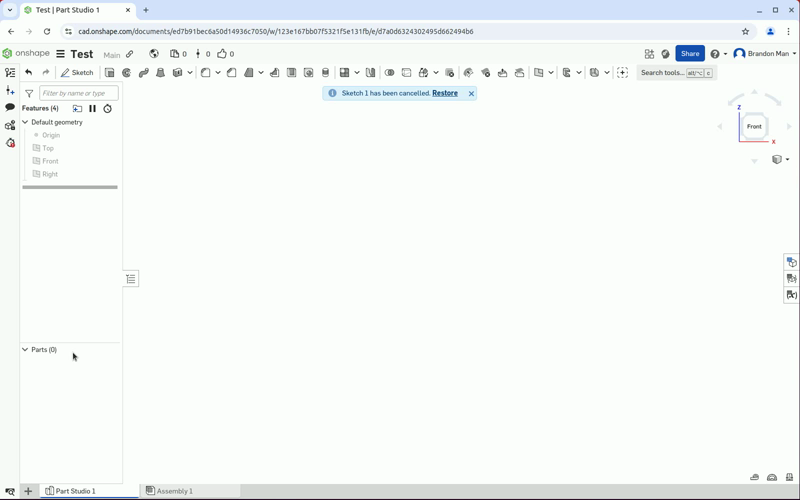
mouse_move(73, 352)
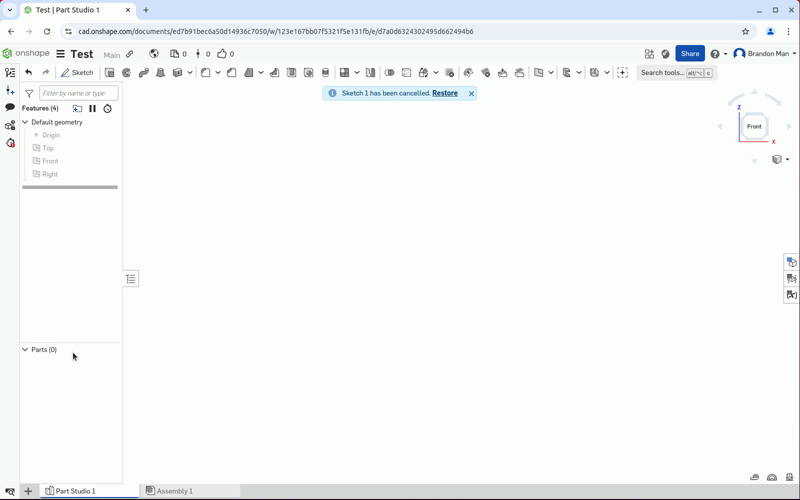
key(shift+y)
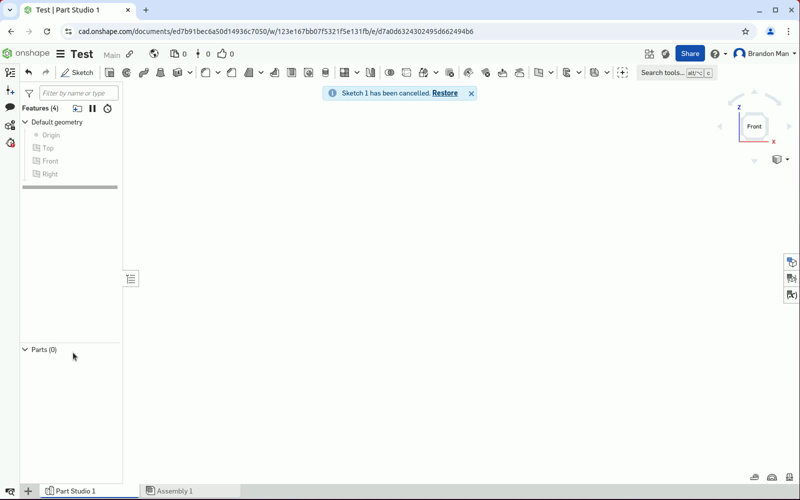
key(shift+s)
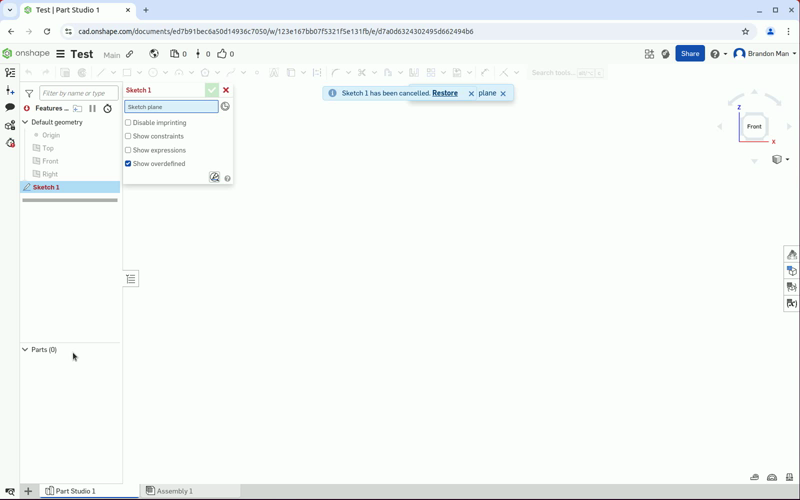
mouse_move(73, 163)
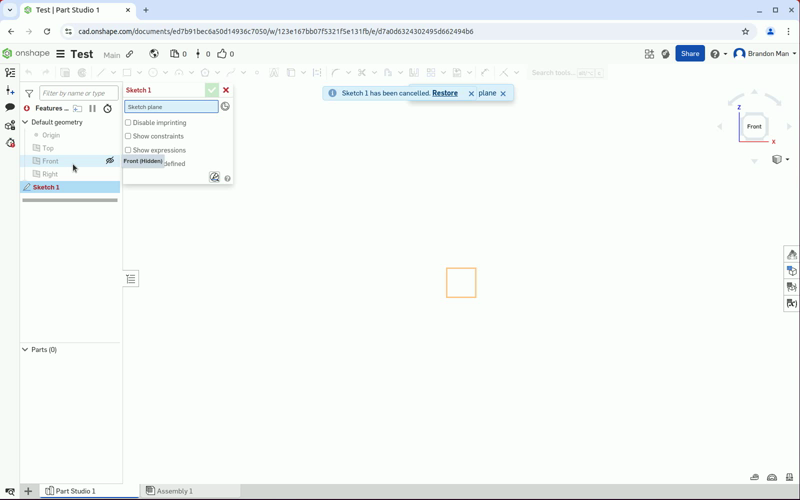
click(73, 163)
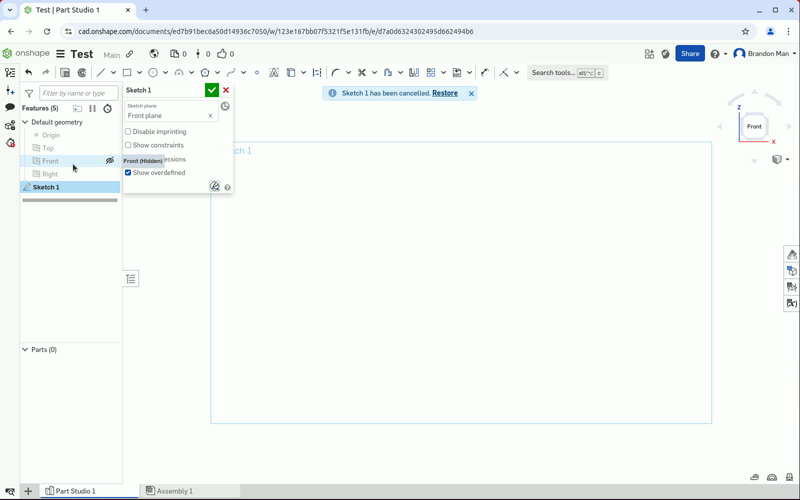
mouse_move(73, 352)
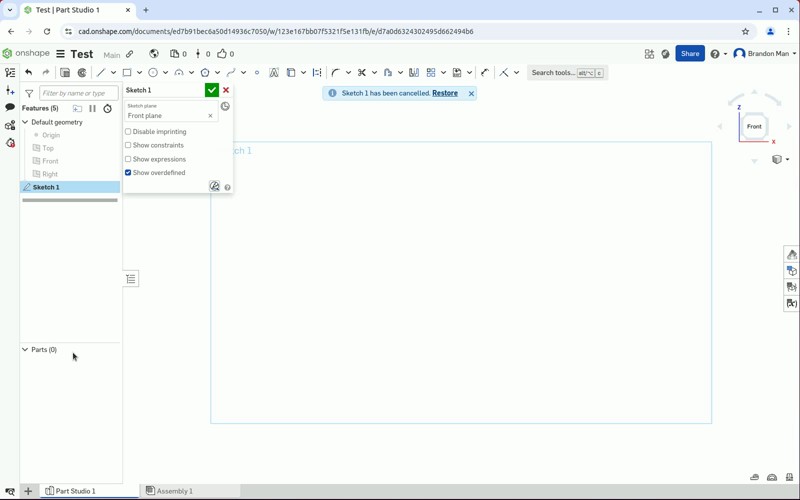
key(y)
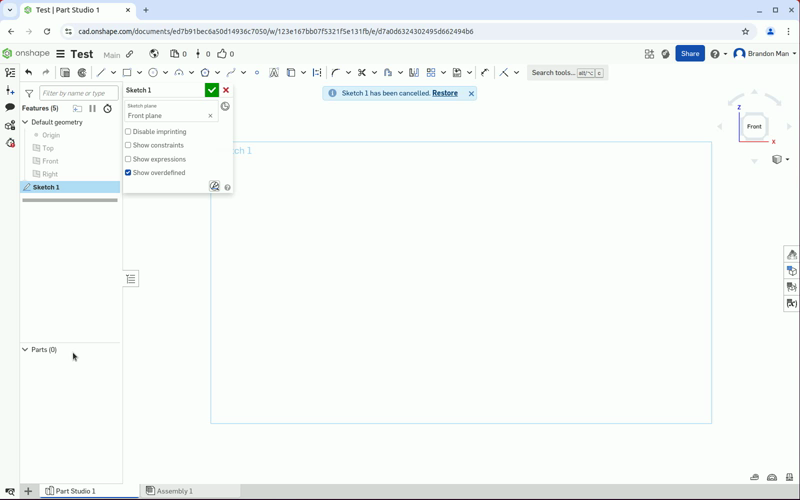
key(l)
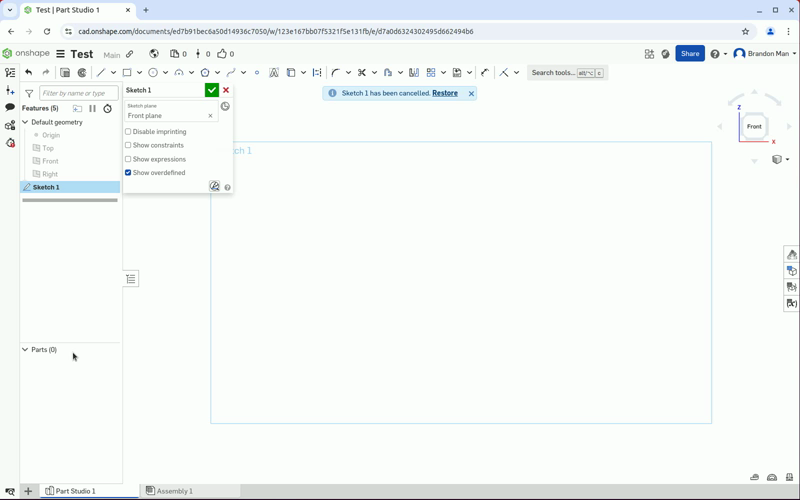
key_down(shift)
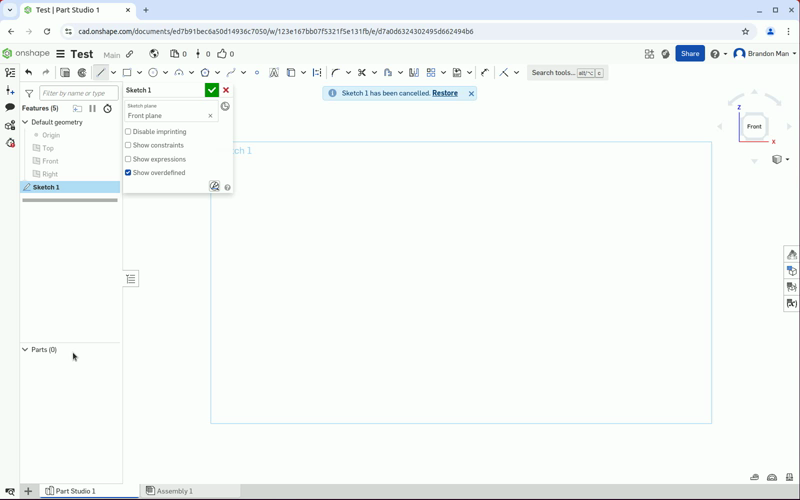
mouse_move(348, 311)
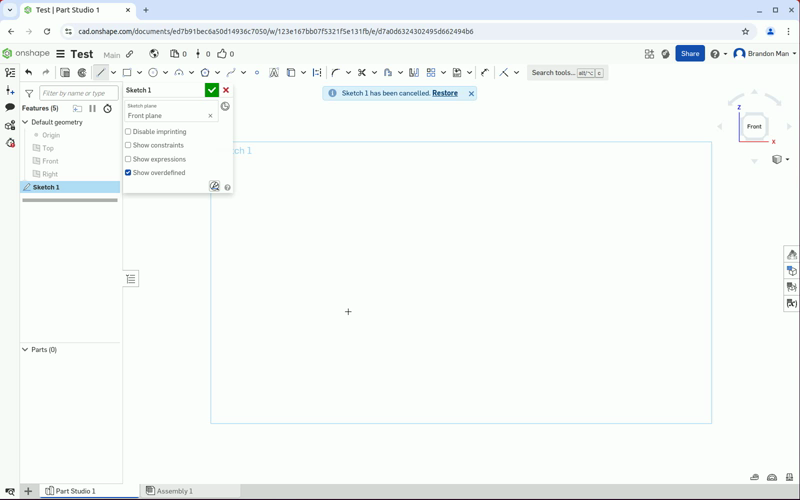
click(348, 311)
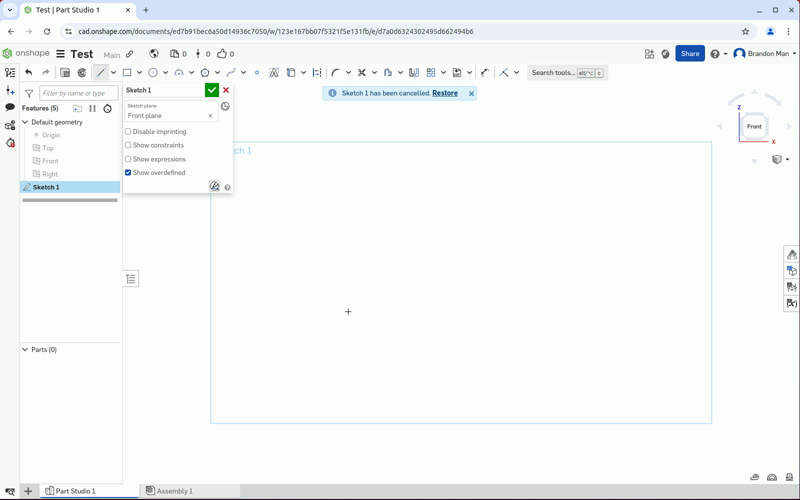
key_up(shift)
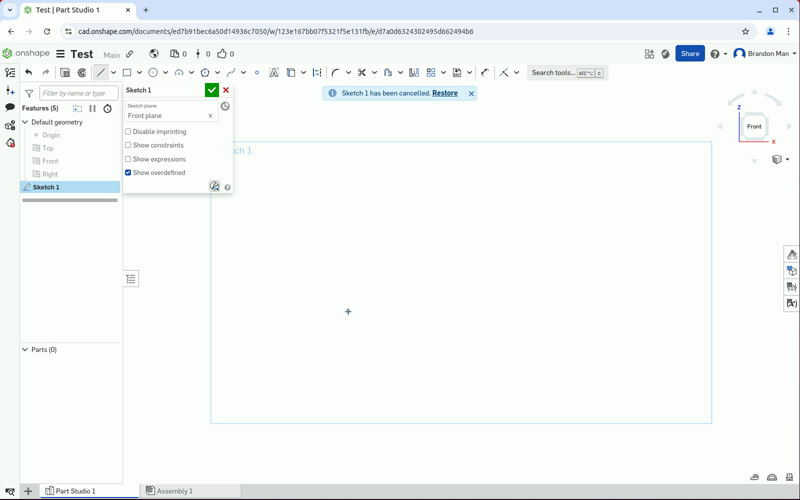
key_down(shift)
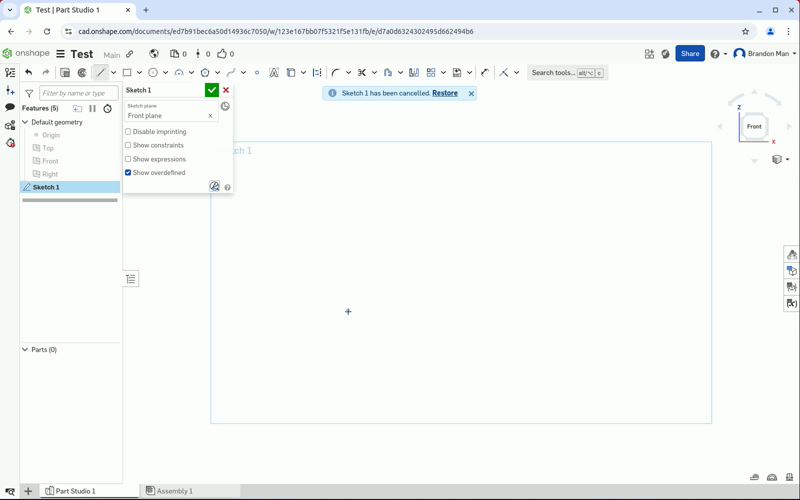
mouse_move(378, 311)
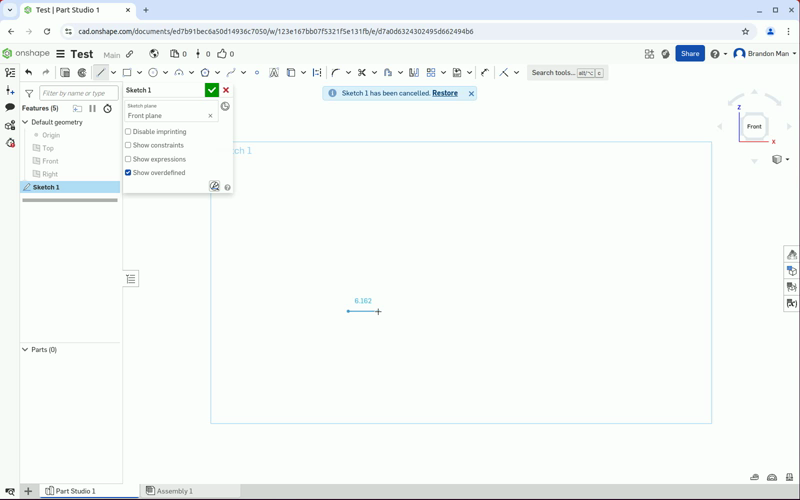
mouse_move(350, 311)
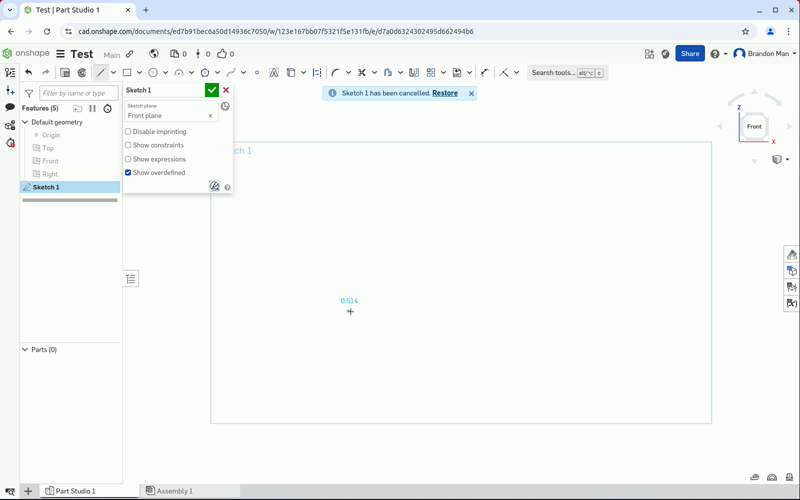
scroll(6)
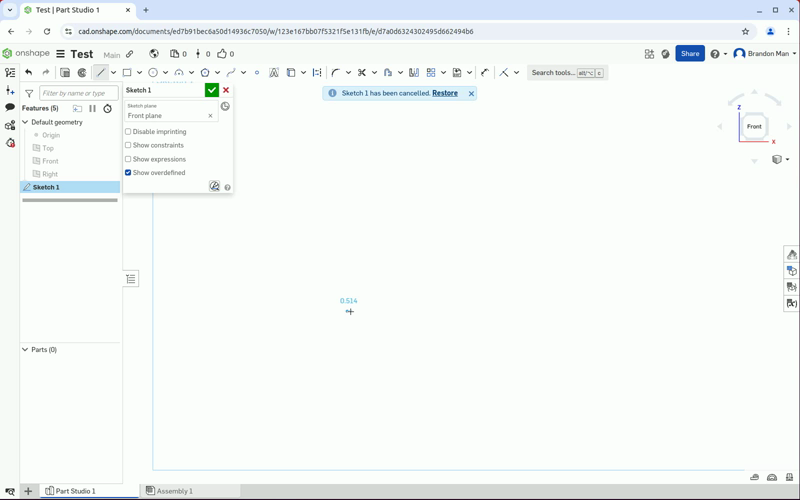
scroll(6)
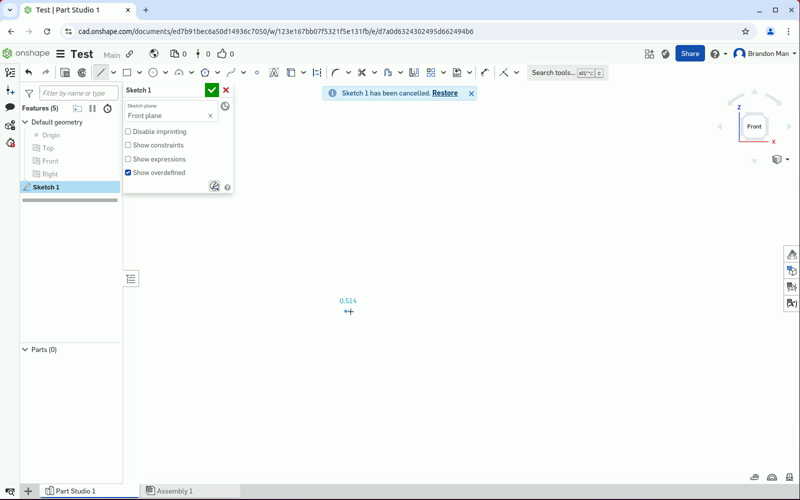
scroll(6)
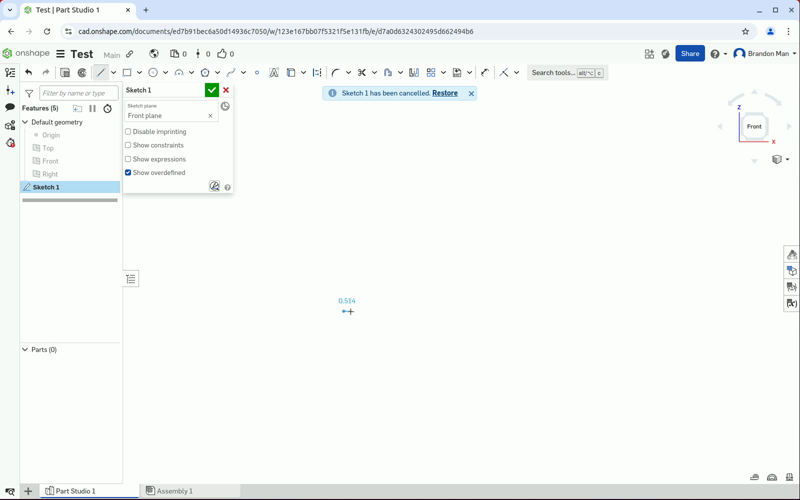
scroll(6)
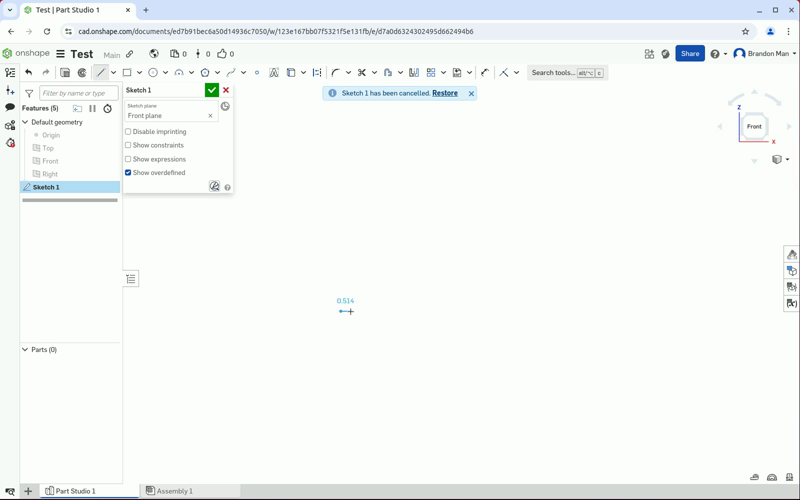
scroll(6)
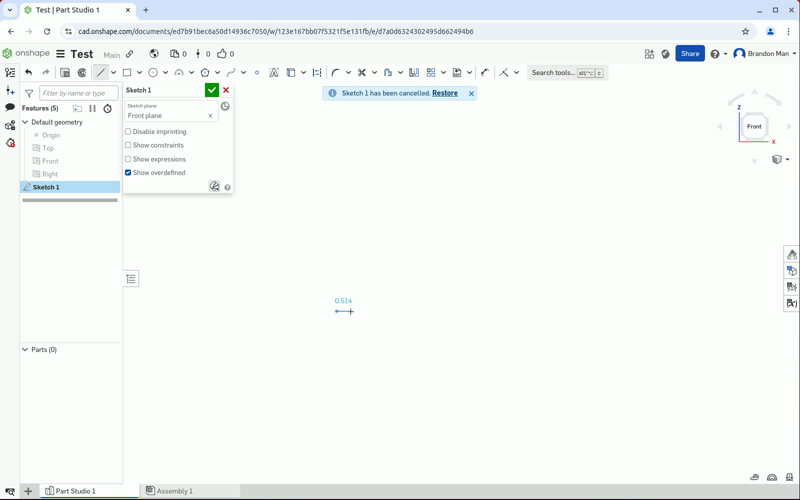
scroll(6)
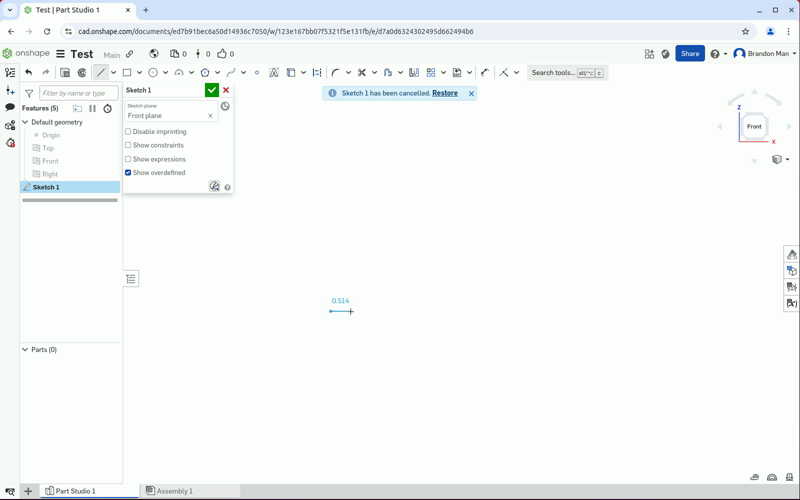
scroll(6)
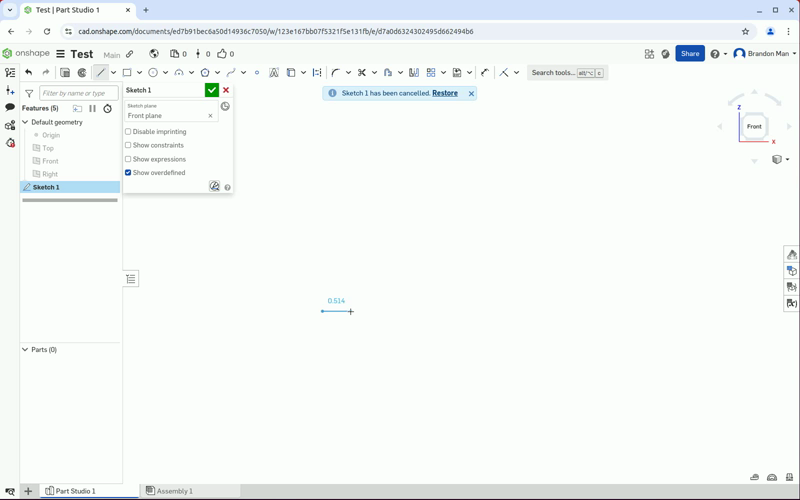
click(350, 311)
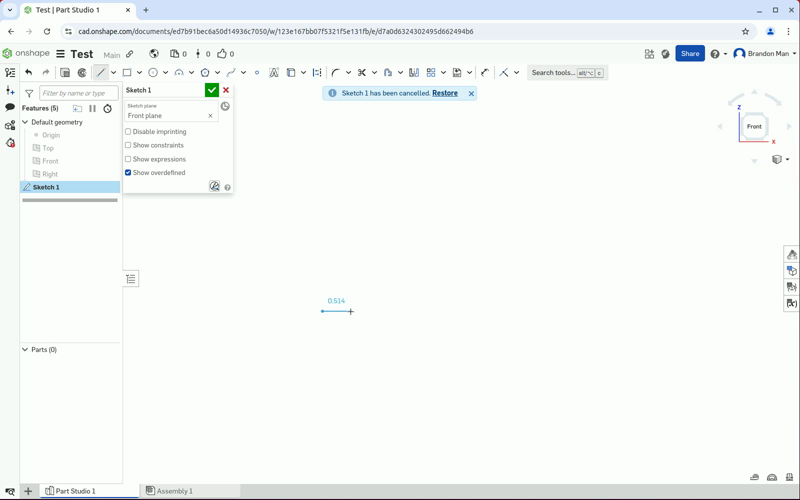
scroll(-6)
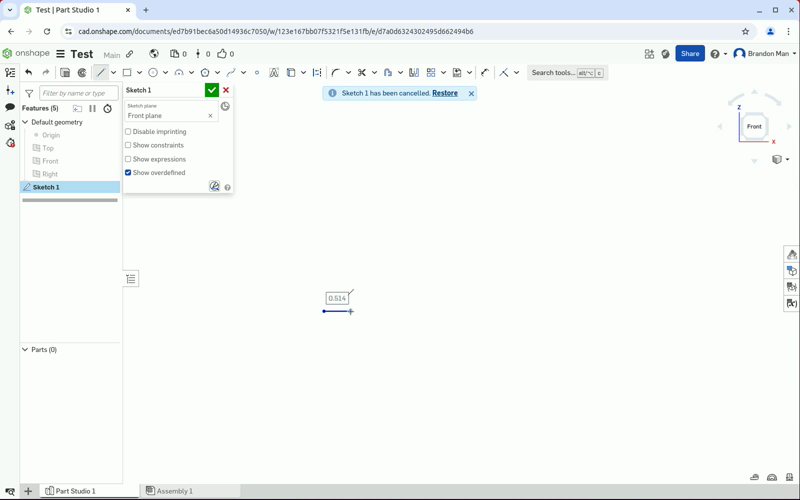
scroll(-6)
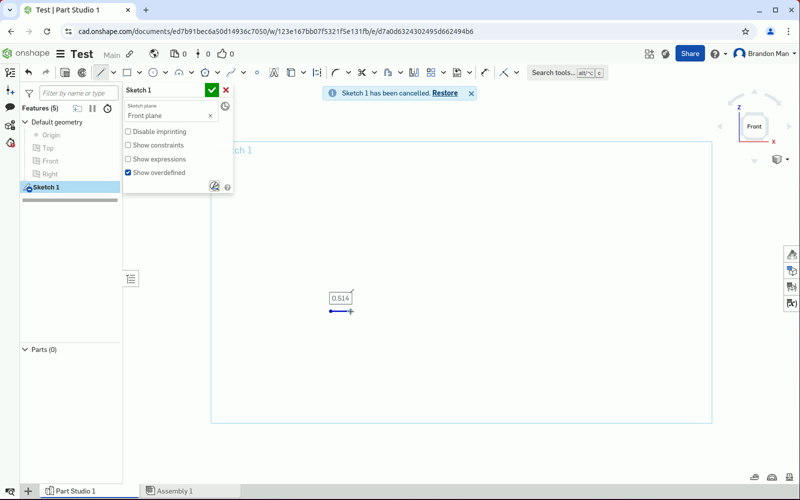
scroll(-6)
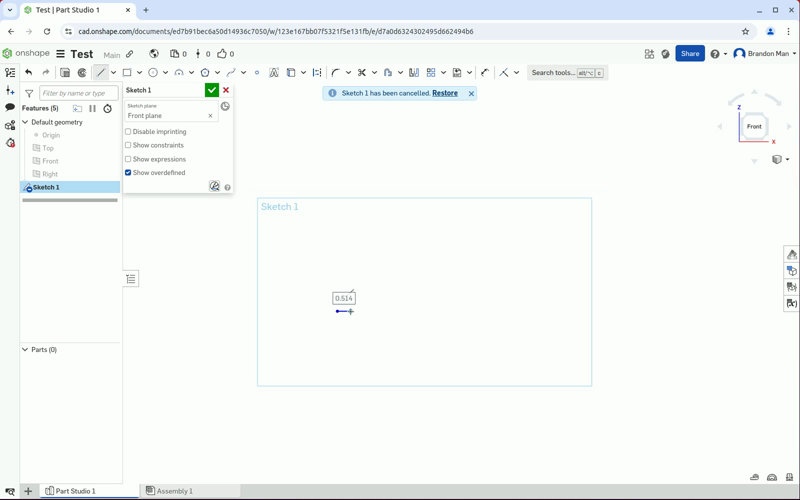
scroll(-6)
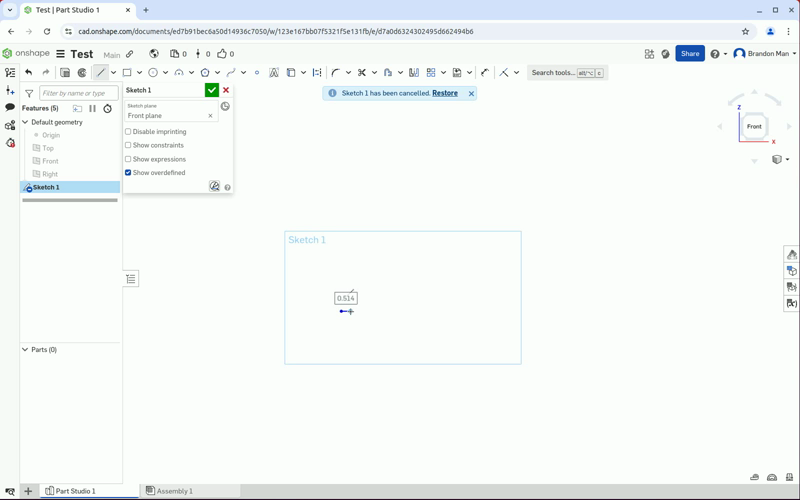
scroll(-6)
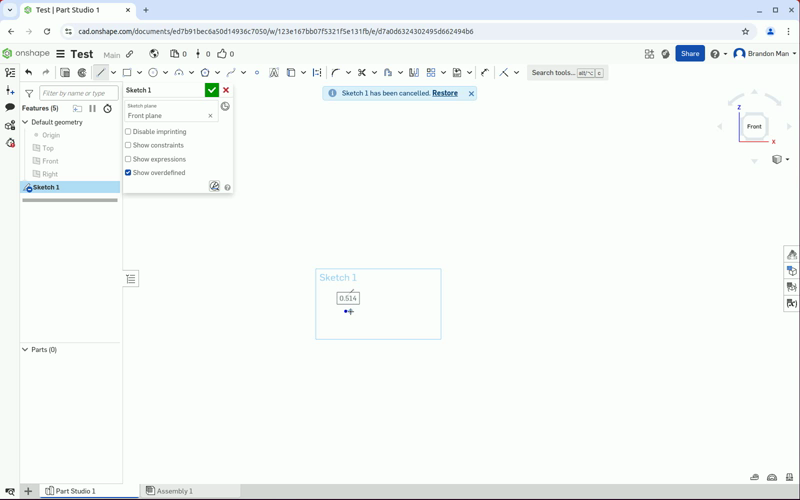
scroll(-6)
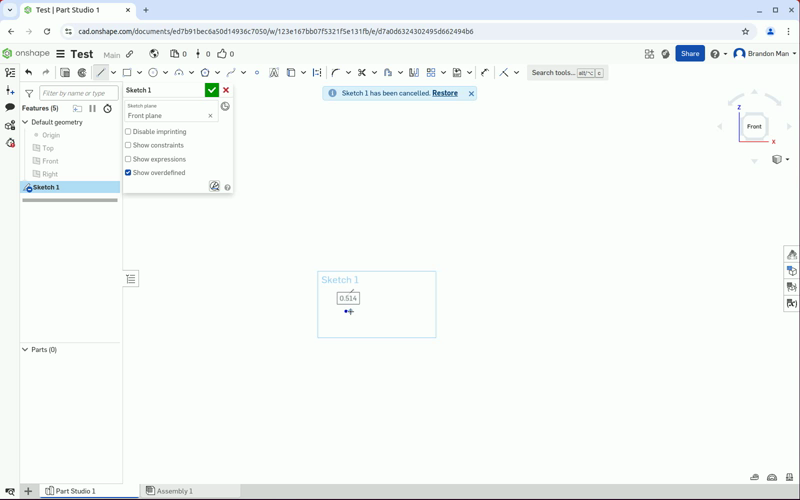
scroll(-6)
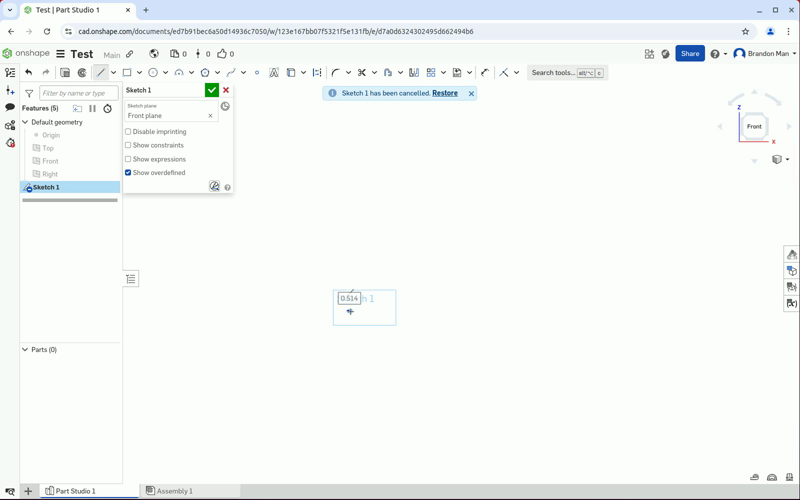
key_up(shift)
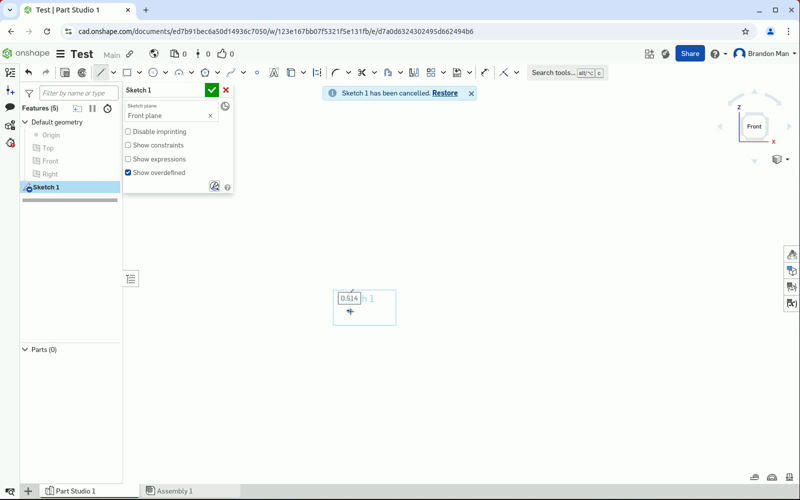
key_down(shift)
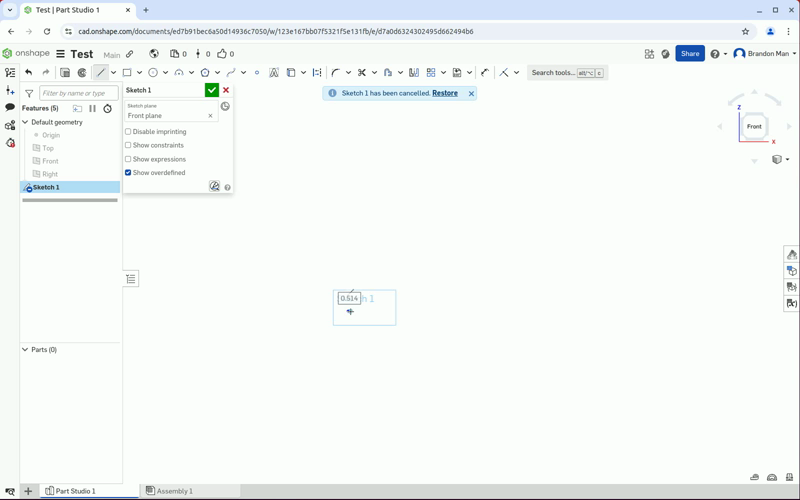
mouse_move(380, 311)
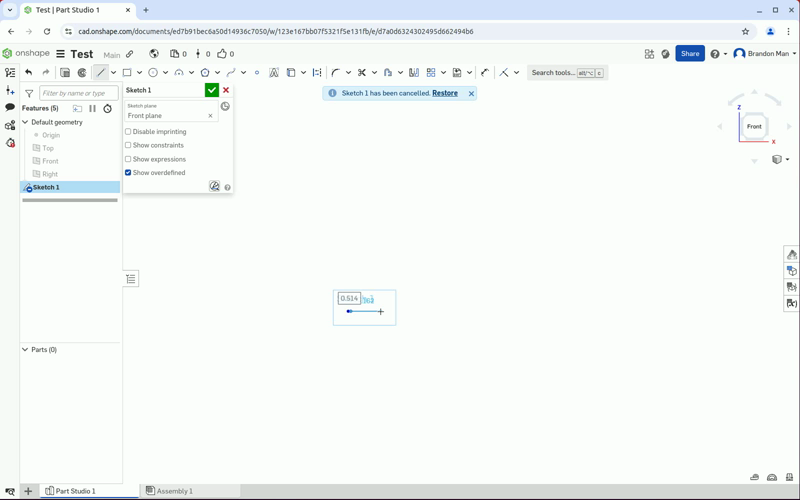
mouse_move(350, 254)
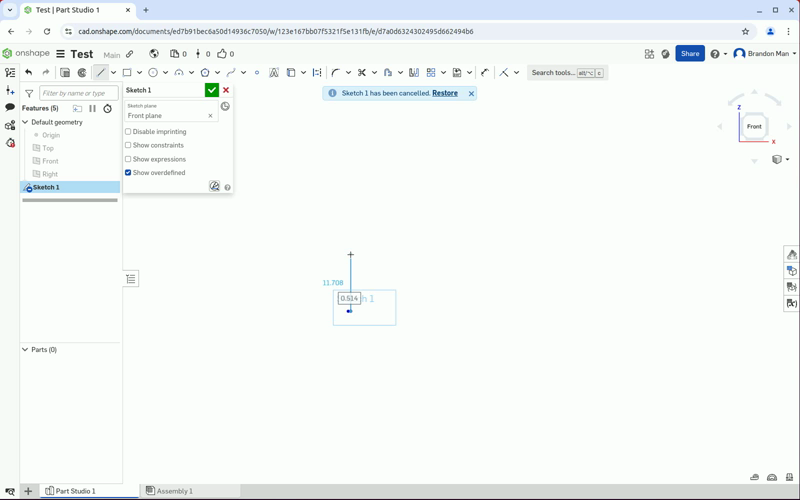
click(350, 254)
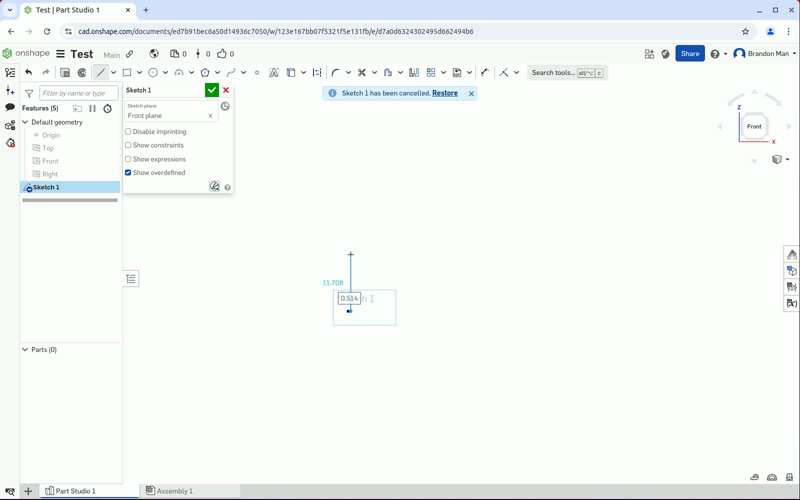
key_up(shift)
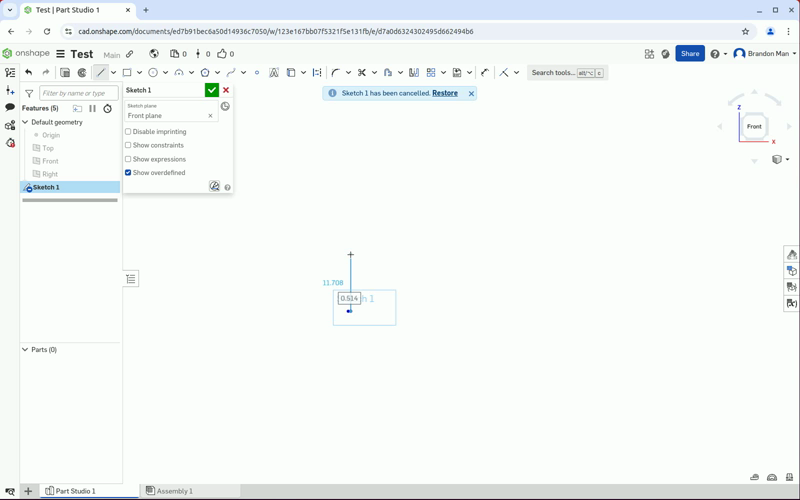
key_down(shift)
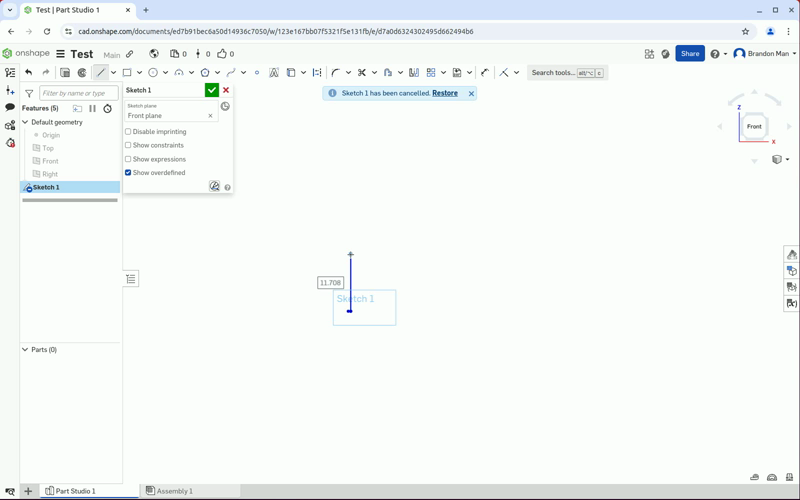
mouse_move(380, 254)
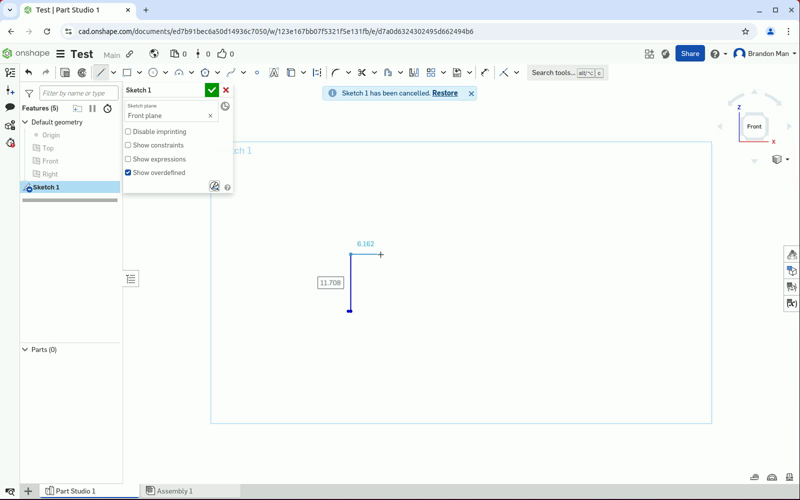
mouse_move(348, 254)
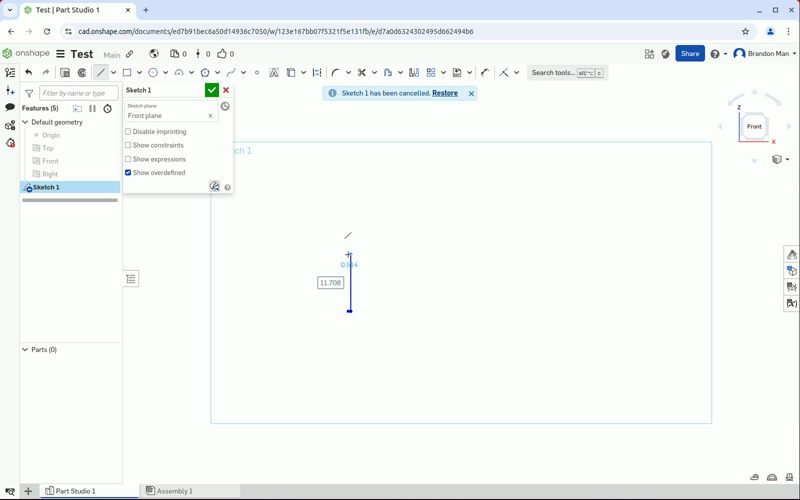
scroll(6)
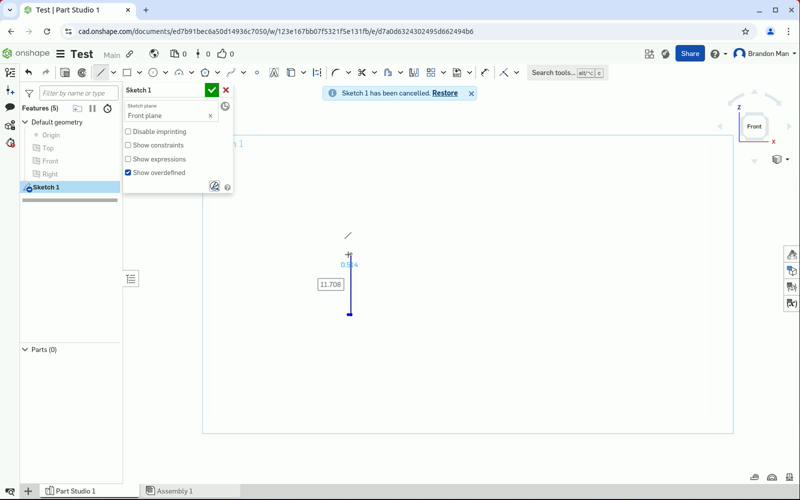
scroll(6)
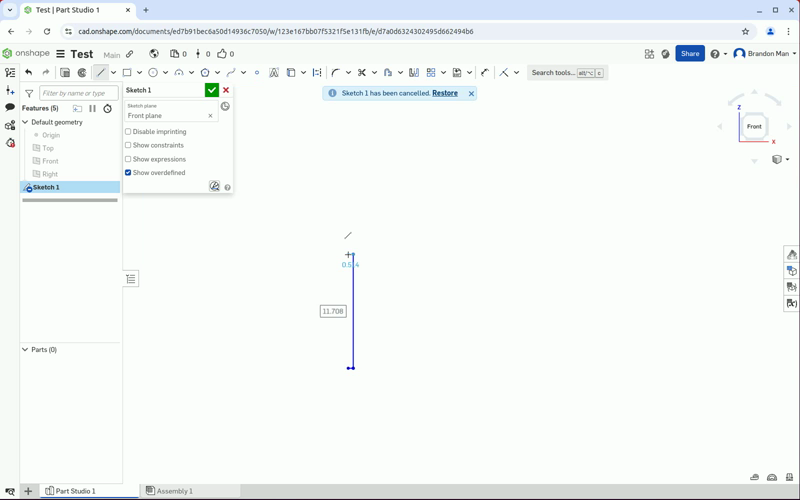
scroll(6)
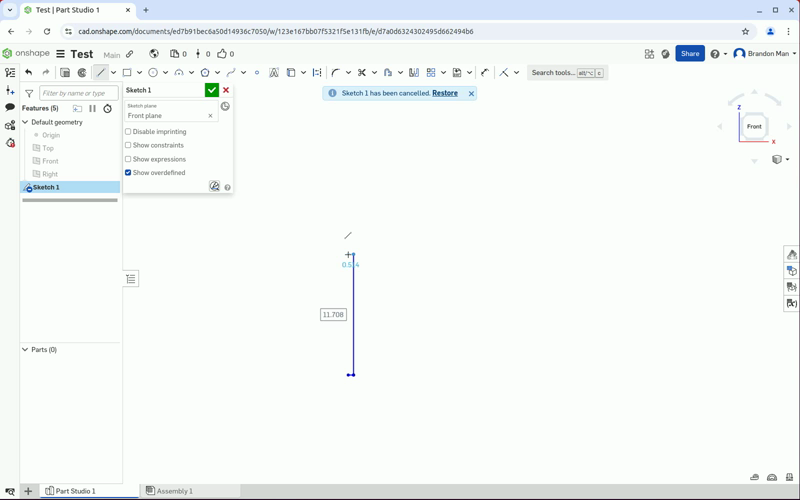
scroll(6)
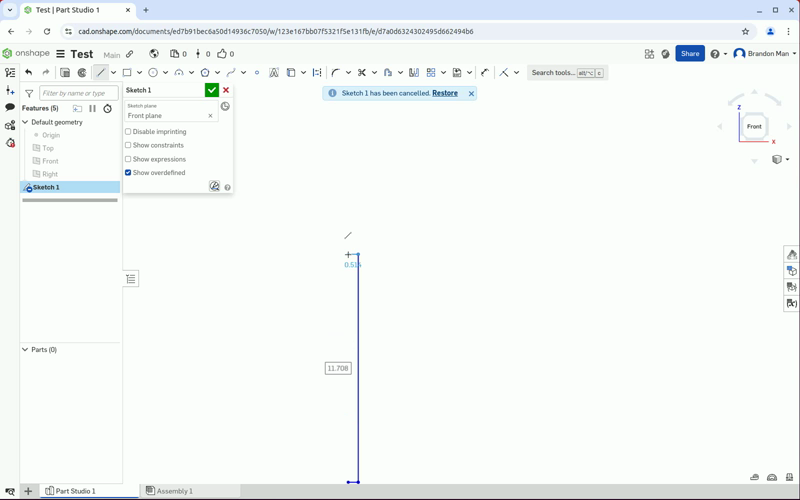
scroll(6)
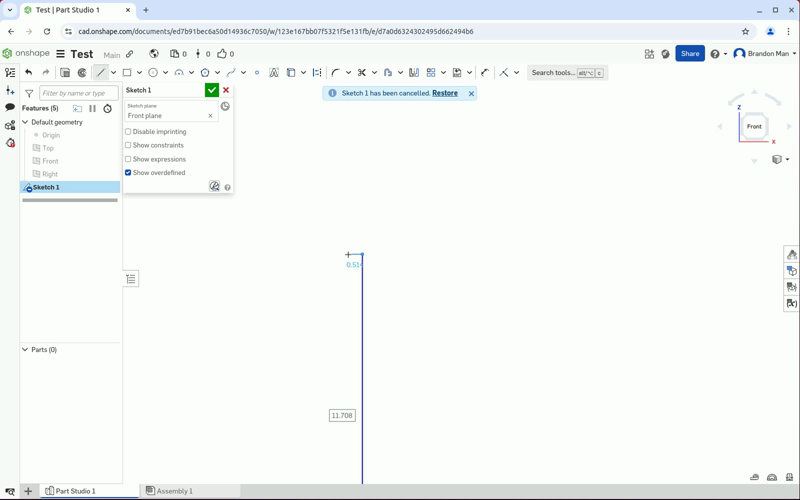
scroll(6)
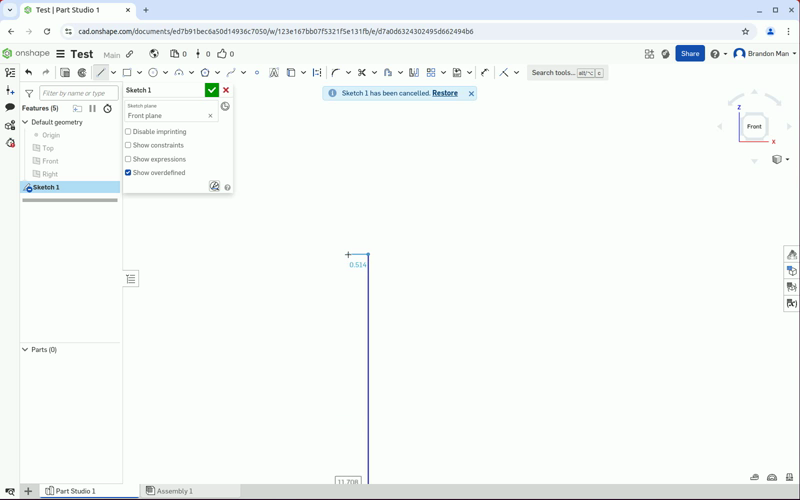
scroll(6)
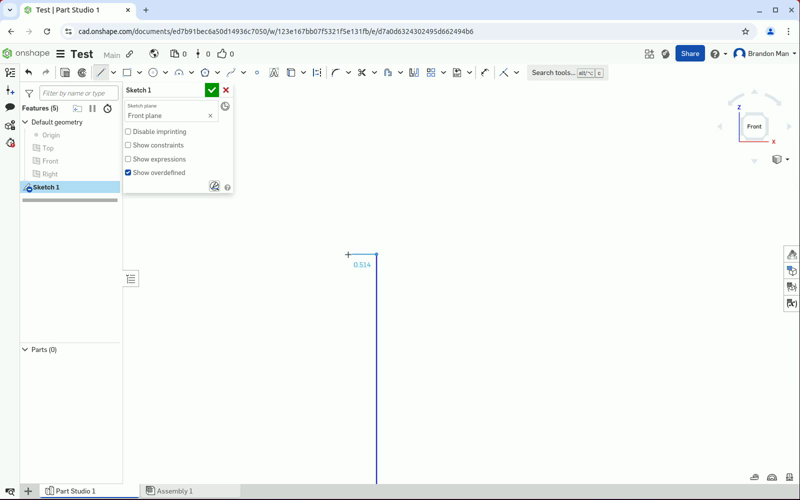
click(348, 254)
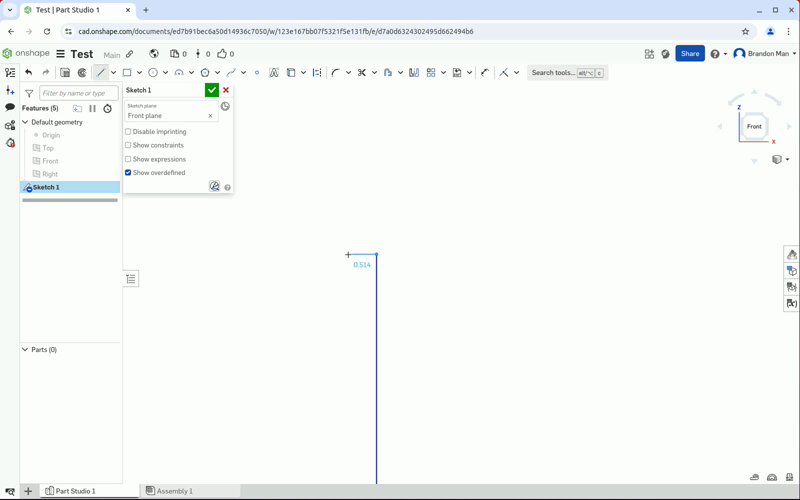
scroll(-6)
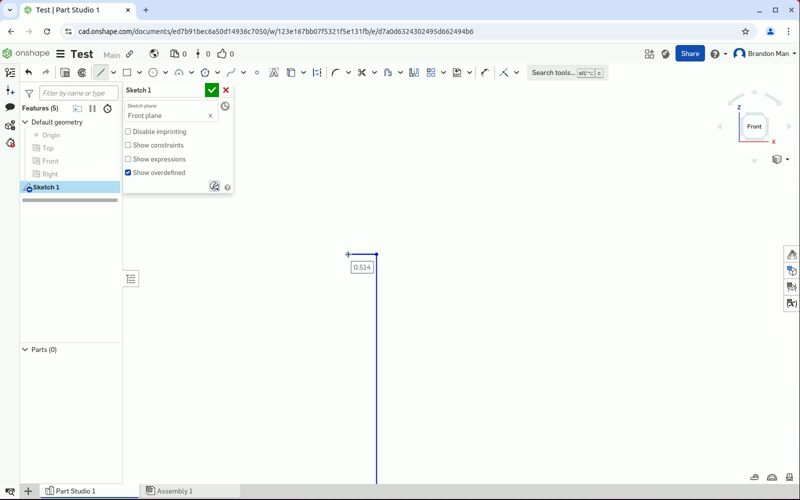
scroll(-6)
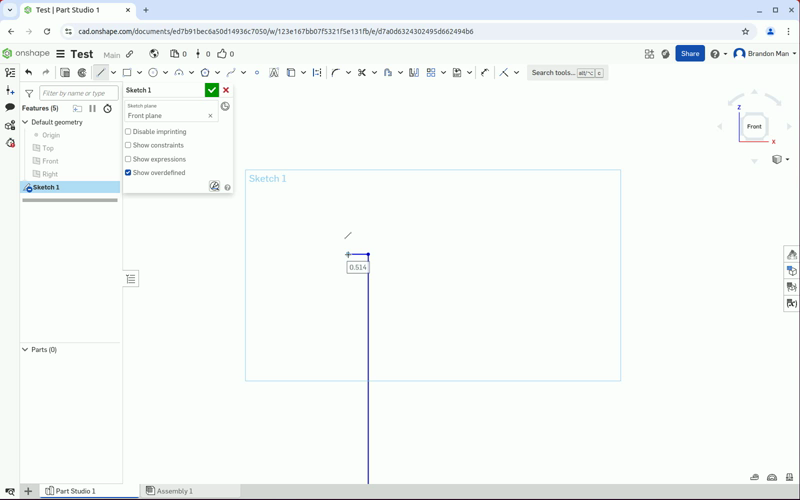
scroll(-6)
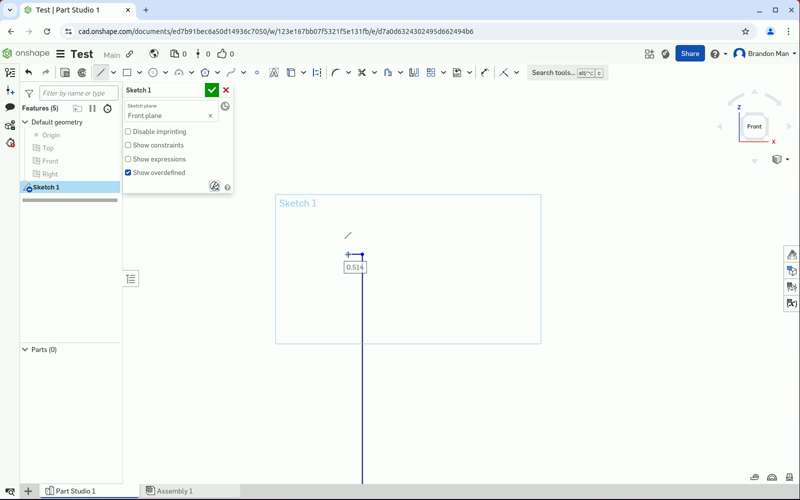
scroll(-6)
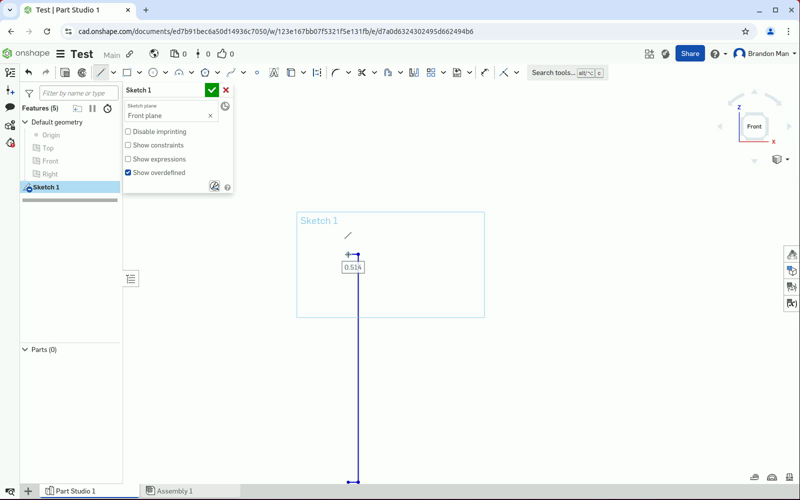
scroll(-6)
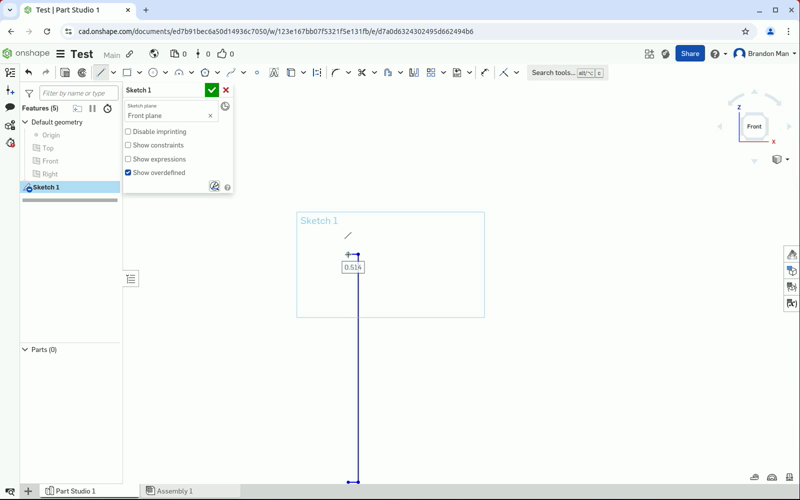
scroll(-6)
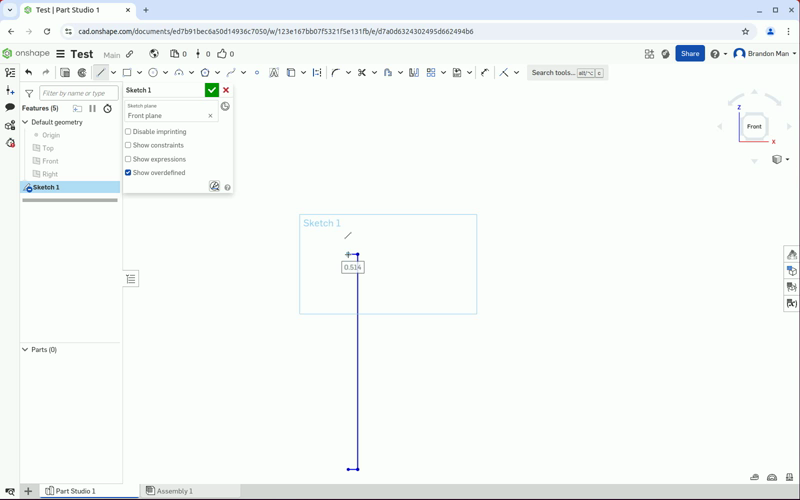
scroll(-6)
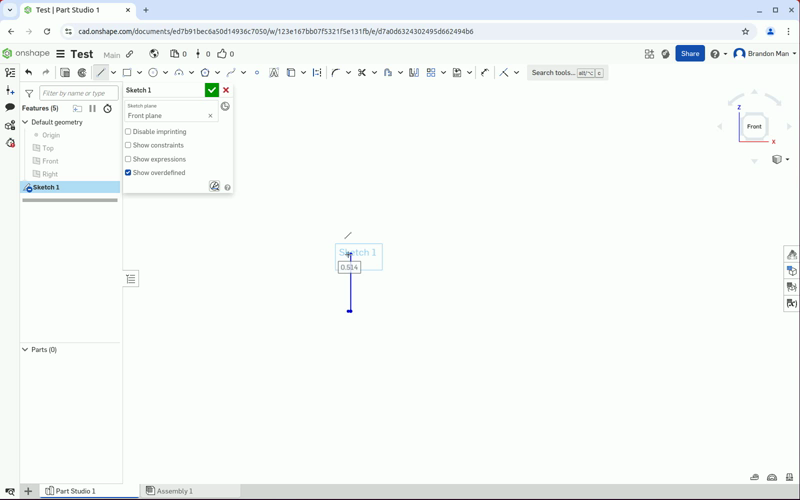
key_up(shift)
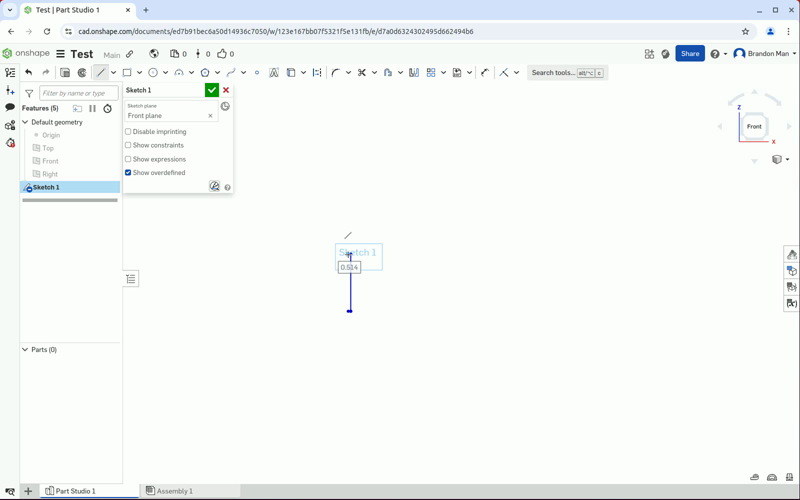
mouse_move(378, 254)
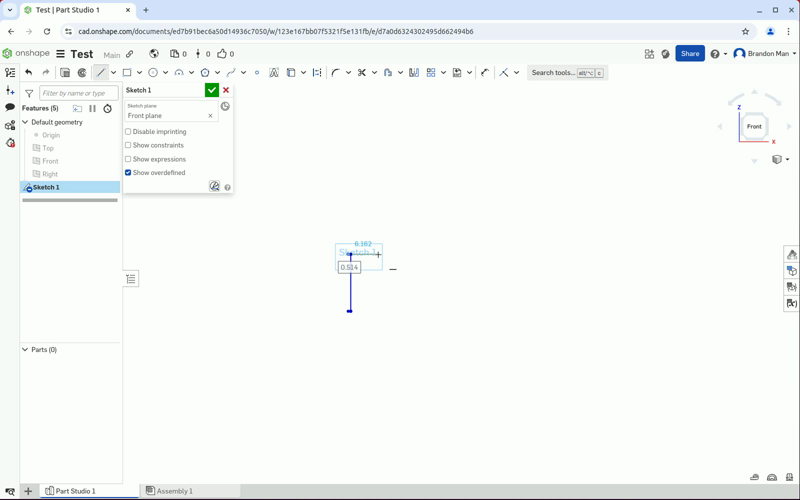
key_down(shift)
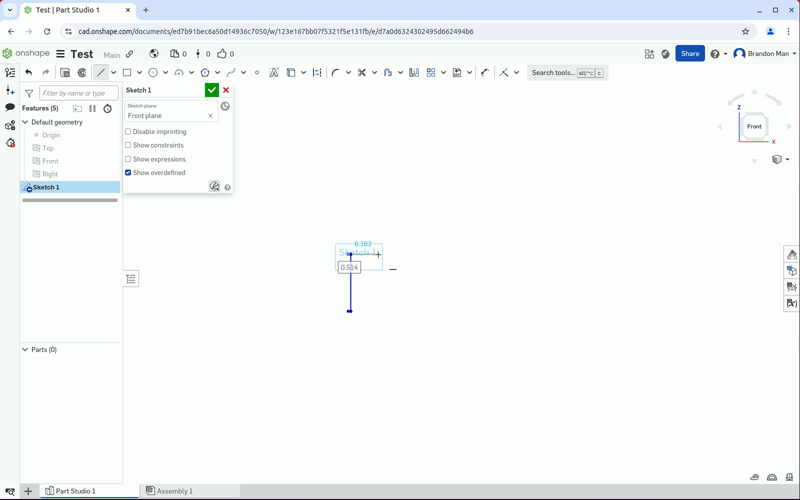
mouse_move(348, 311)
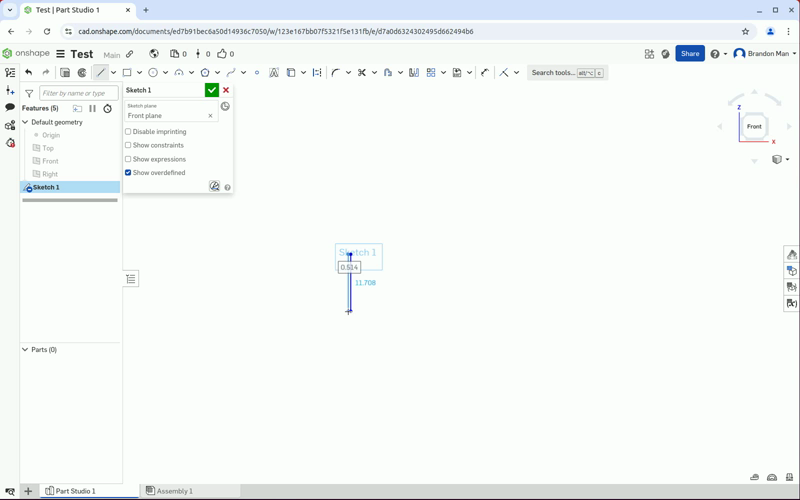
scroll(6)
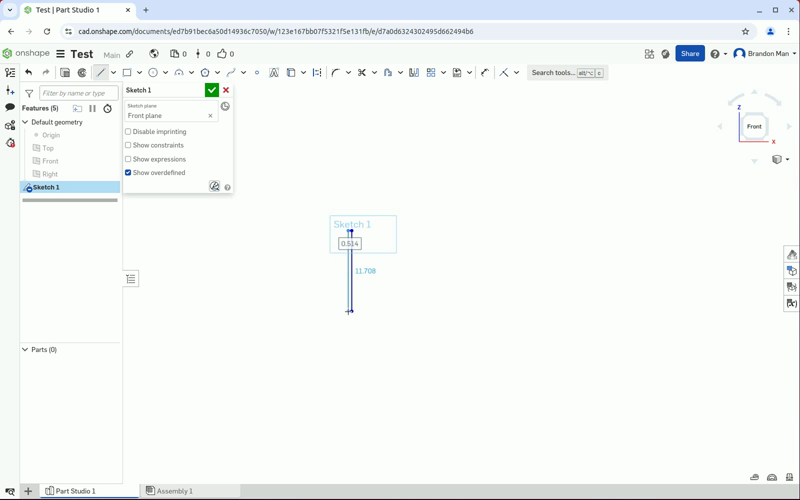
scroll(6)
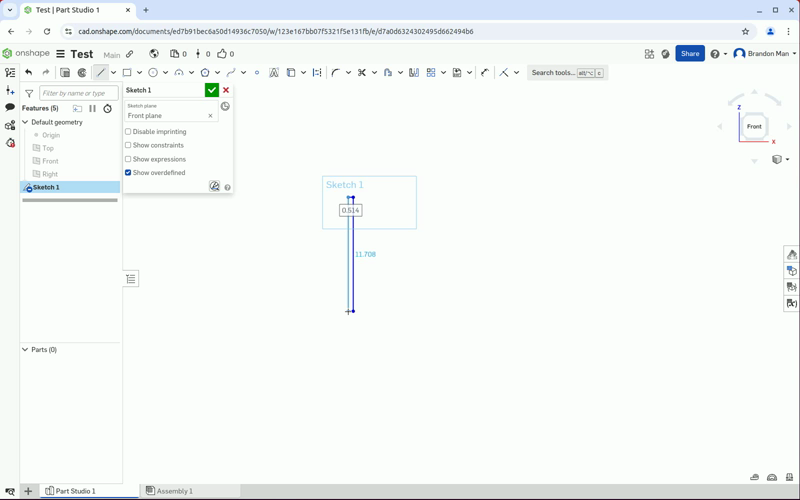
scroll(6)
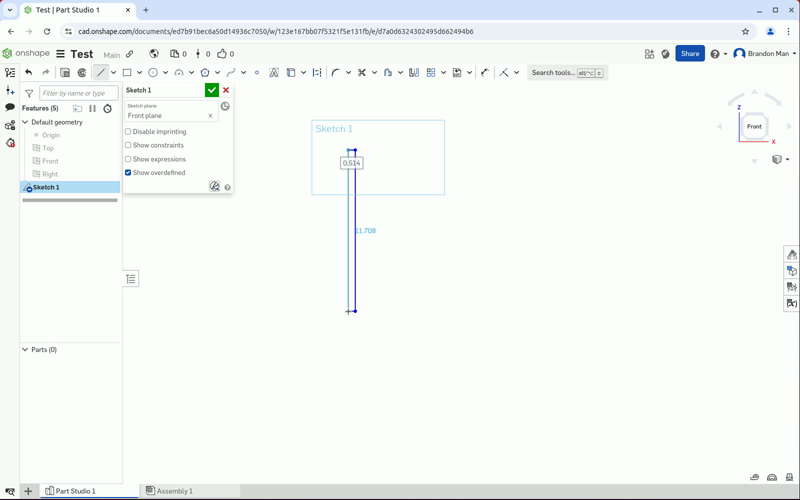
scroll(6)
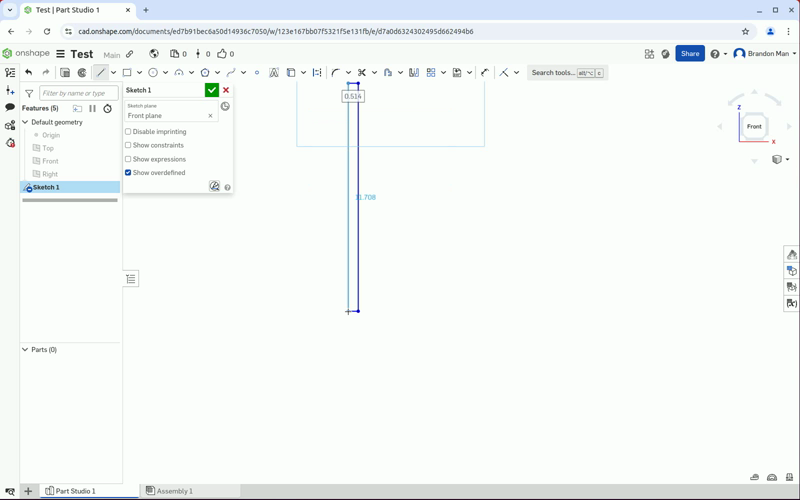
scroll(6)
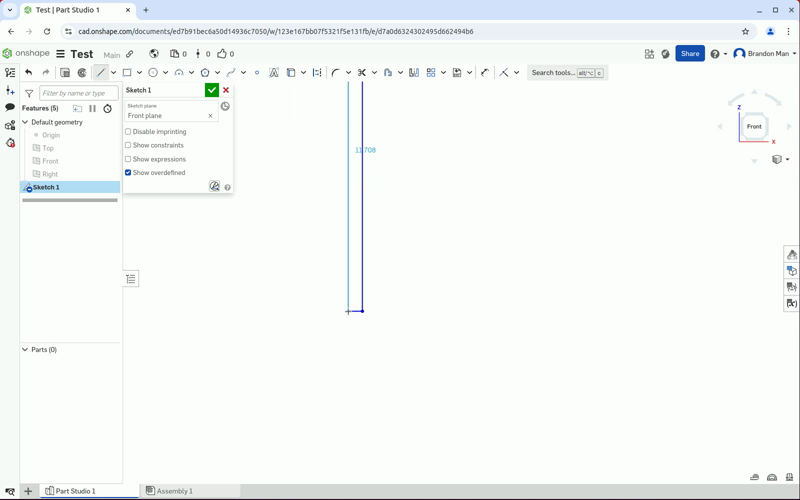
scroll(6)
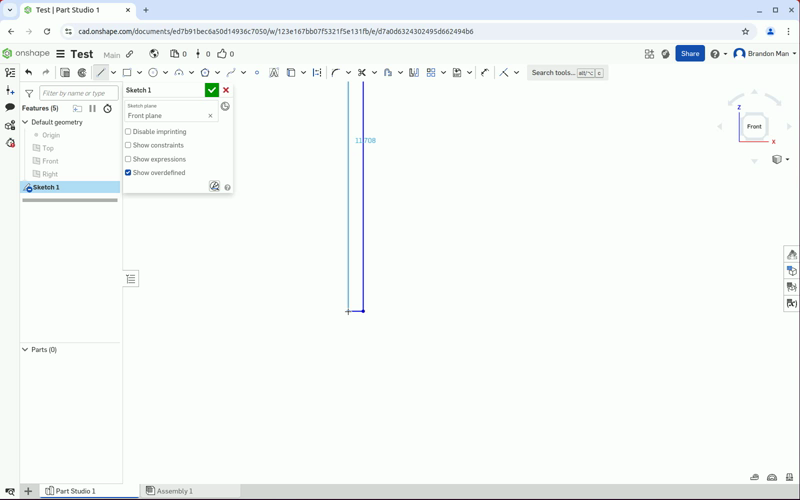
scroll(6)
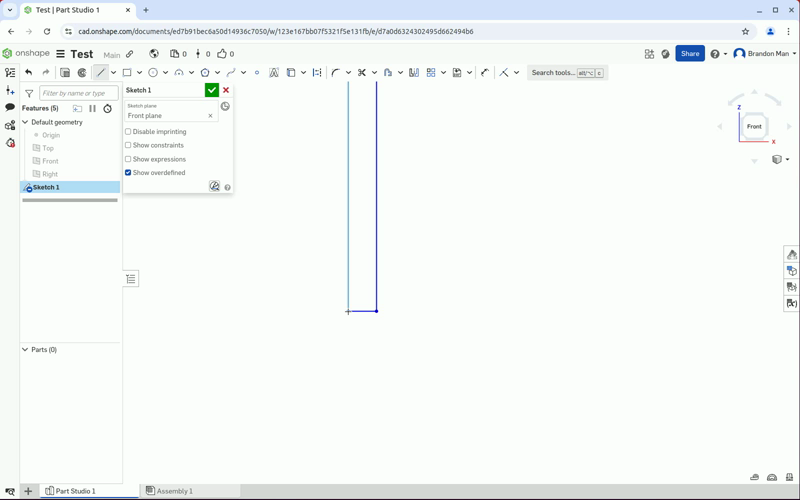
key_up(shift)
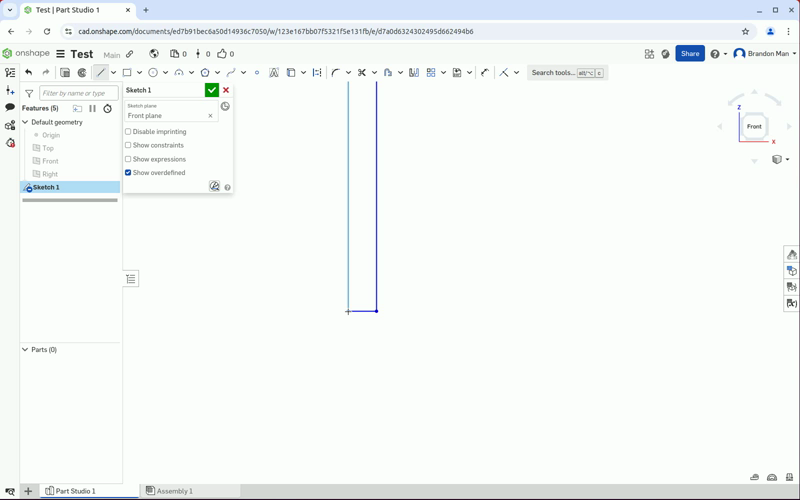
click(348, 311)
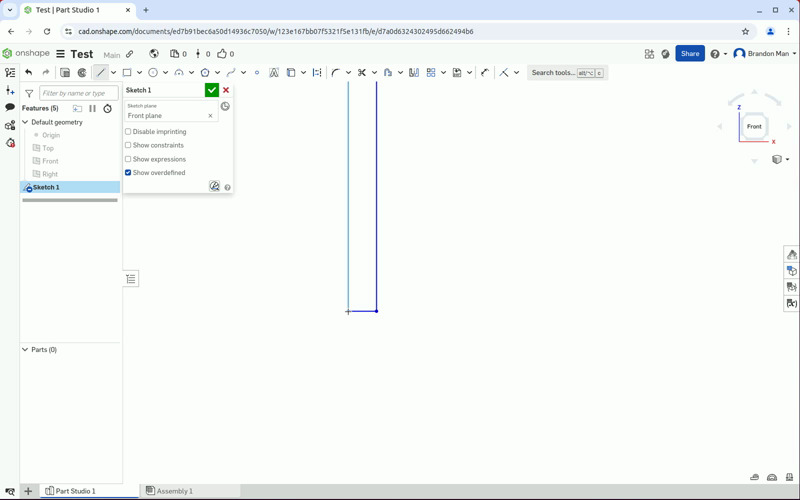
scroll(-6)
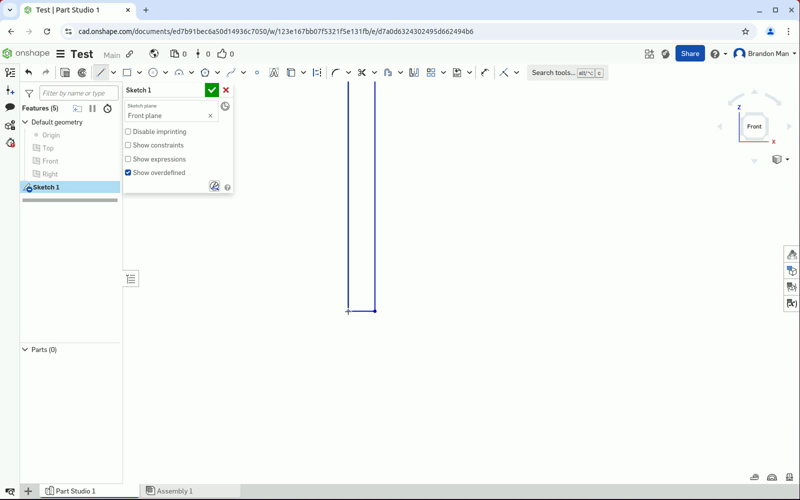
scroll(-6)
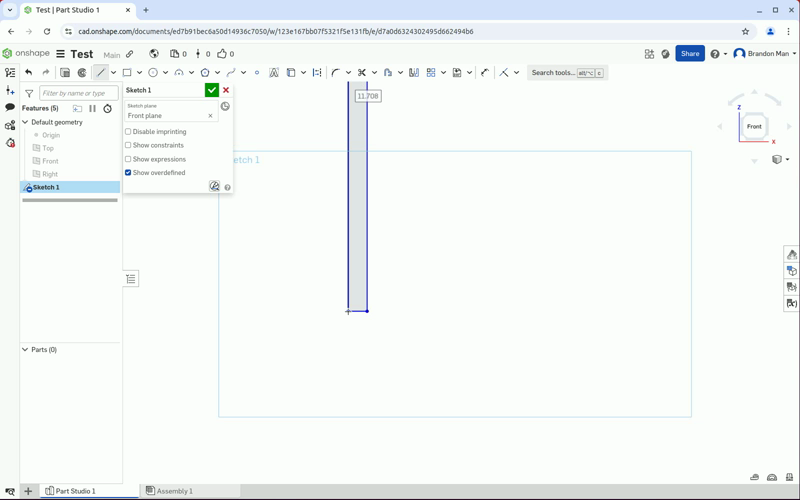
scroll(-6)
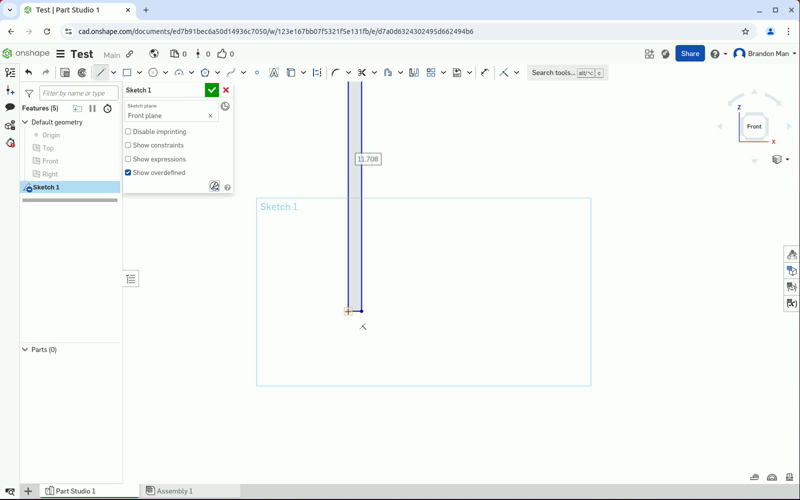
scroll(-6)
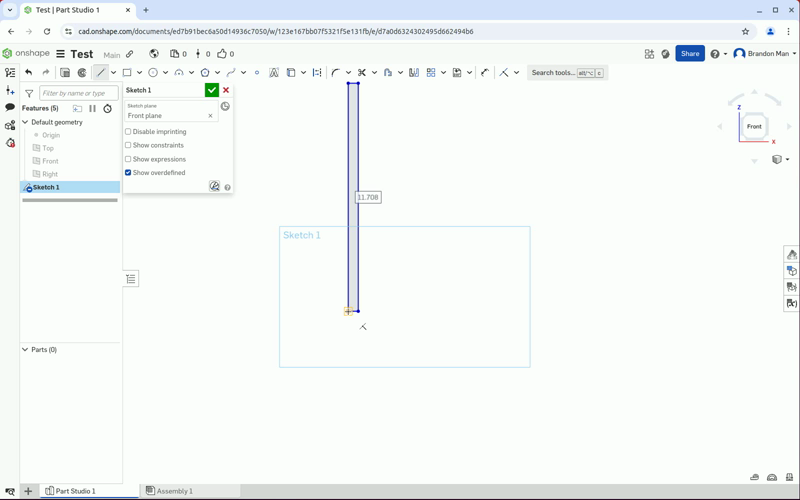
scroll(-6)
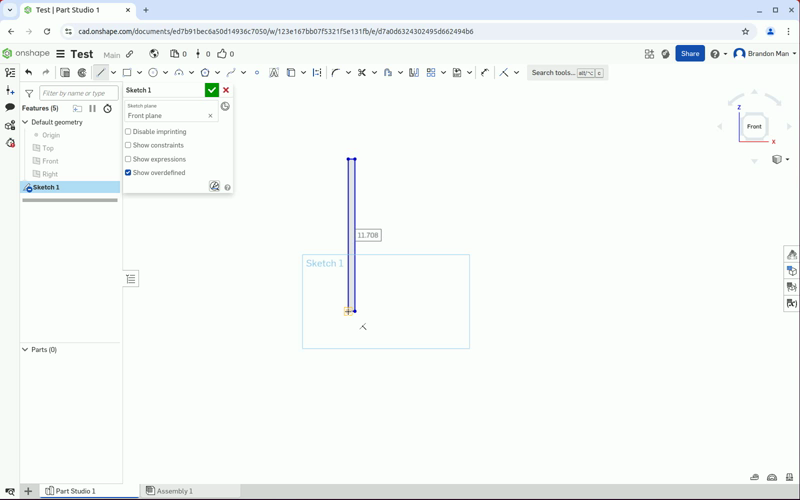
scroll(-6)
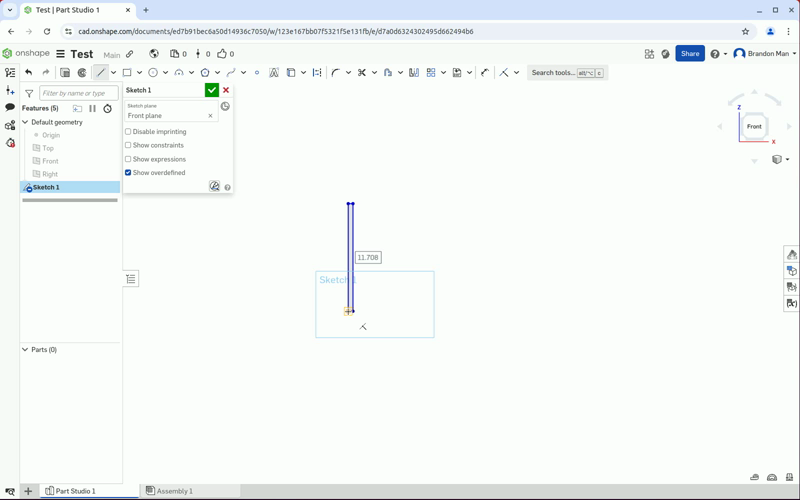
scroll(-6)
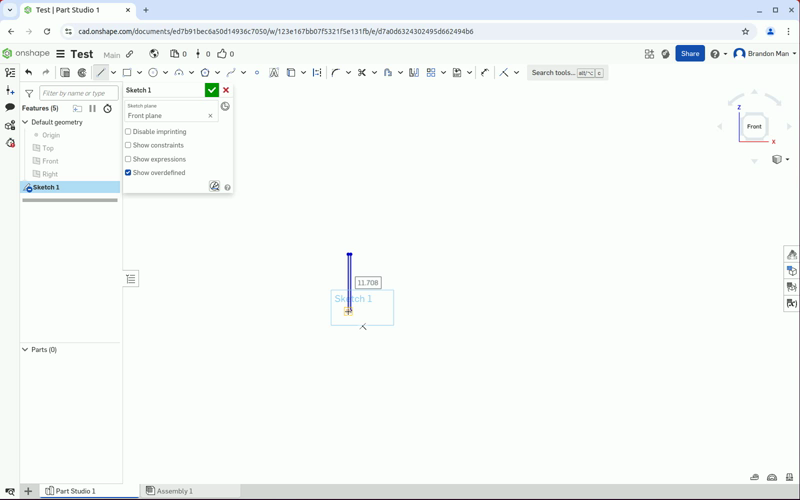
key(esc)
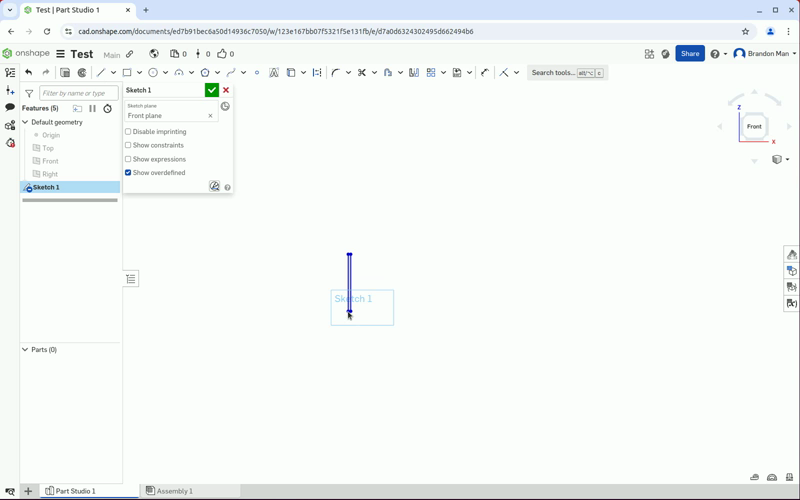
mouse_move(349, 283)
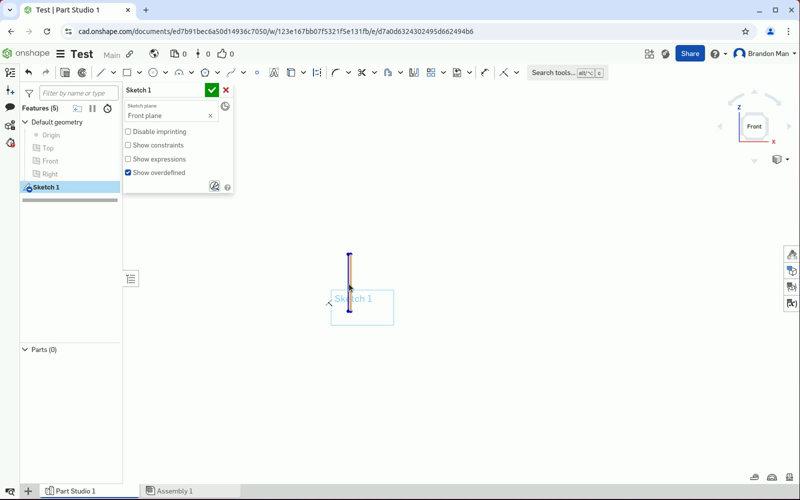
scroll(6)
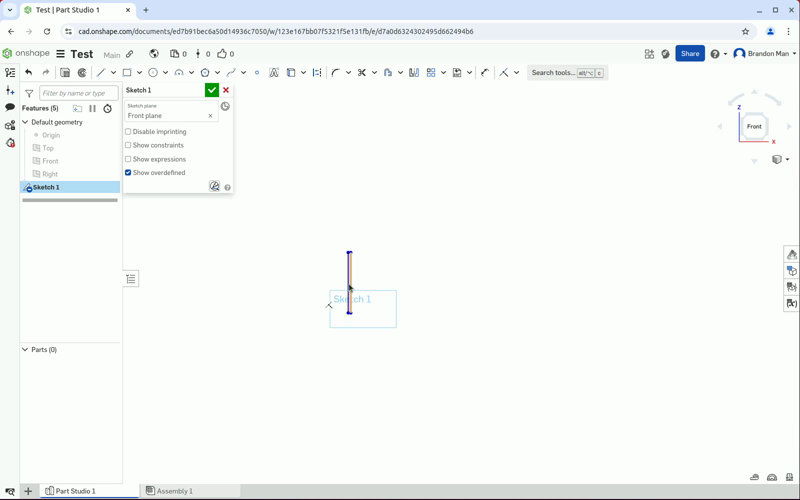
scroll(6)
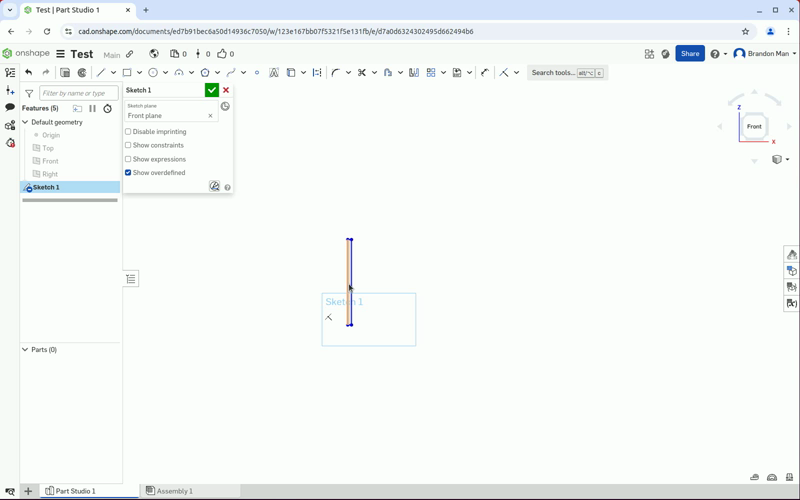
scroll(6)
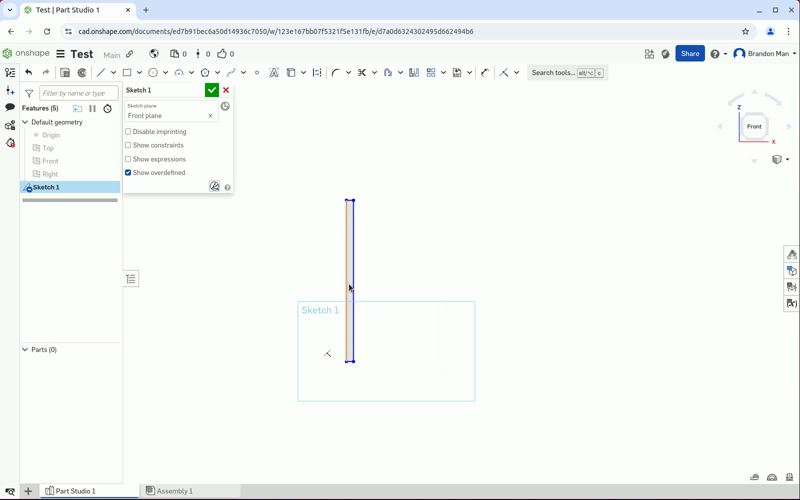
scroll(6)
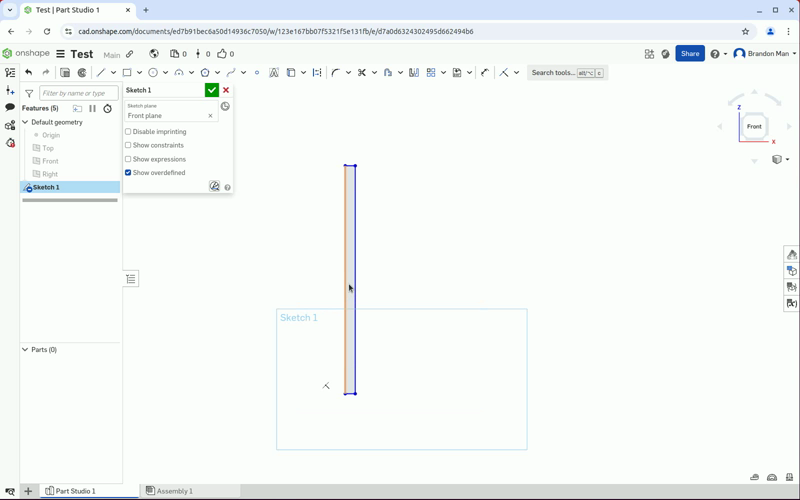
scroll(6)
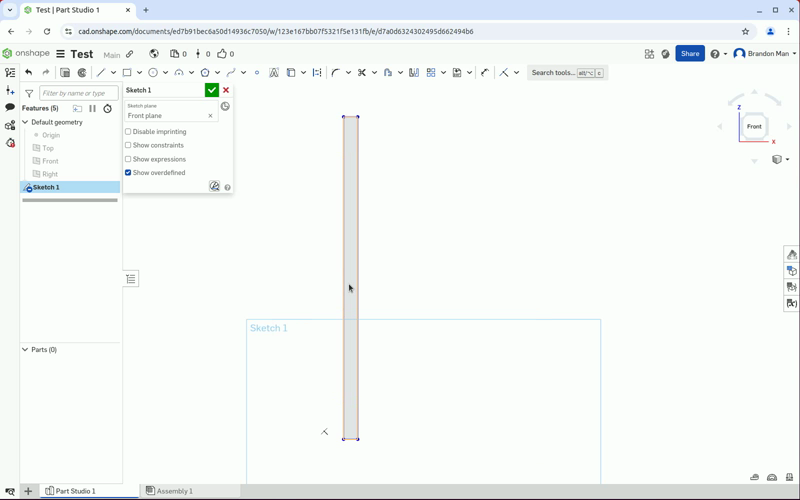
scroll(6)
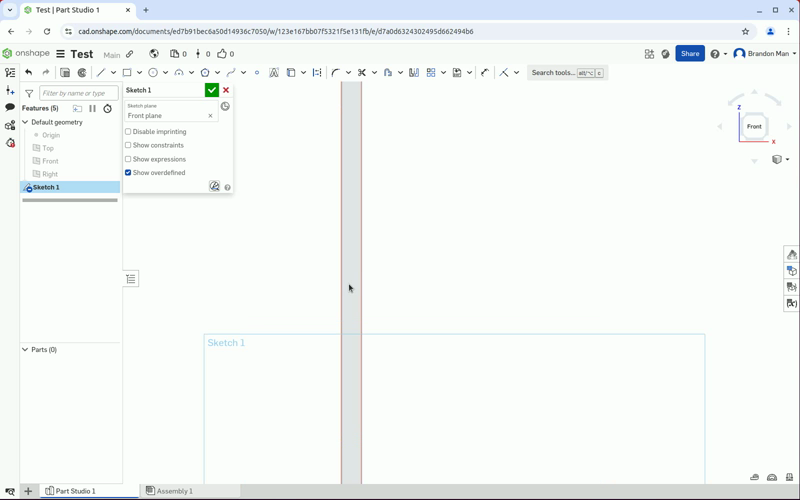
scroll(6)
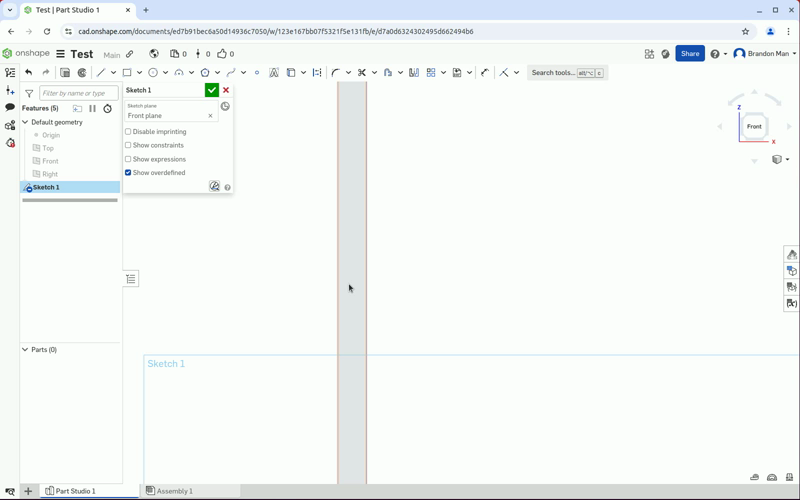
click(349, 283)
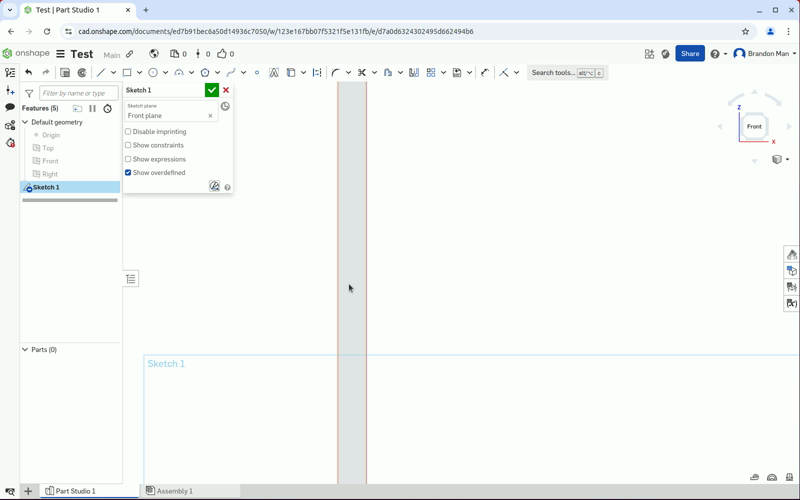
scroll(-6)
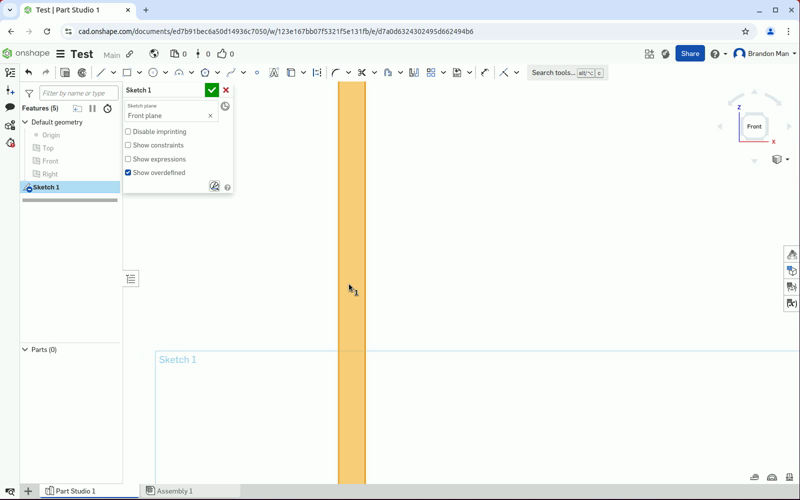
scroll(-6)
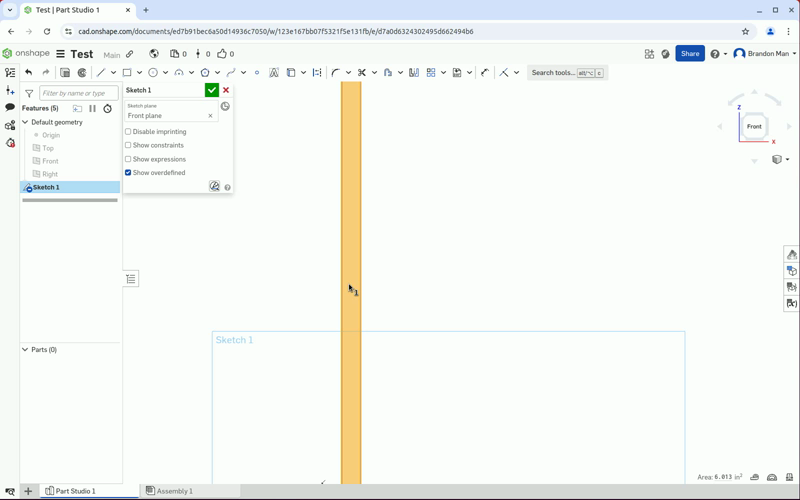
scroll(-6)
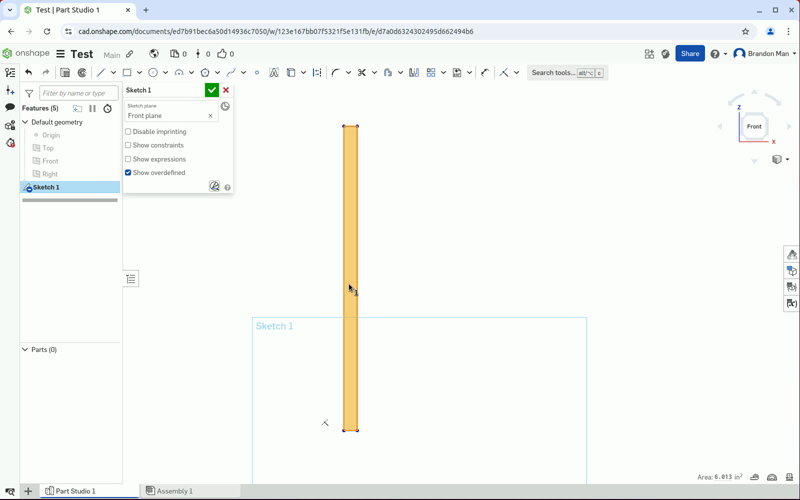
scroll(-6)
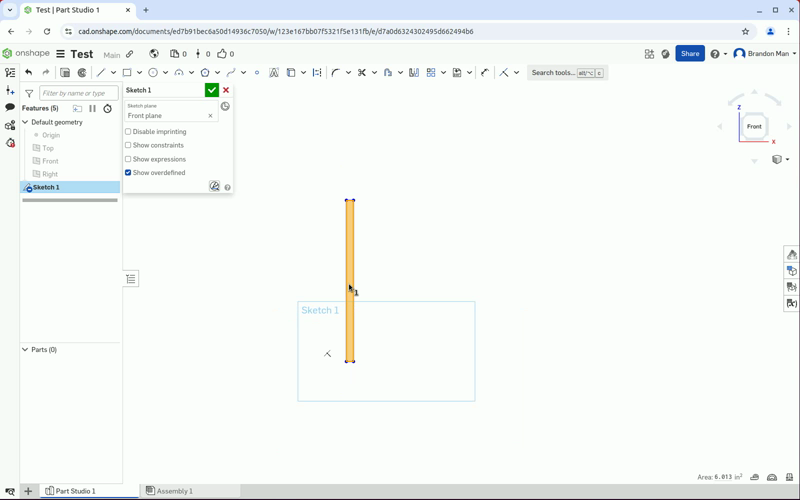
scroll(-6)
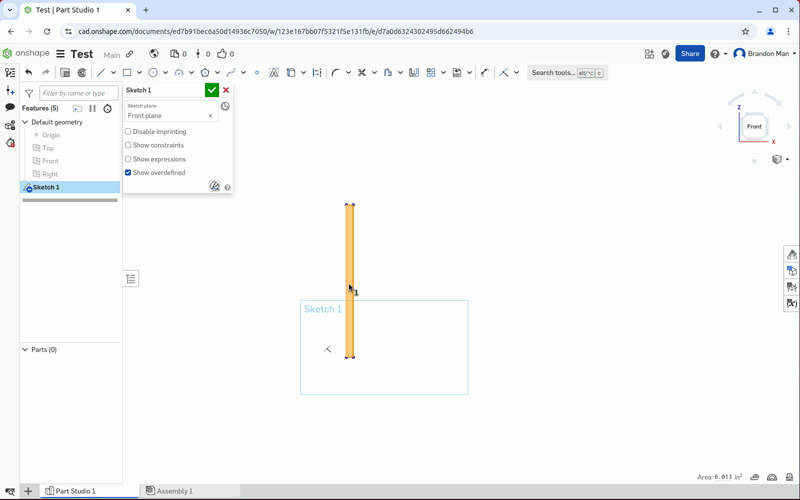
scroll(-6)
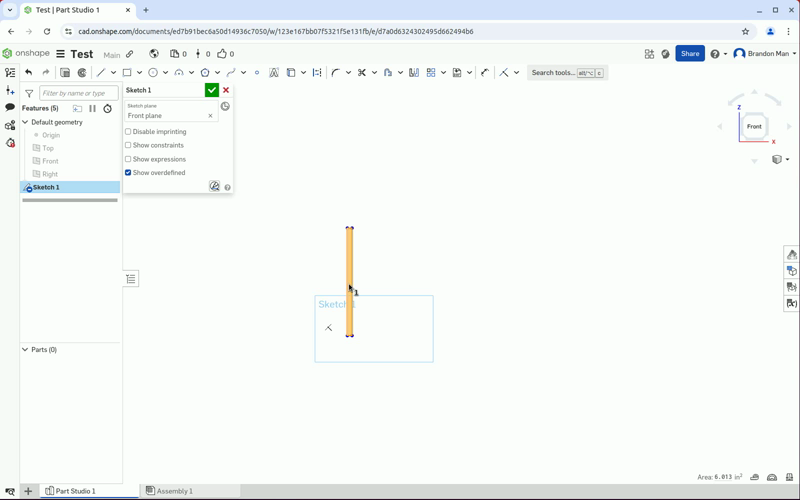
scroll(-6)
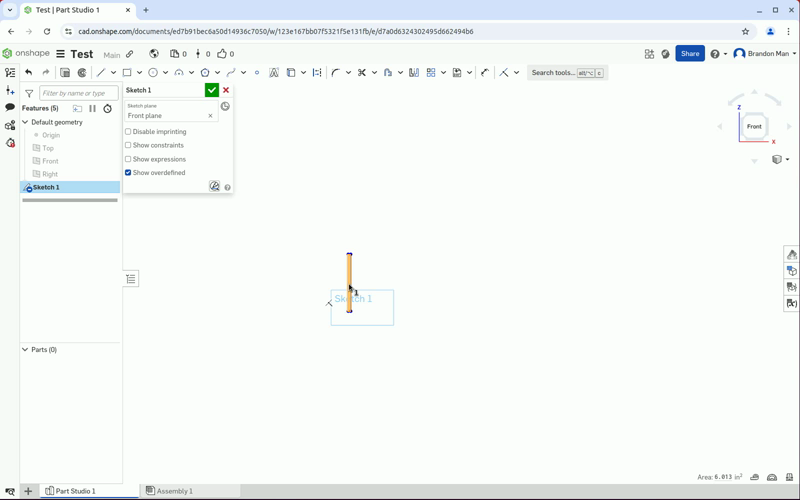
mouse_move(73, 352)
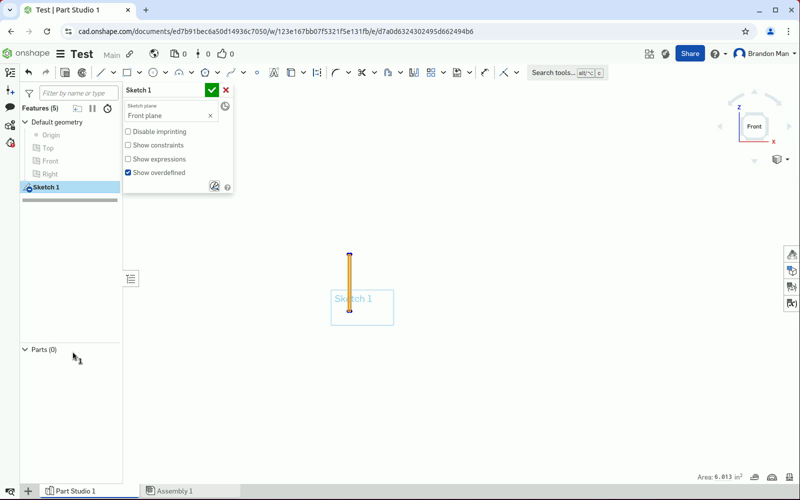
key(shift+y)
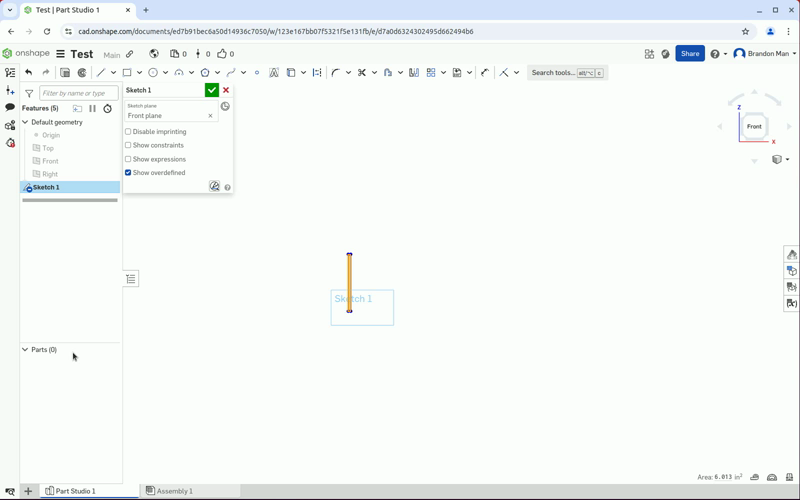
key(shift+e)
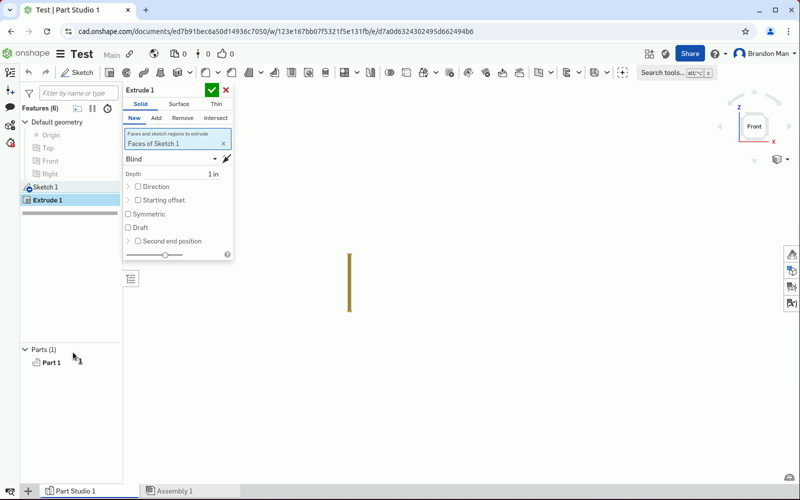
mouse_move(143, 106)
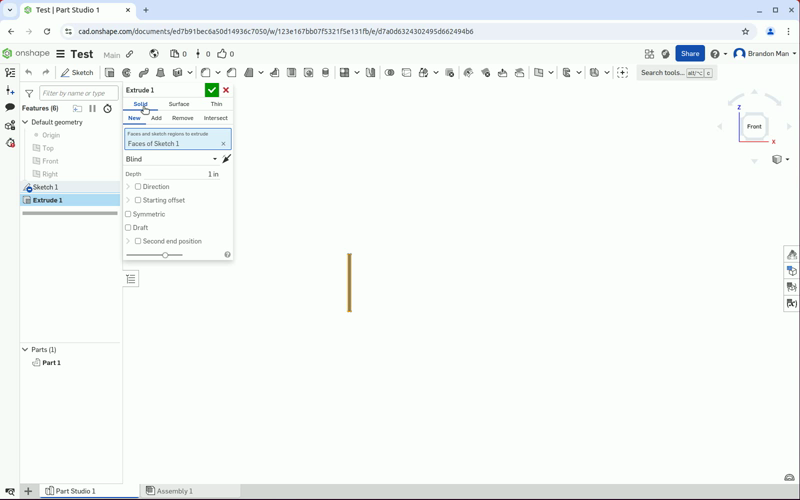
click(143, 106)
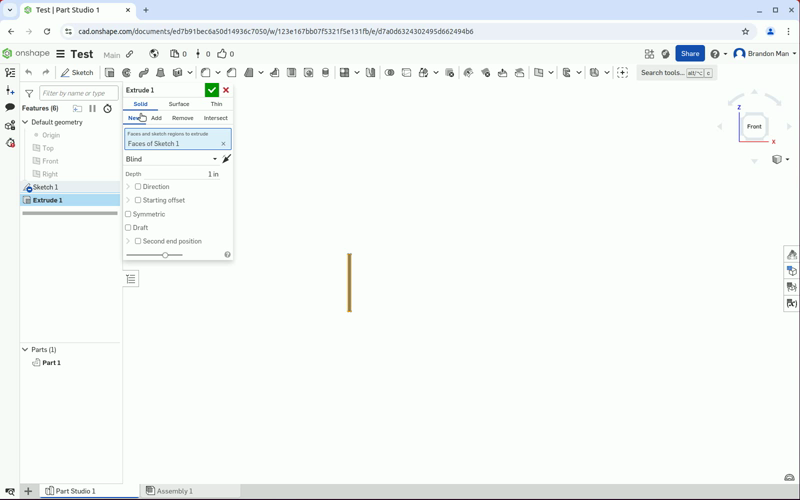
mouse_move(137, 120)
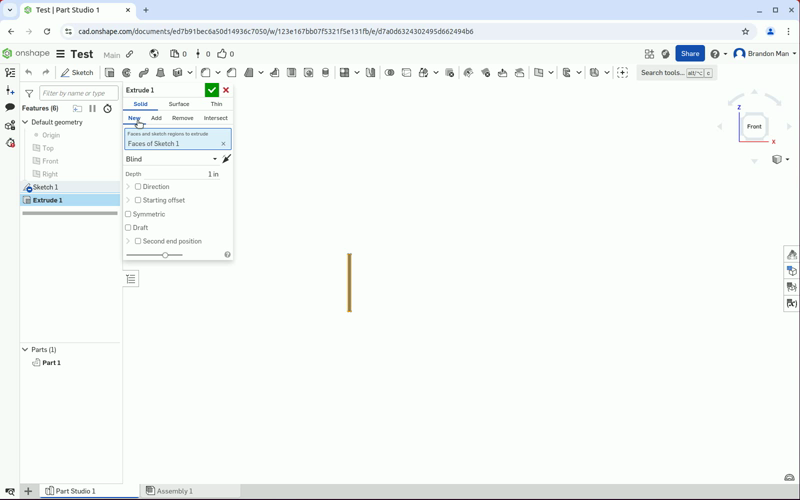
click(137, 120)
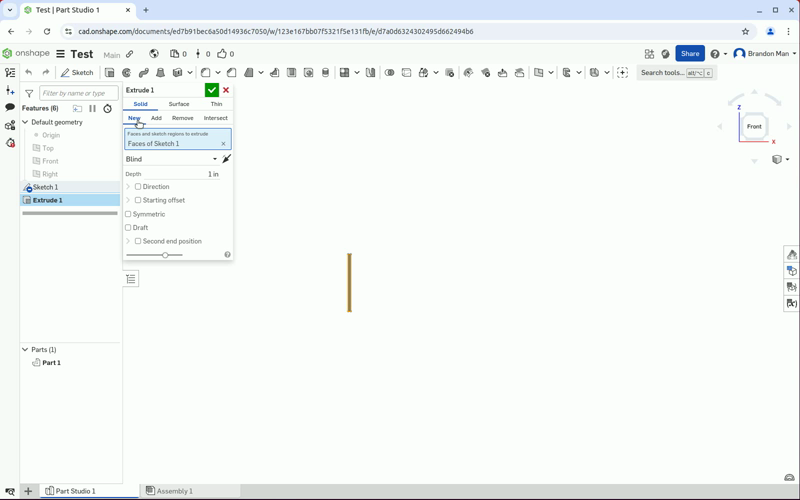
key(tab, 4)
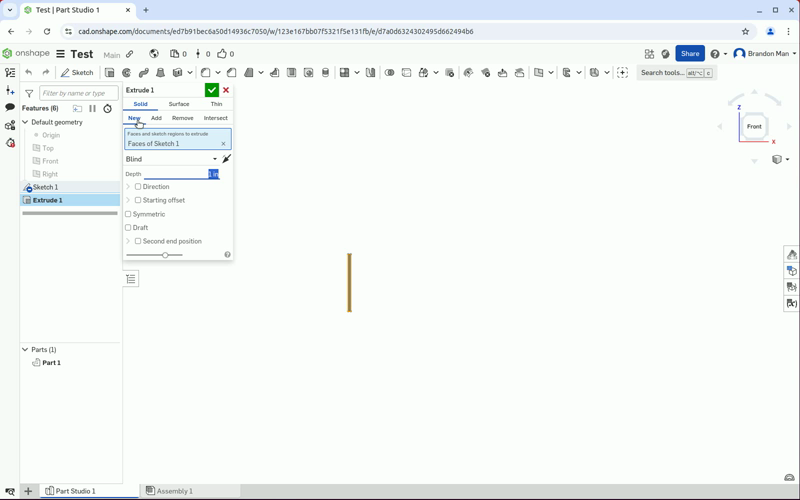
text(23.108)
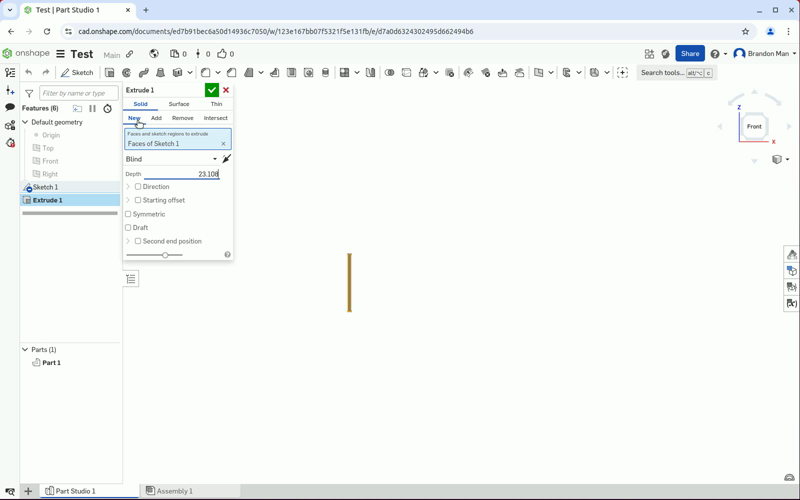
key(enter)
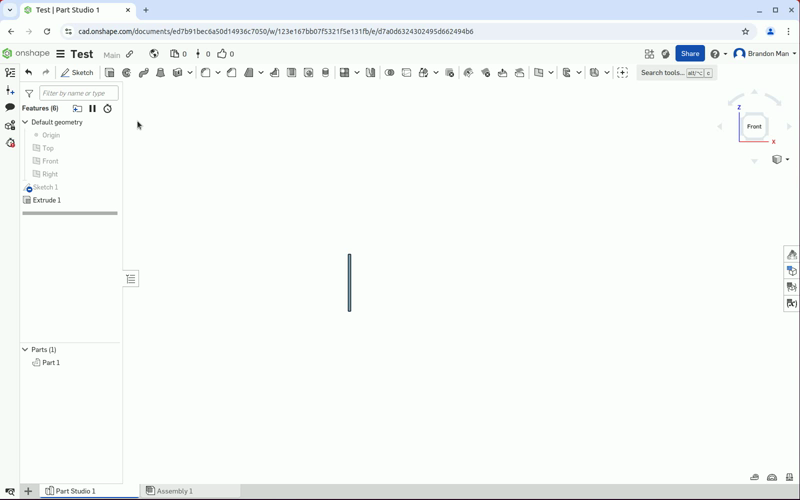
key(shift+h)
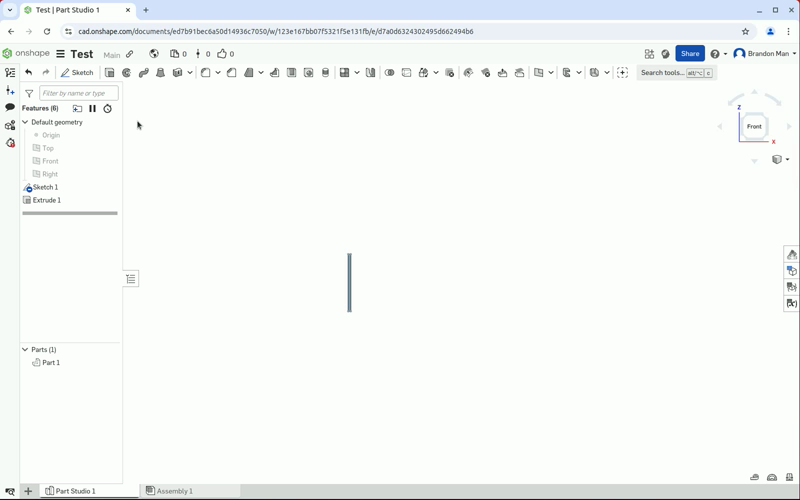
key(shift+h)
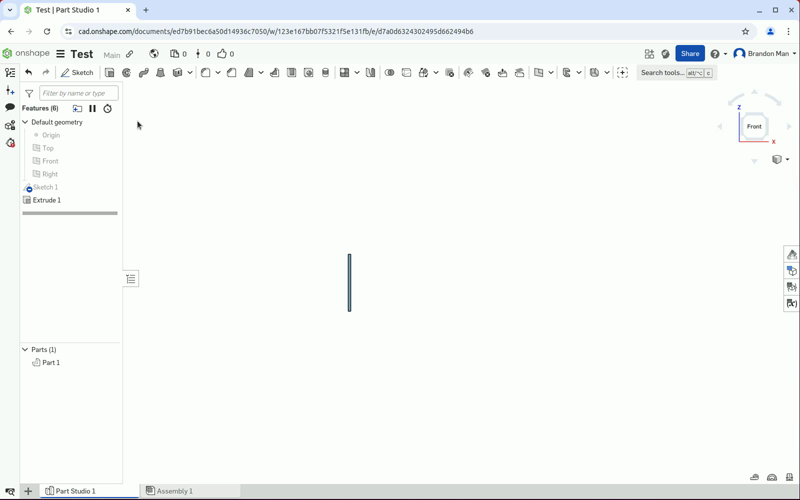
mouse_move(73, 189)
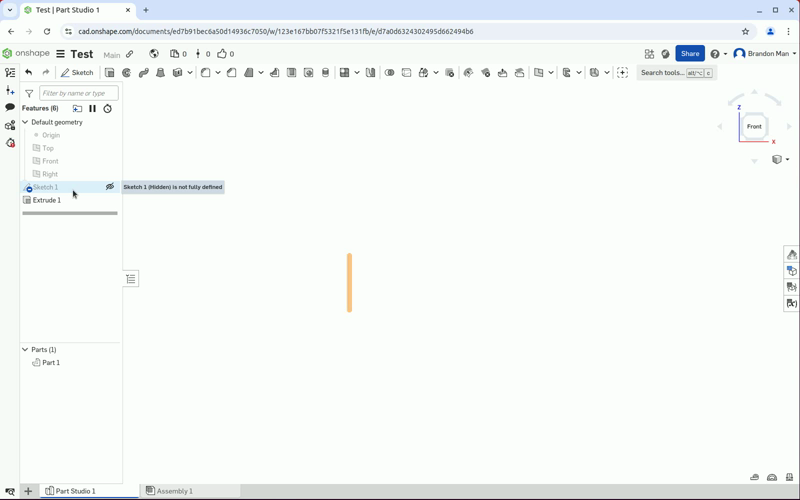
click(73, 189)
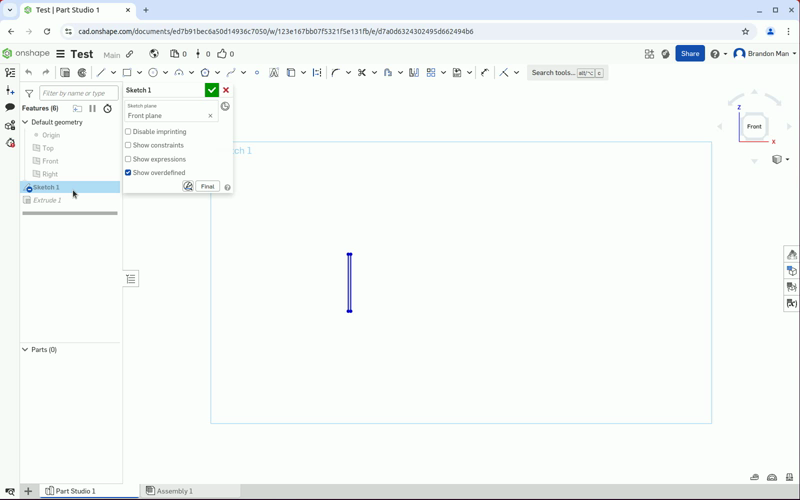
mouse_move(229, 92)
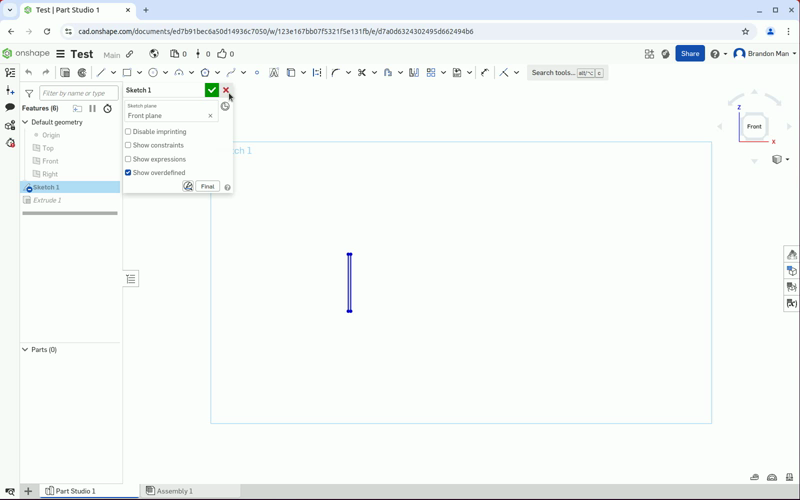
click(229, 92)
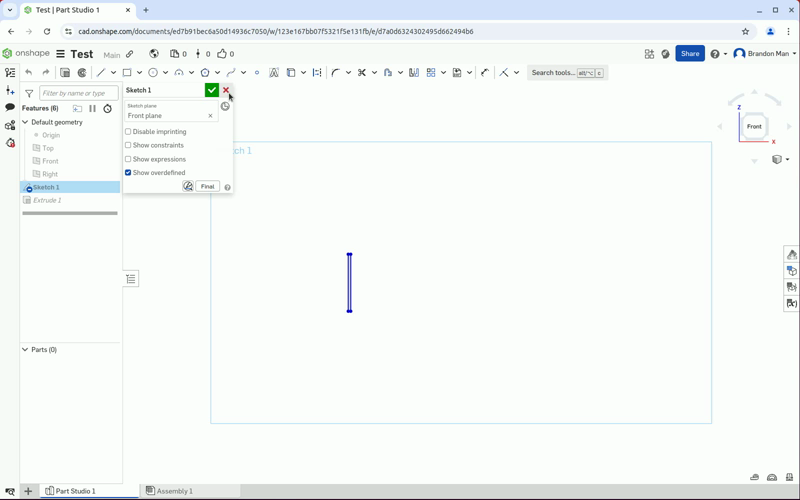
key(shift+s)
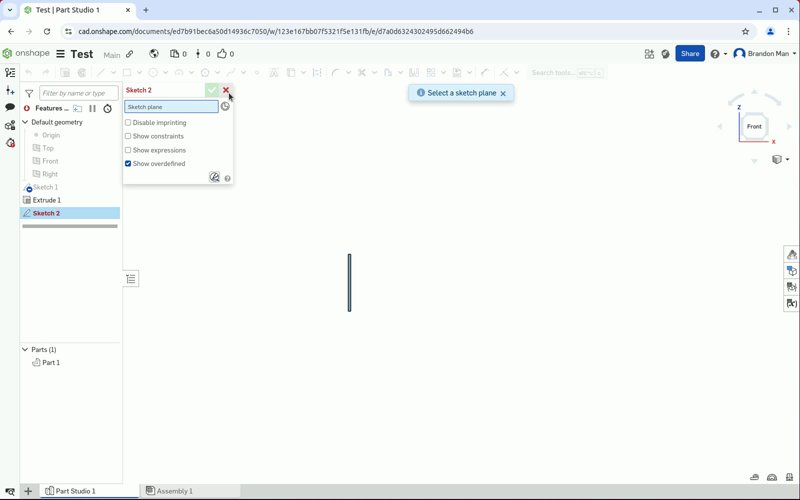
mouse_move(73, 163)
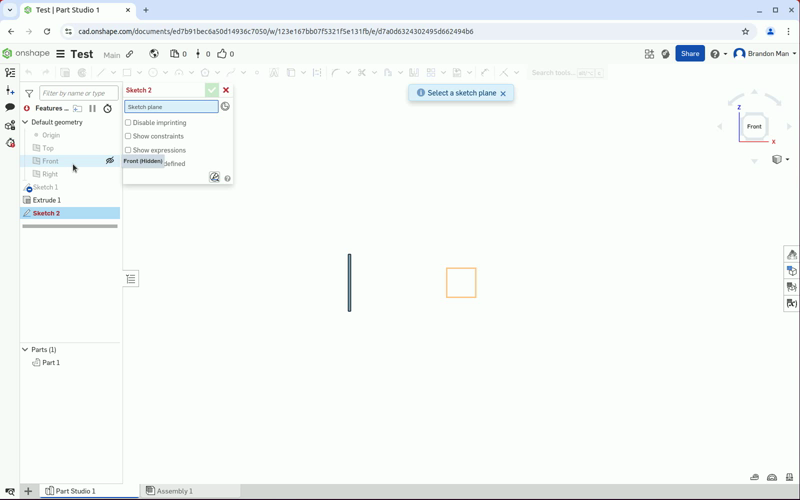
click(73, 163)
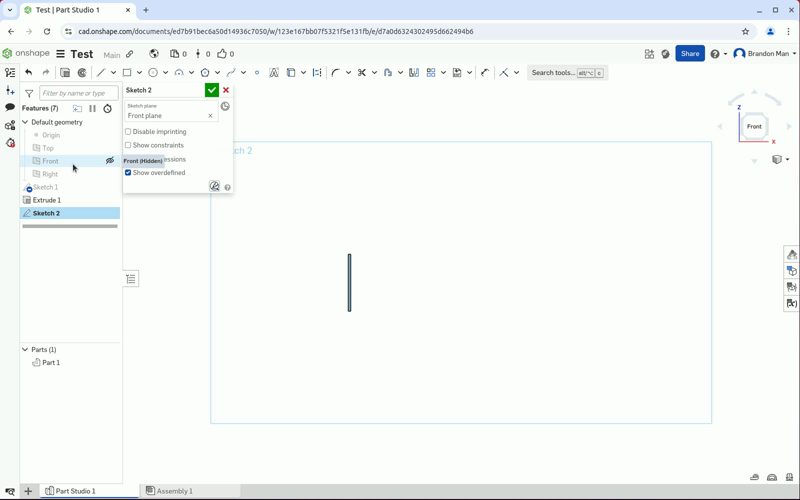
mouse_move(73, 352)
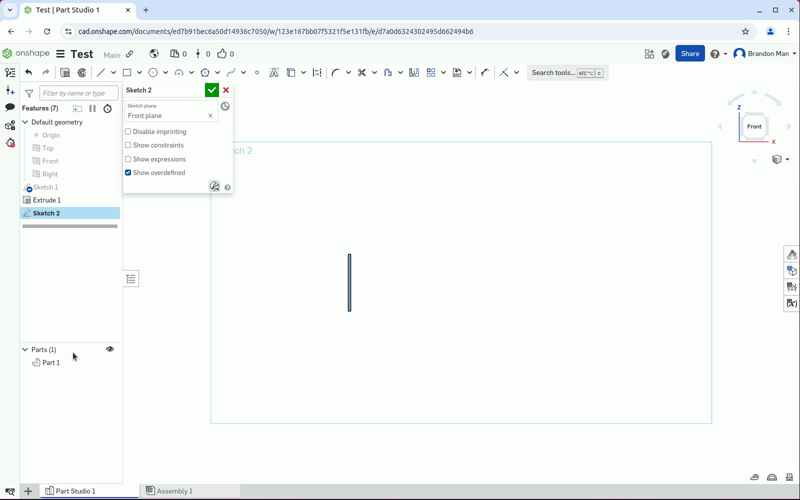
key(y)
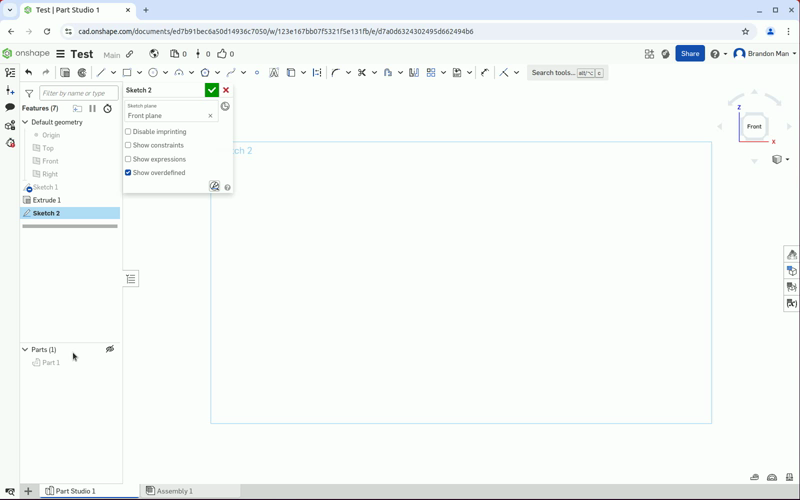
key(l)
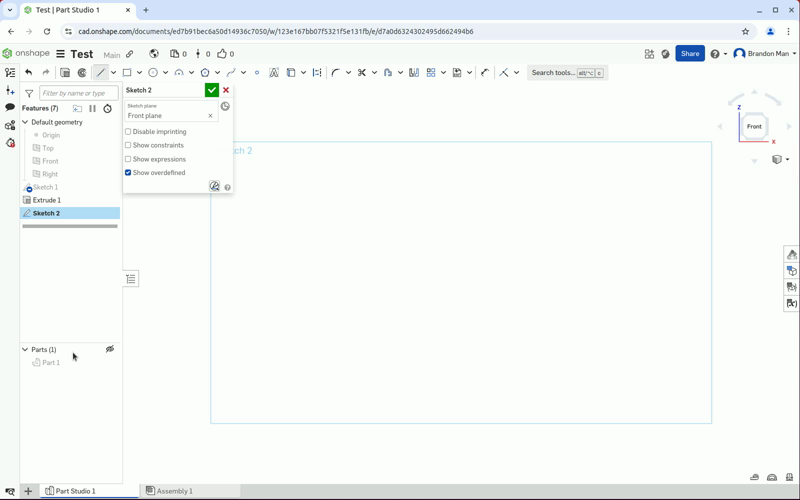
key_down(shift)
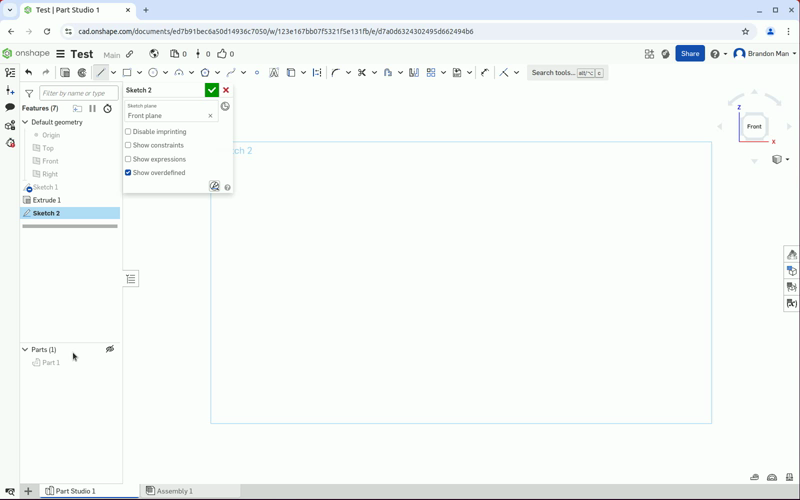
mouse_move(570, 311)
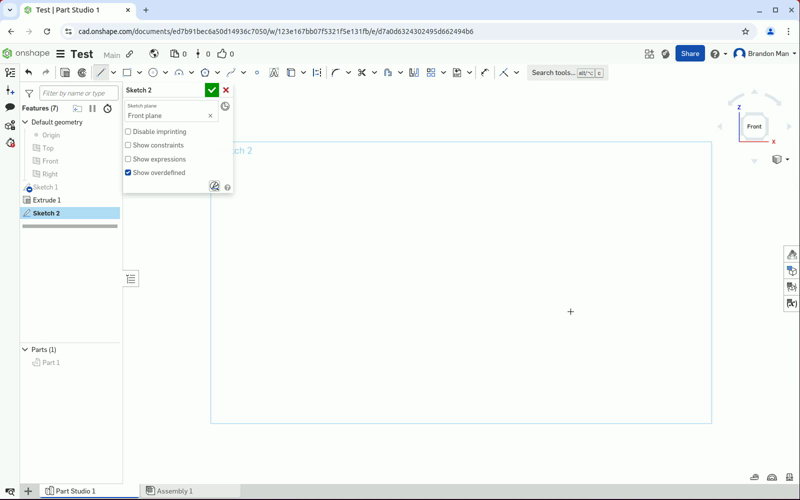
click(570, 311)
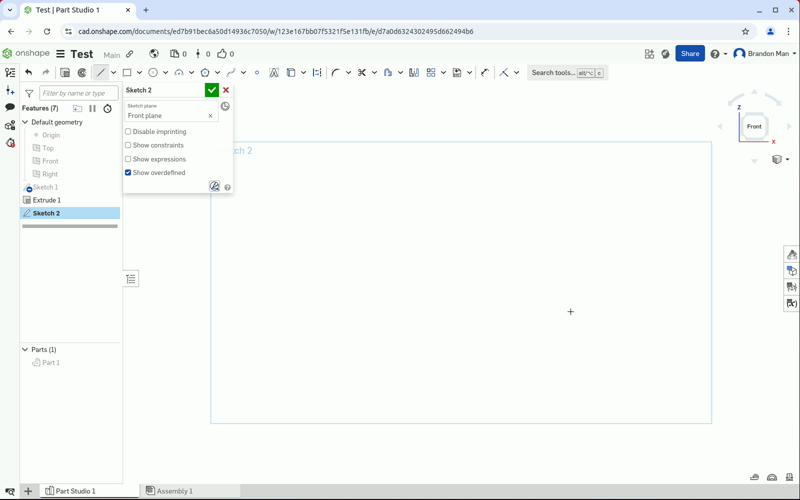
key_up(shift)
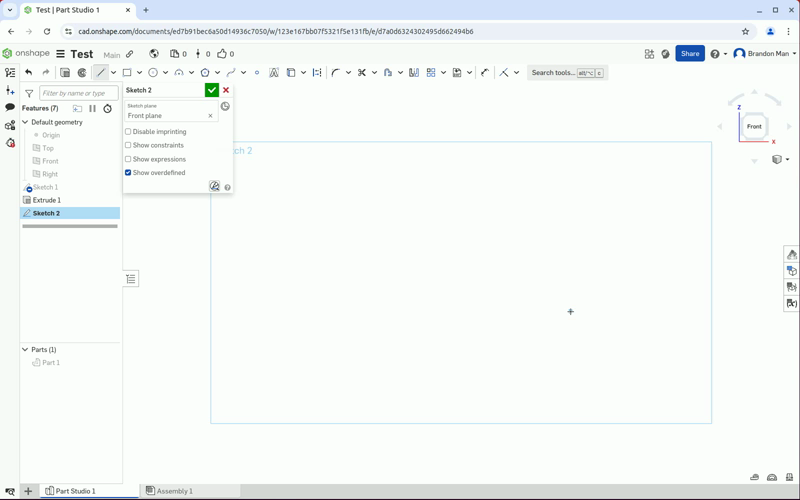
key_down(shift)
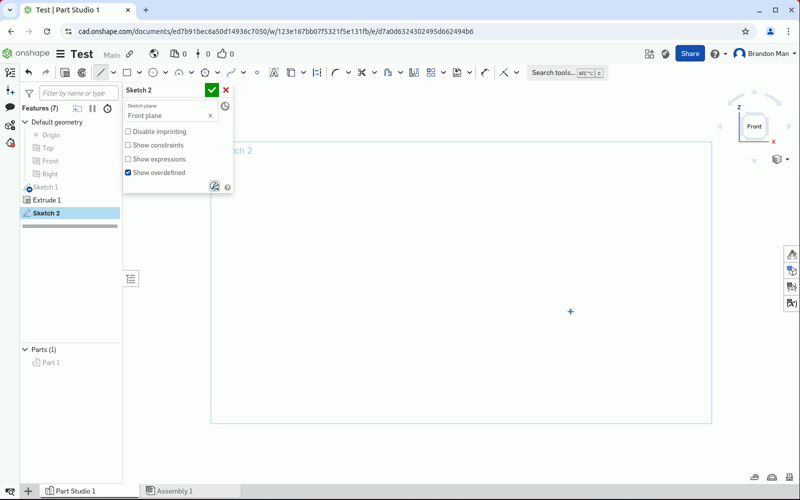
mouse_move(589, 311)
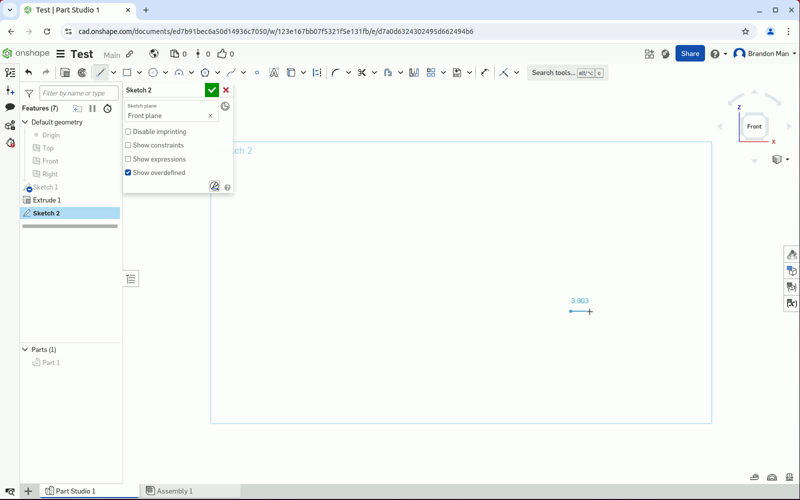
mouse_move(573, 311)
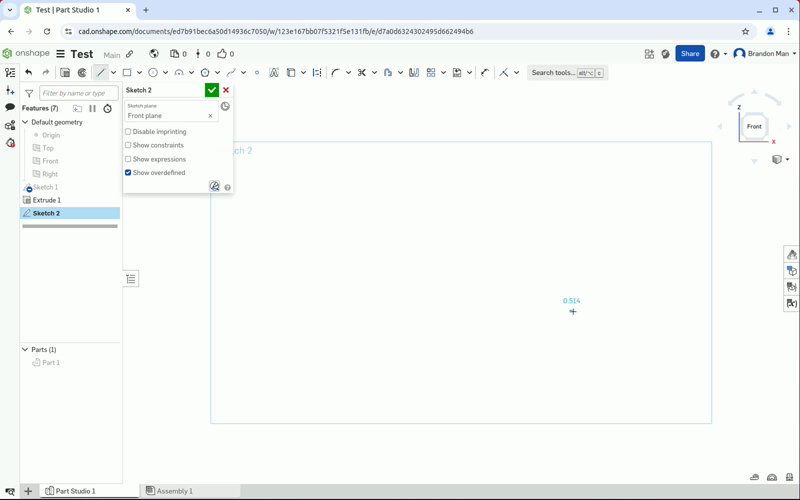
scroll(6)
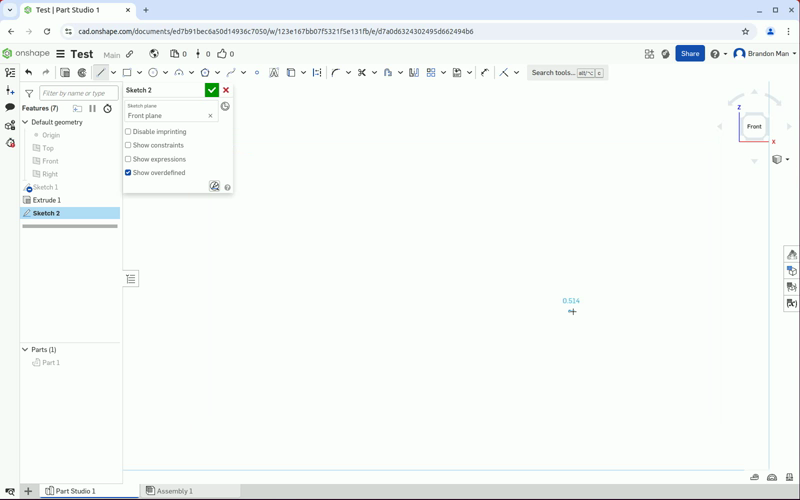
scroll(6)
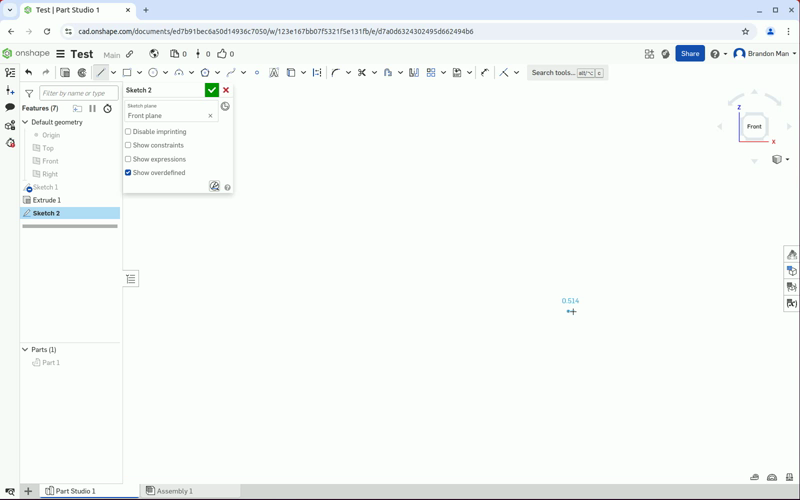
scroll(6)
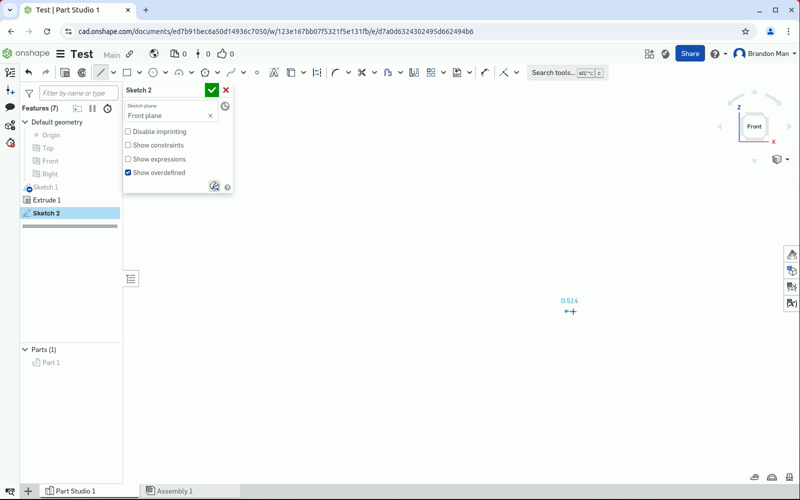
scroll(6)
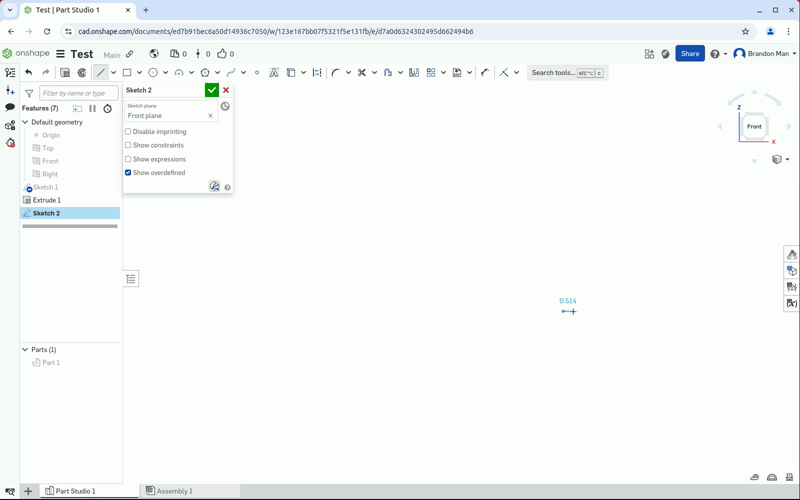
scroll(6)
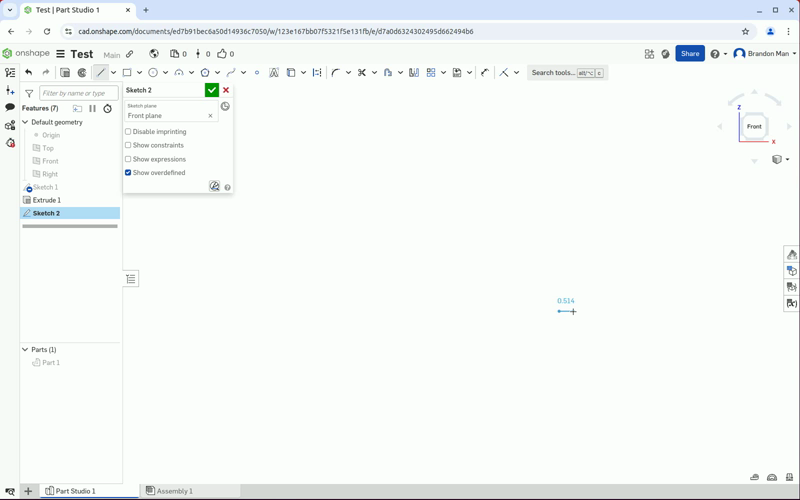
scroll(6)
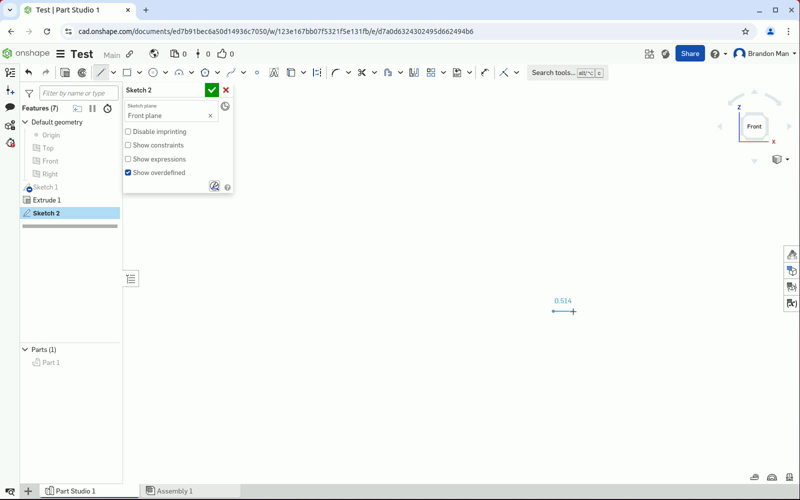
scroll(6)
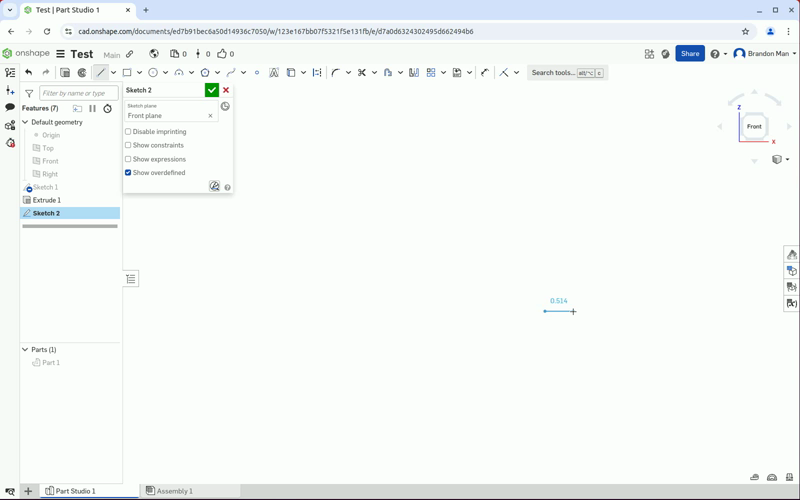
click(573, 311)
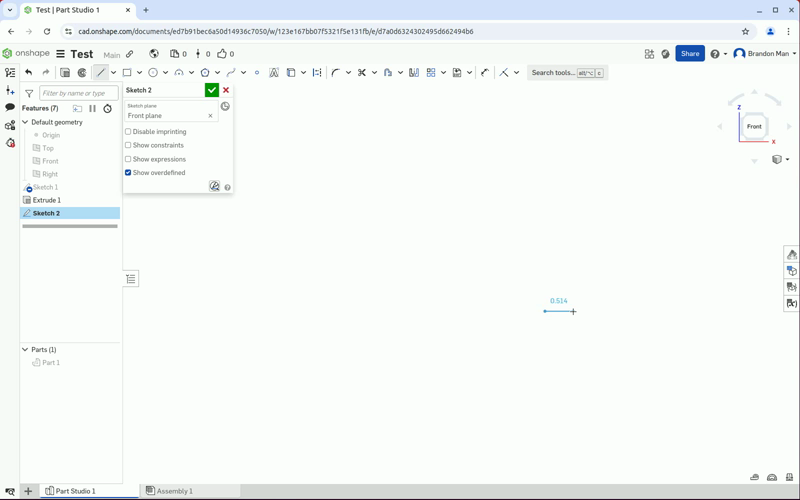
scroll(-6)
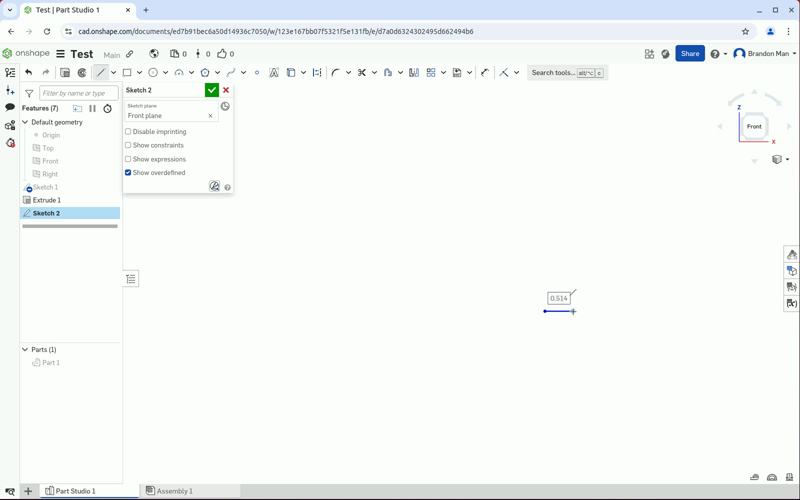
scroll(-6)
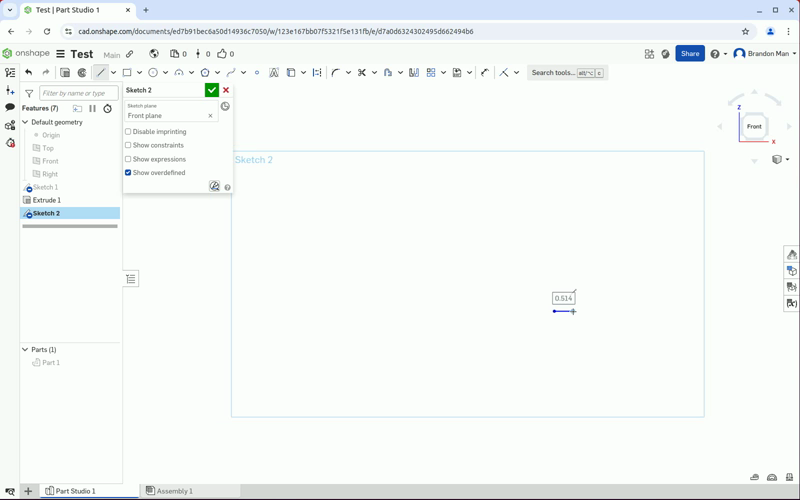
scroll(-6)
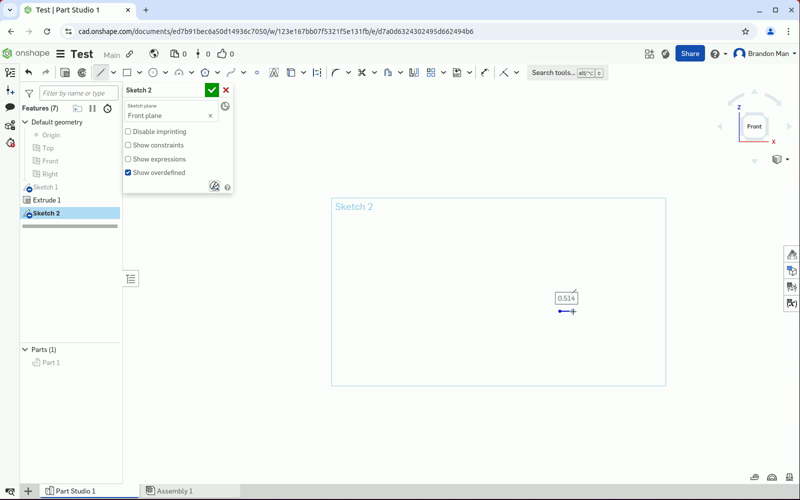
scroll(-6)
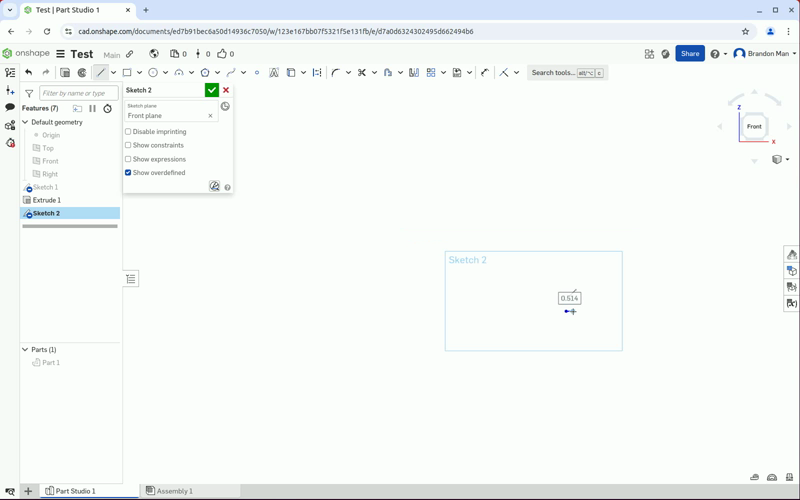
scroll(-6)
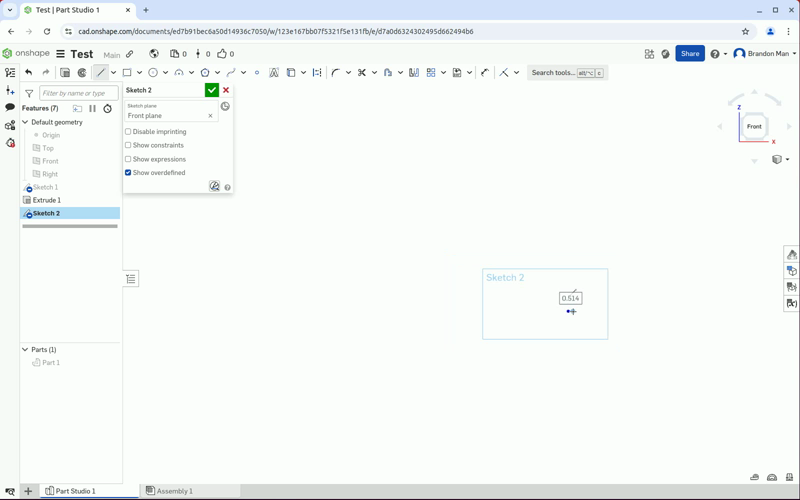
scroll(-6)
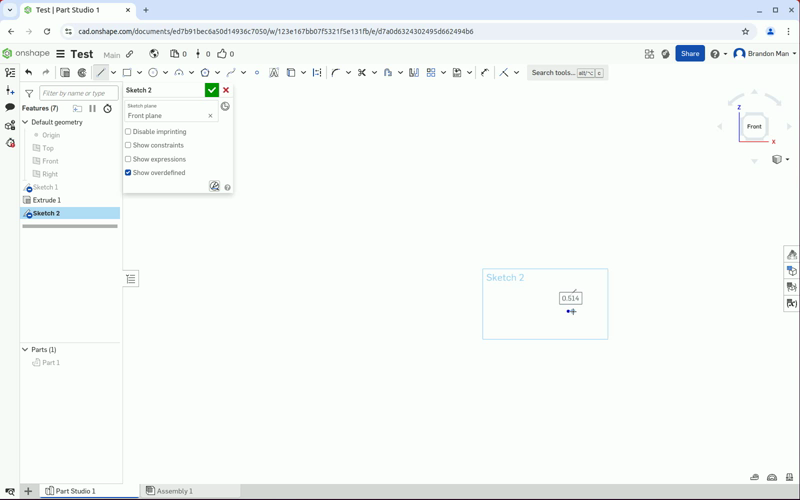
scroll(-6)
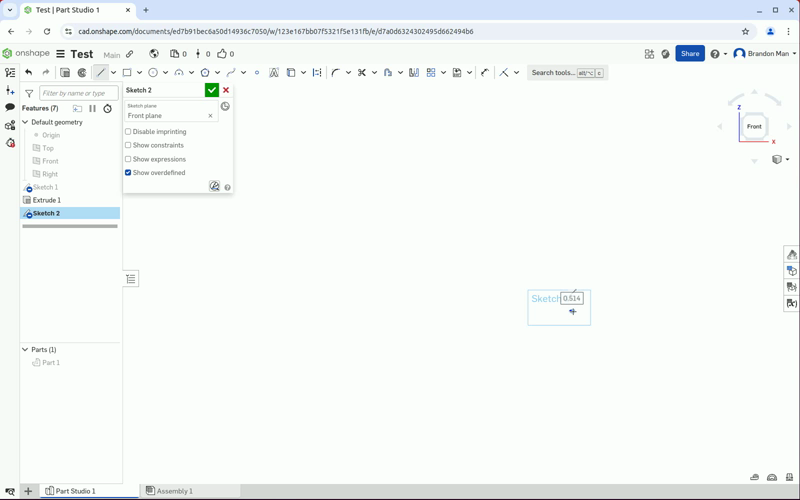
key_up(shift)
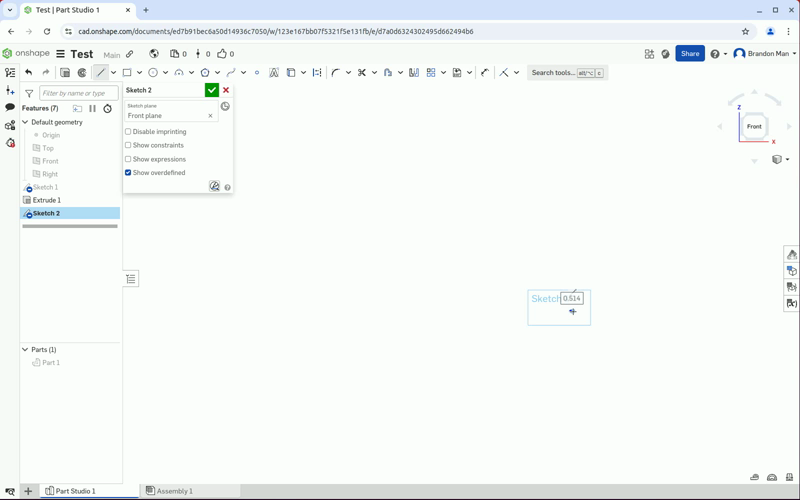
key_down(shift)
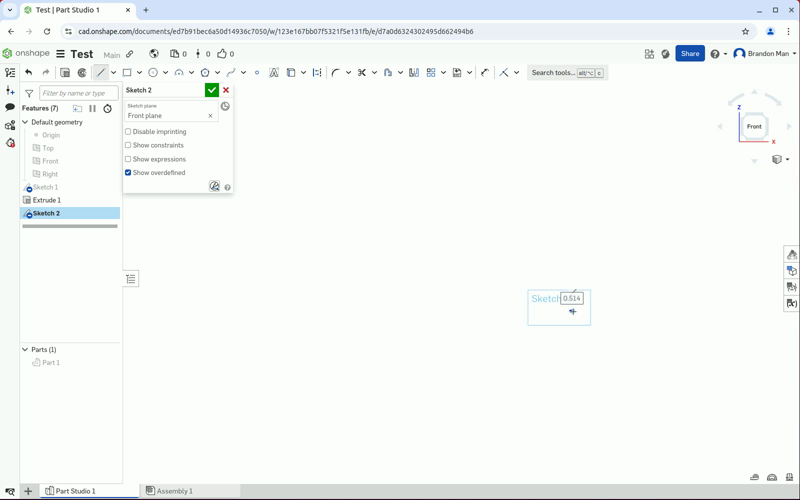
mouse_move(589, 311)
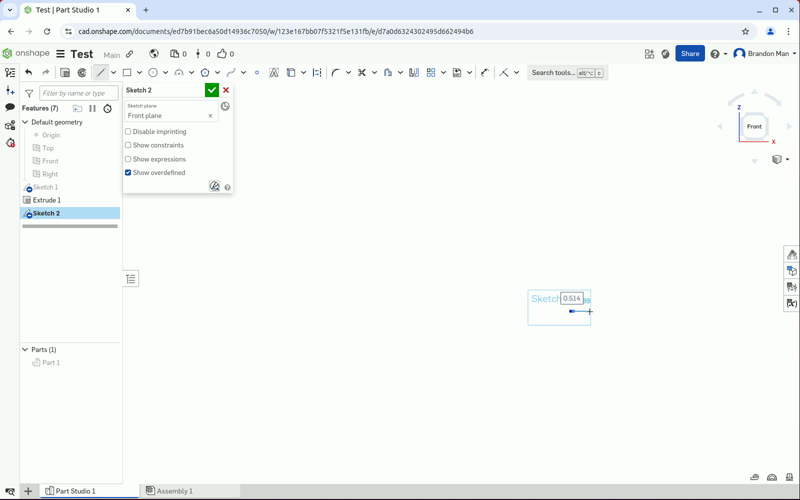
mouse_move(573, 254)
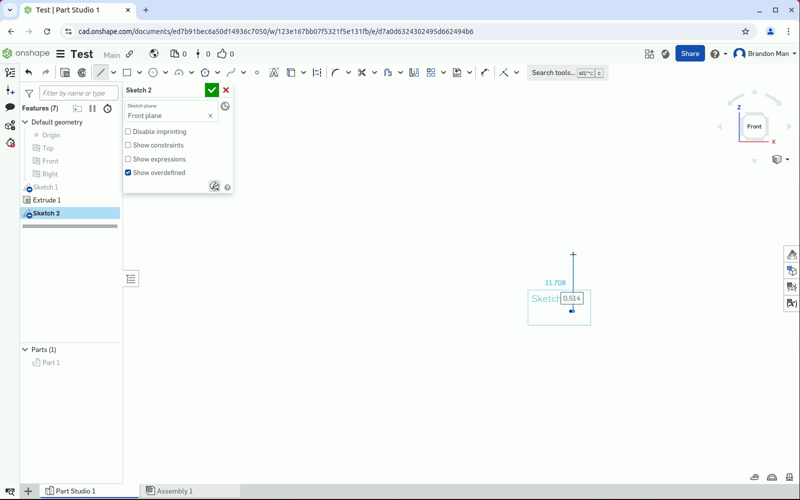
click(573, 254)
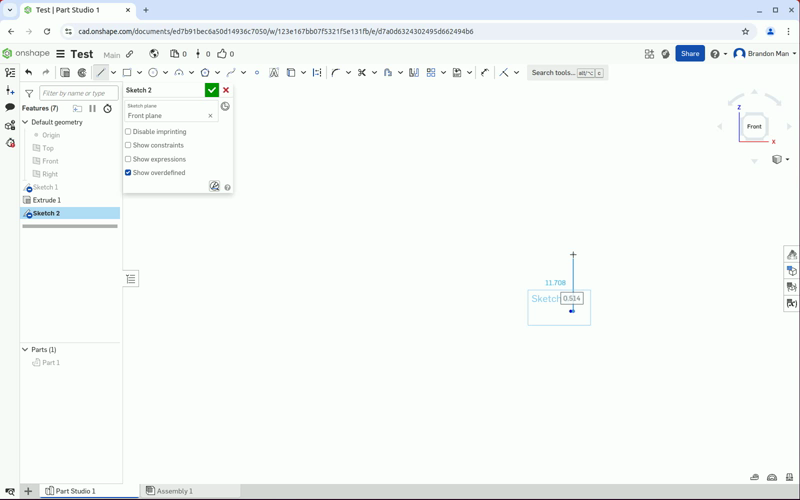
key_up(shift)
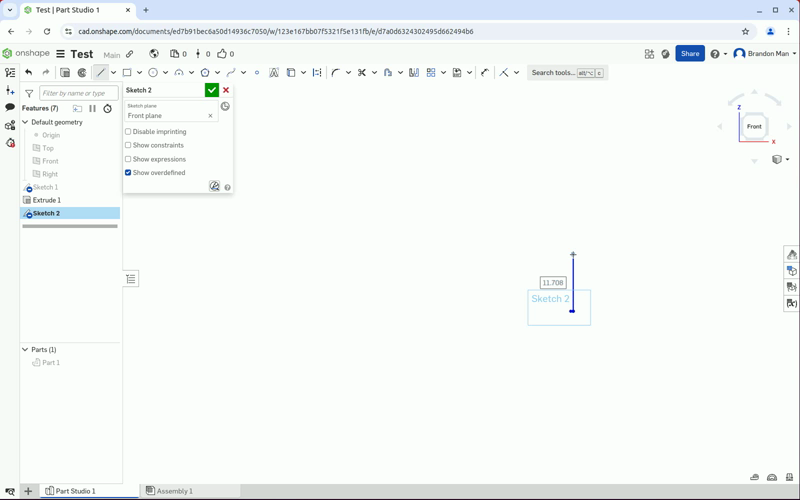
key_down(shift)
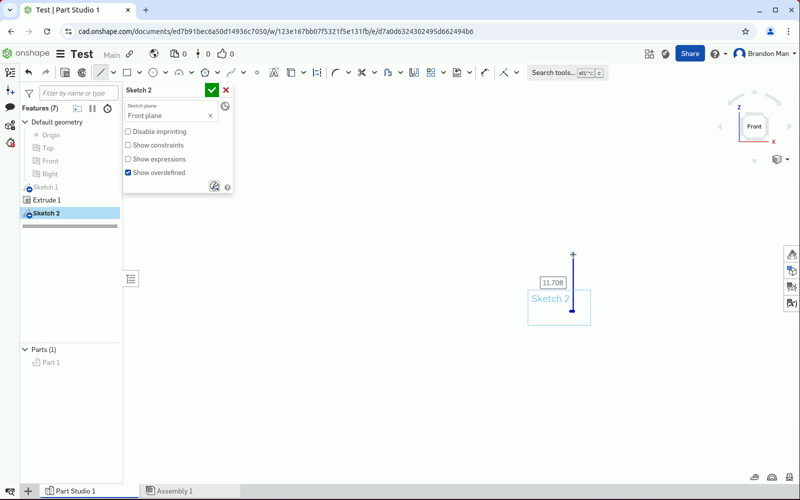
mouse_move(589, 254)
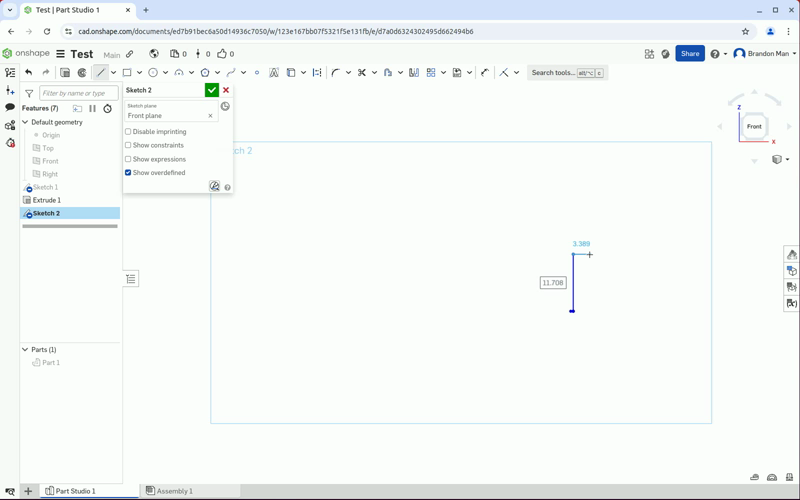
mouse_move(570, 254)
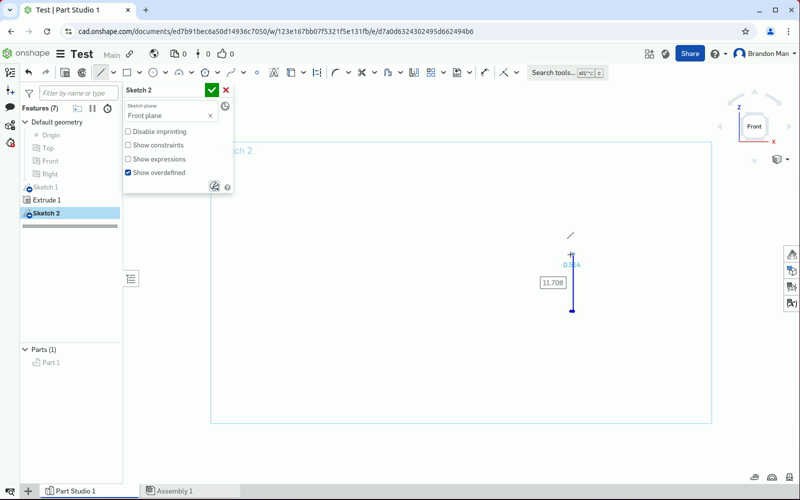
scroll(6)
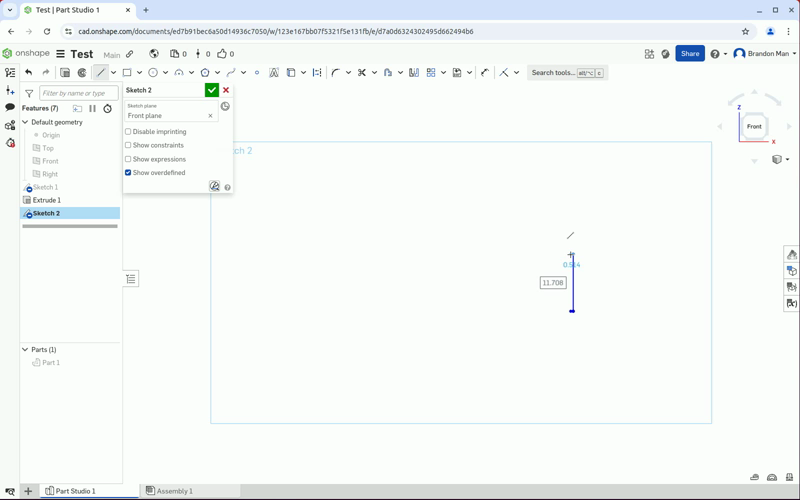
scroll(6)
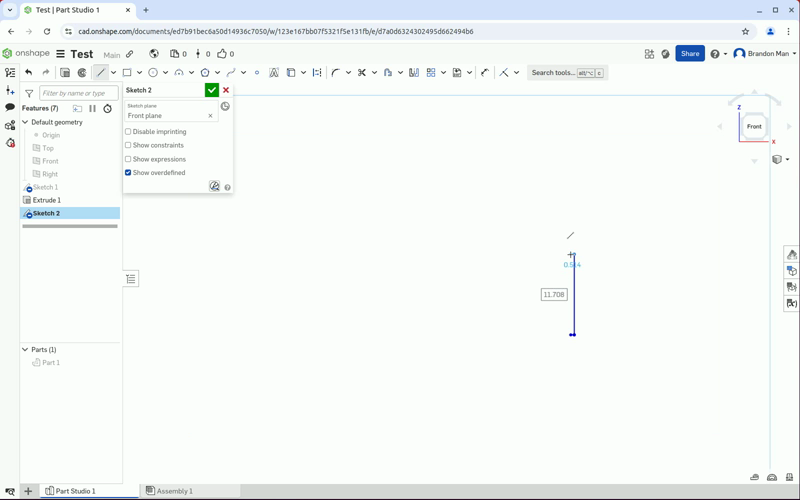
scroll(6)
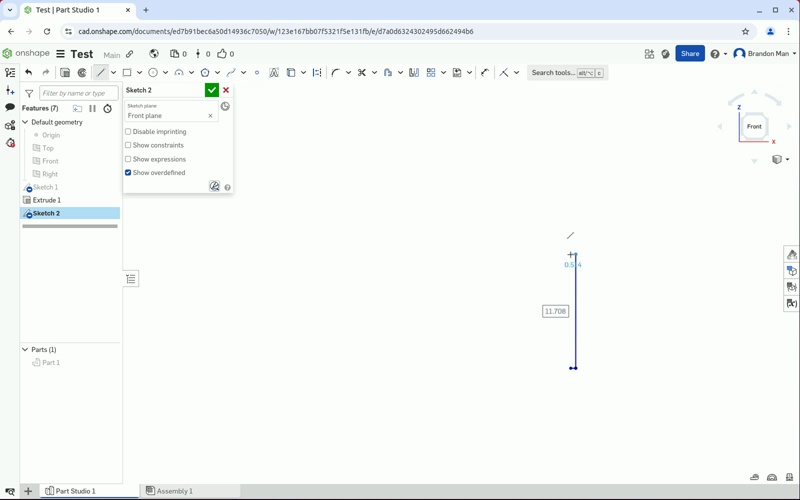
scroll(6)
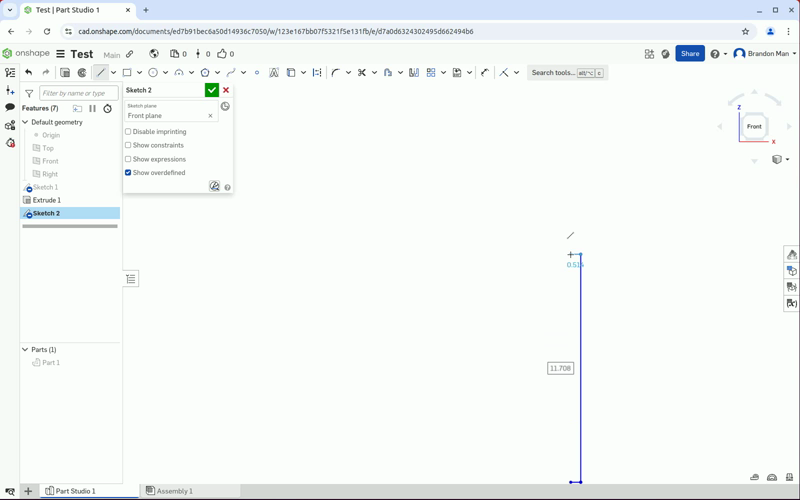
scroll(6)
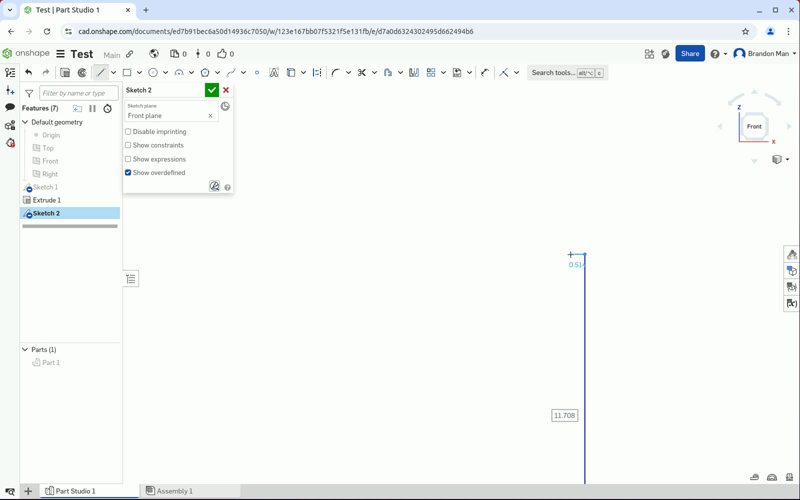
scroll(6)
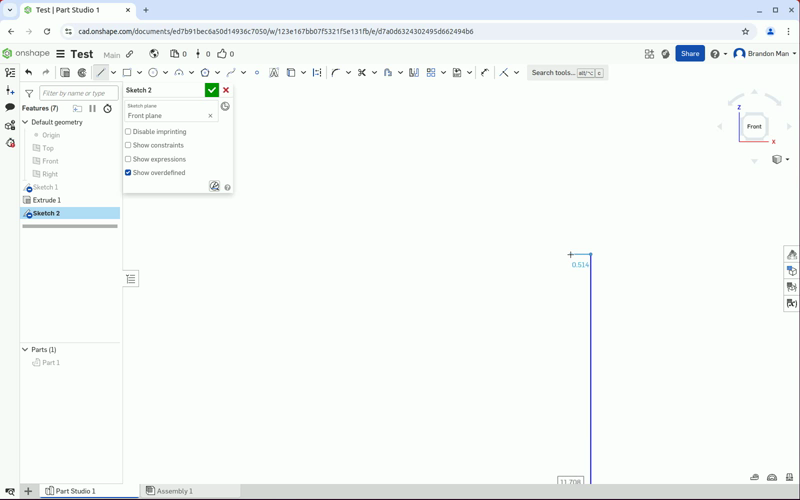
scroll(6)
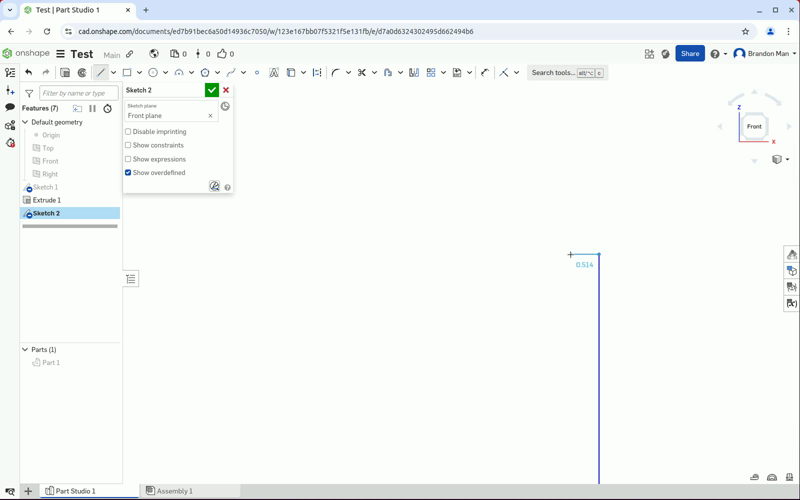
click(570, 254)
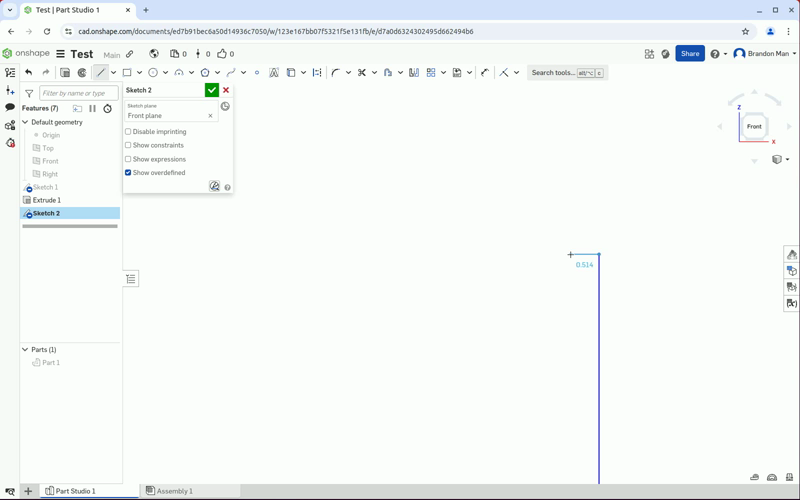
scroll(-6)
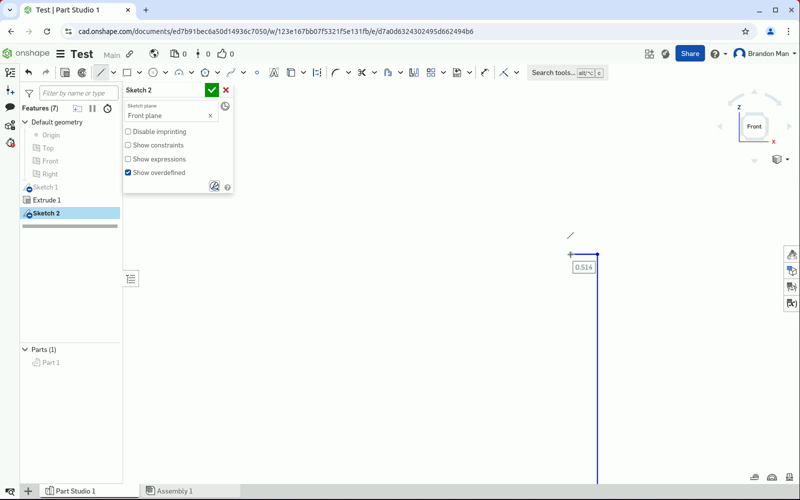
scroll(-6)
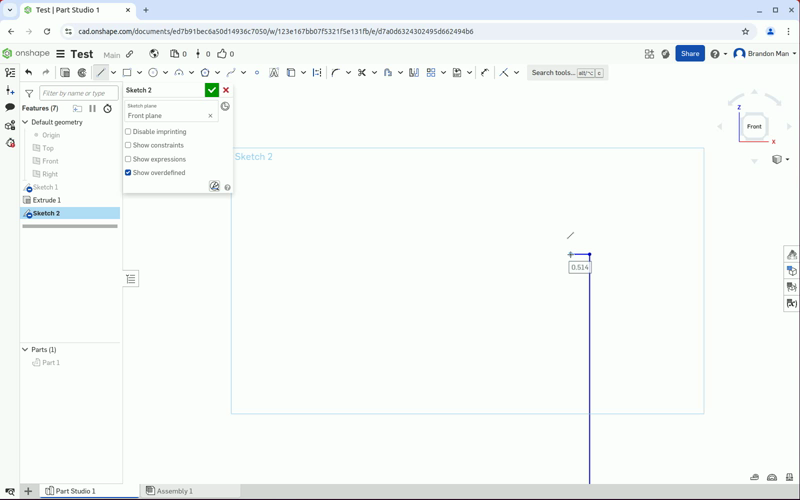
scroll(-6)
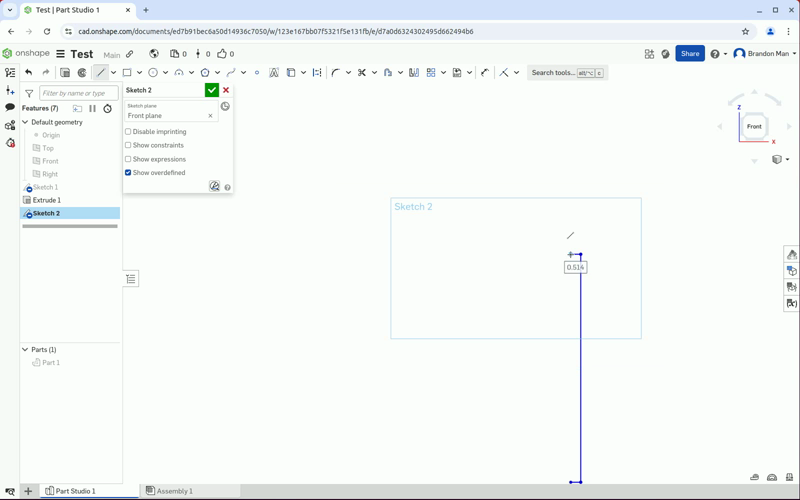
scroll(-6)
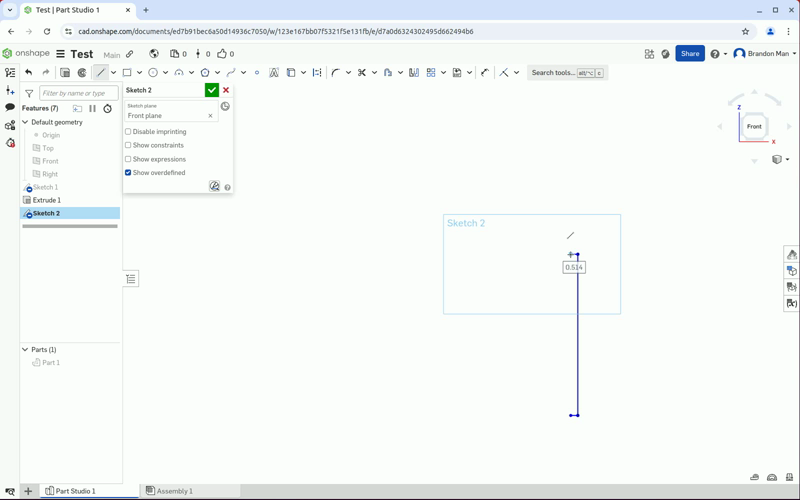
scroll(-6)
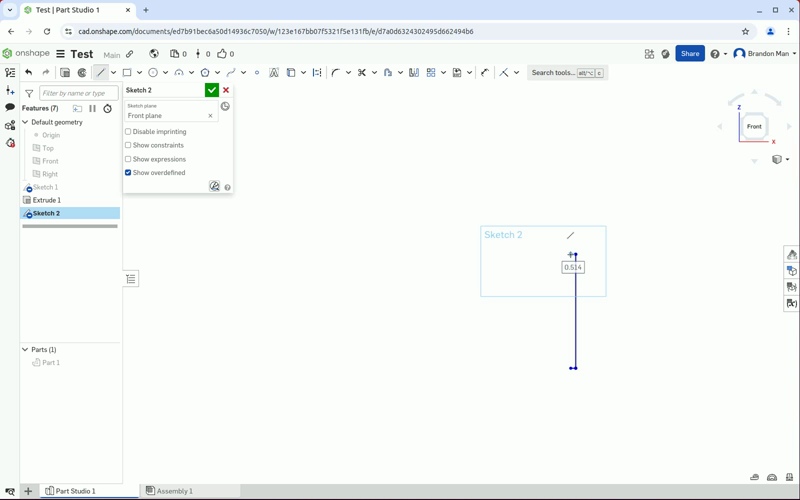
scroll(-6)
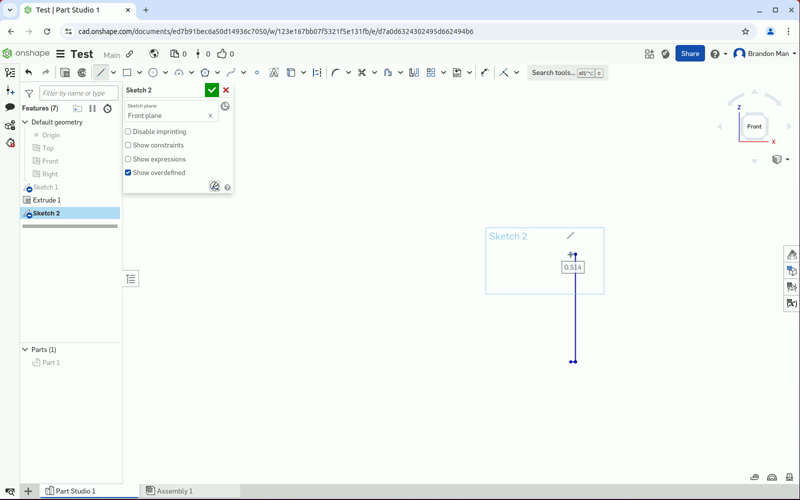
scroll(-6)
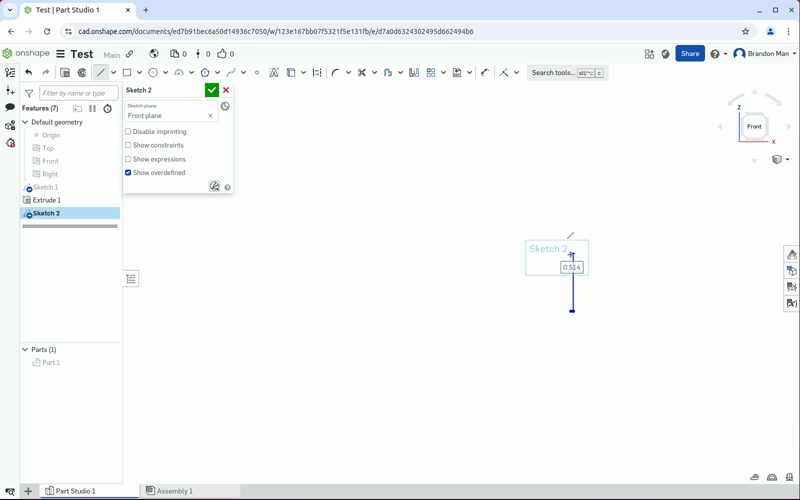
key_up(shift)
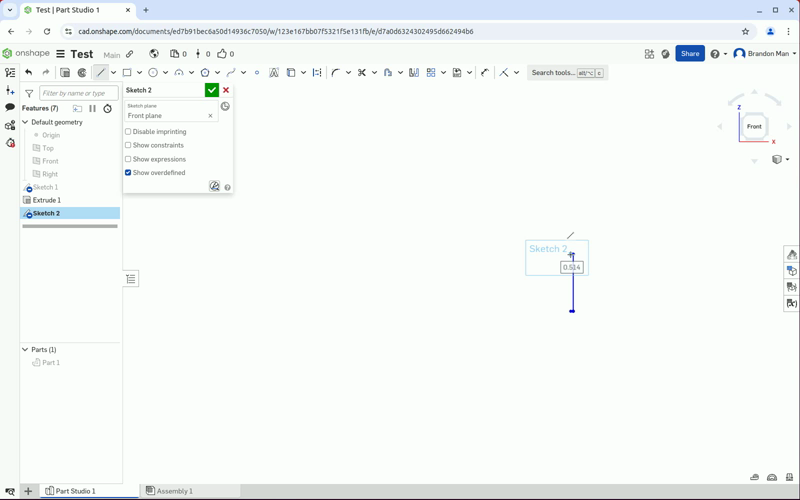
mouse_move(589, 254)
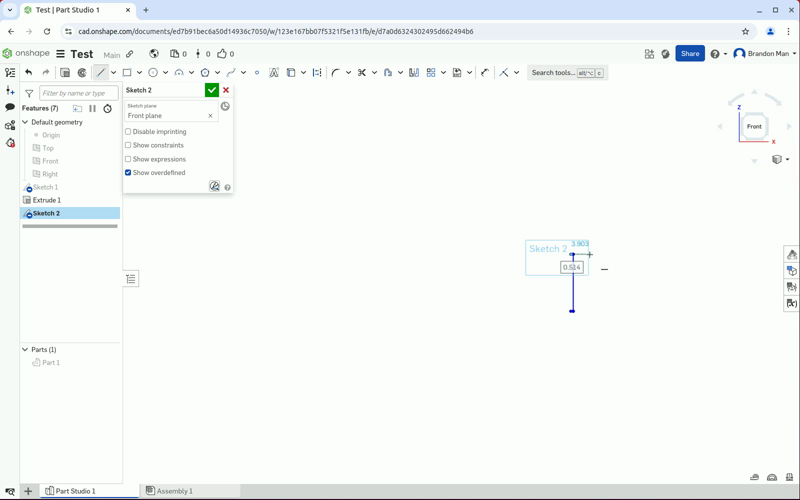
key_down(shift)
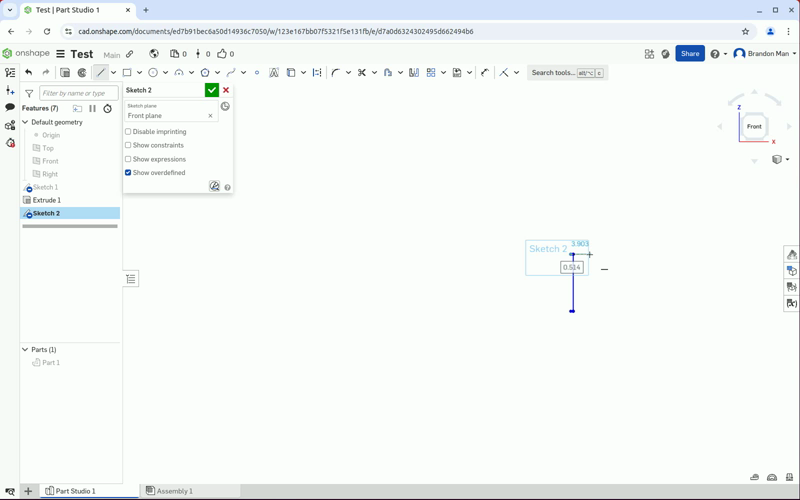
mouse_move(570, 311)
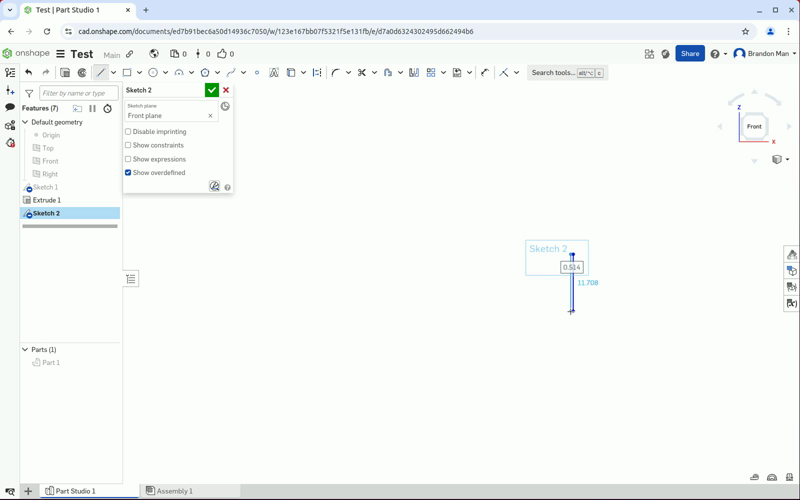
scroll(6)
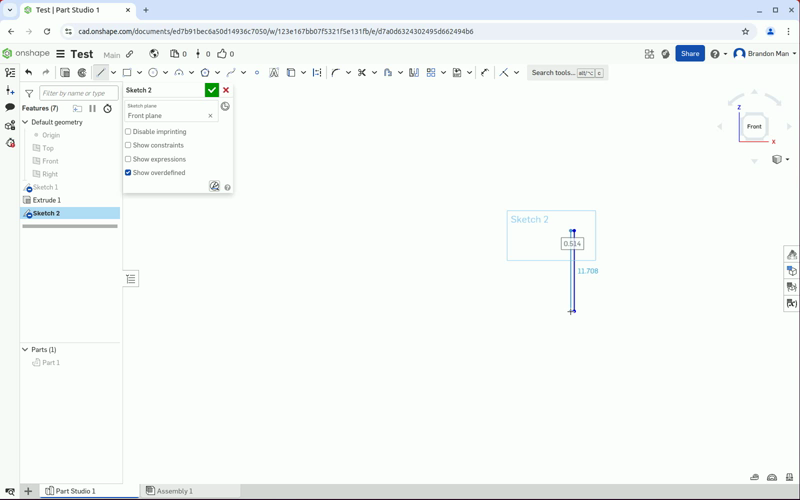
scroll(6)
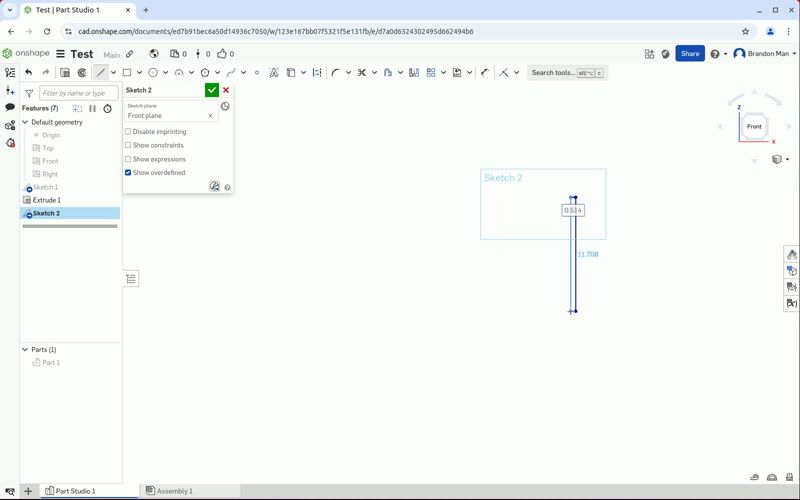
scroll(6)
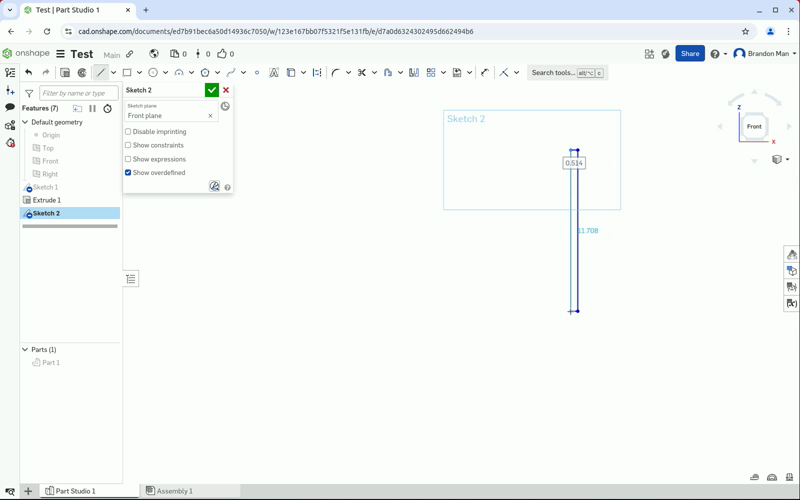
scroll(6)
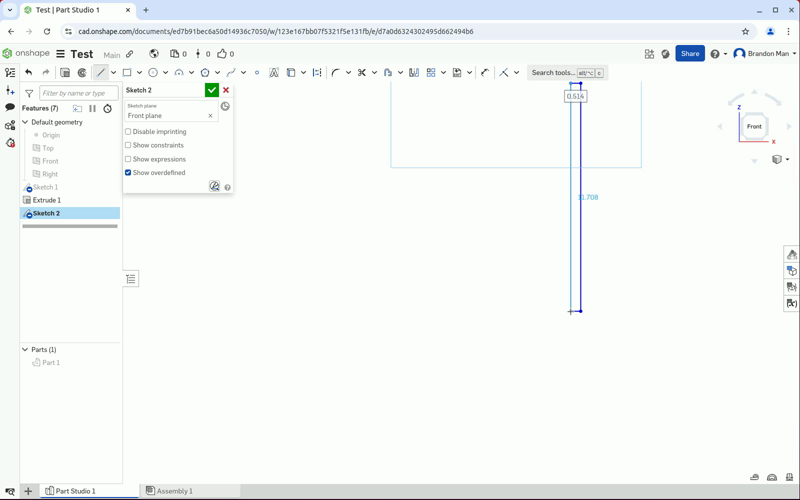
scroll(6)
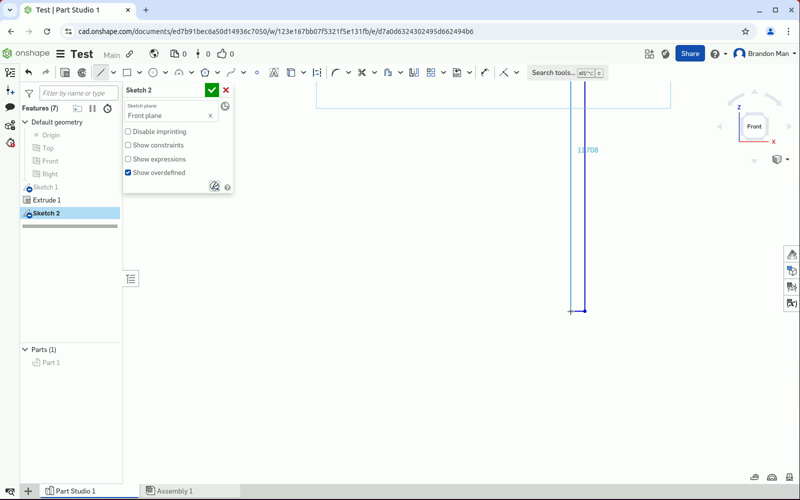
scroll(6)
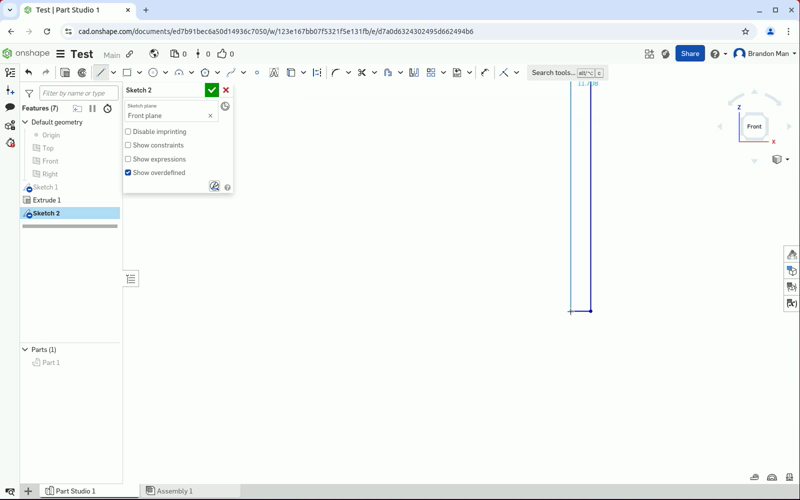
scroll(6)
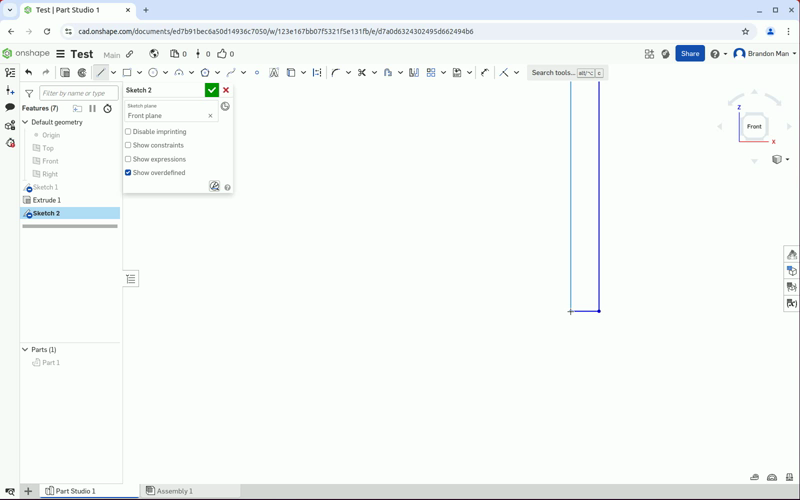
key_up(shift)
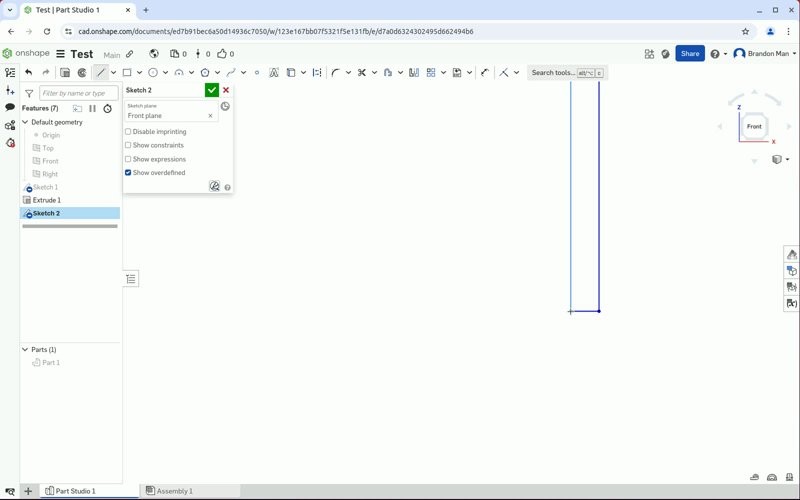
click(570, 311)
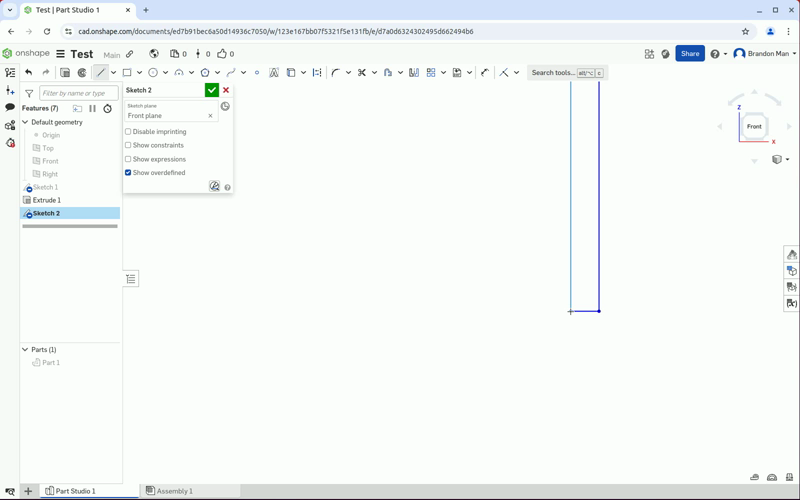
scroll(-6)
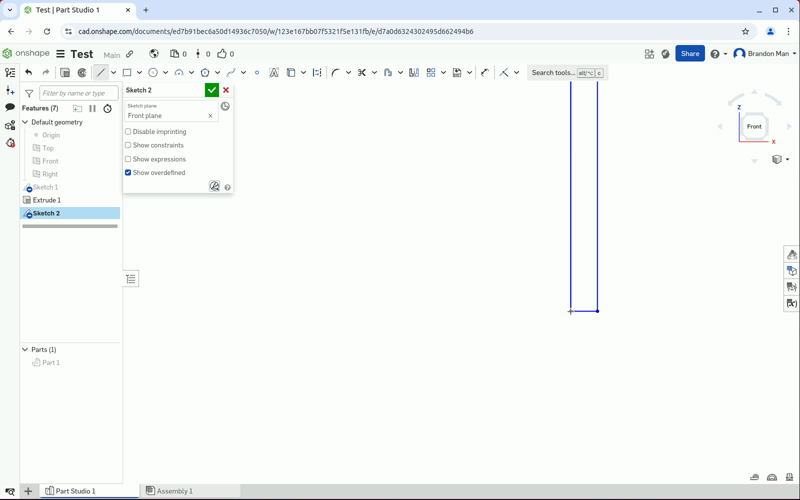
scroll(-6)
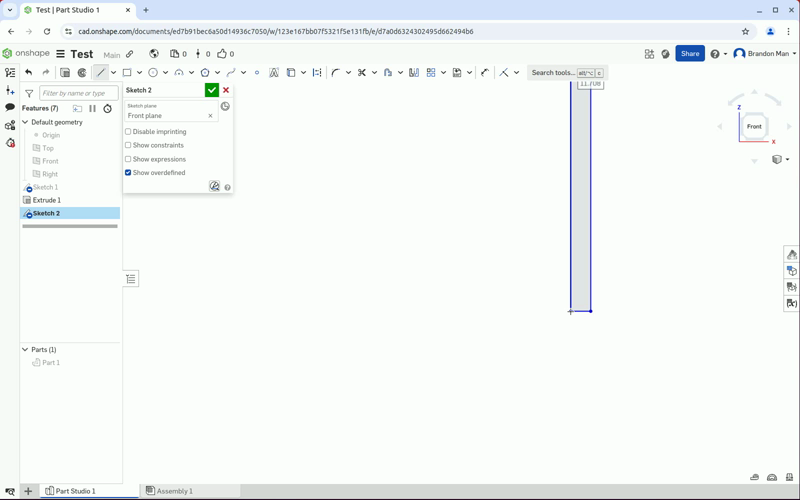
scroll(-6)
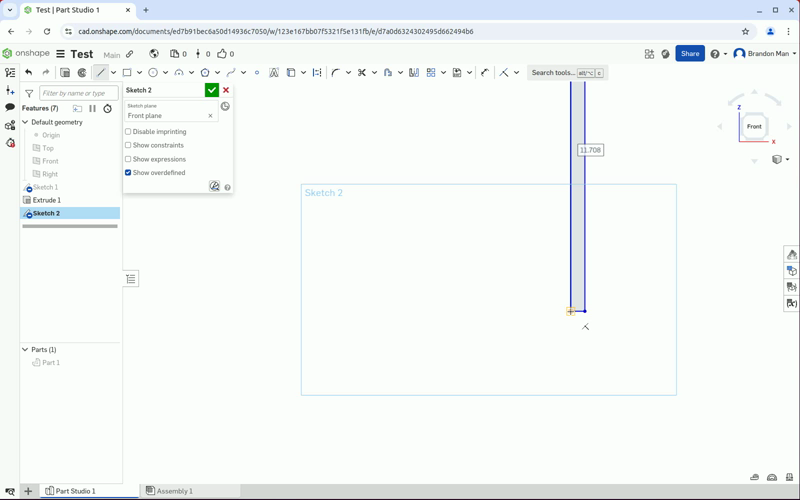
scroll(-6)
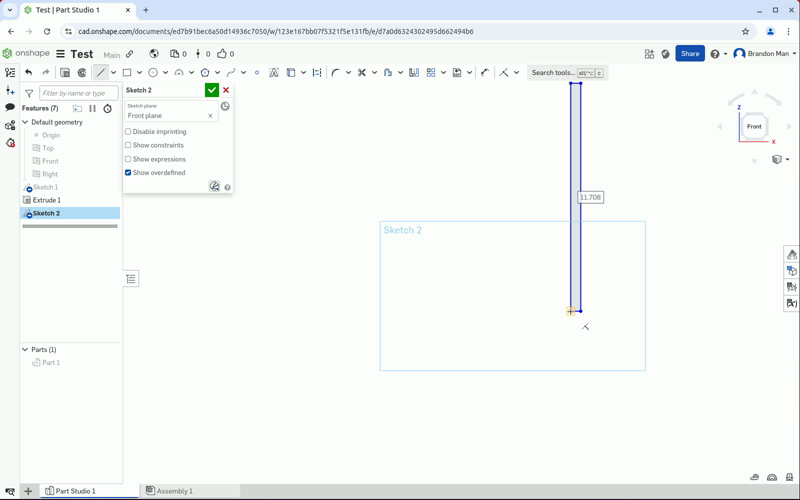
scroll(-6)
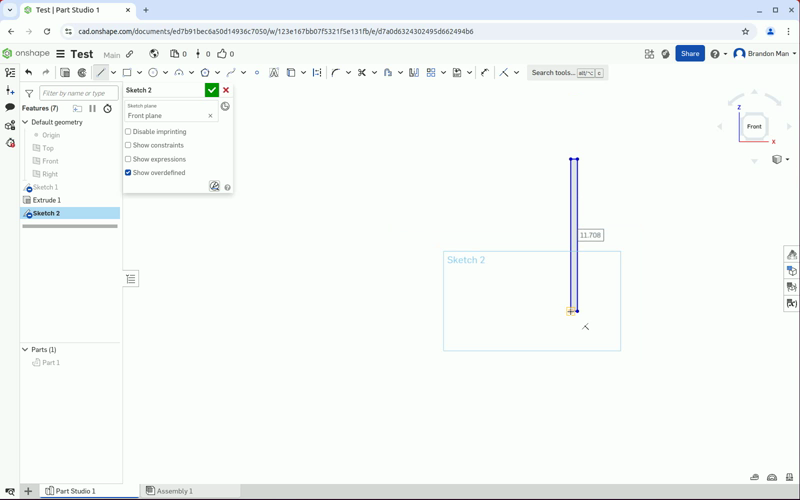
scroll(-6)
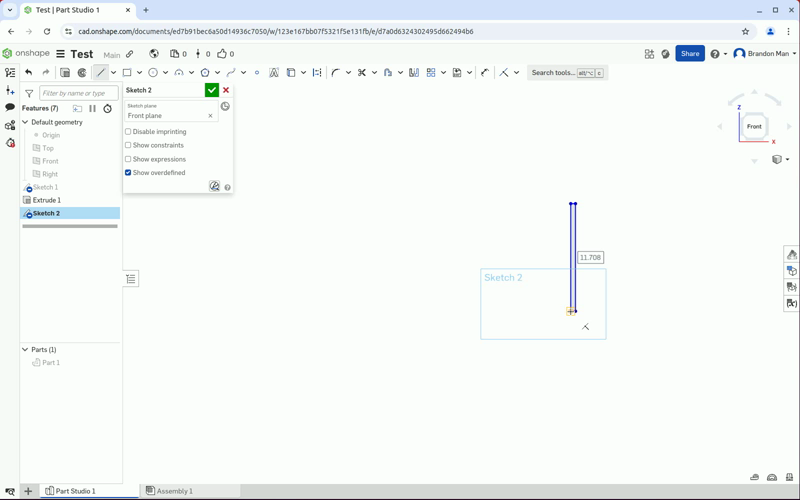
scroll(-6)
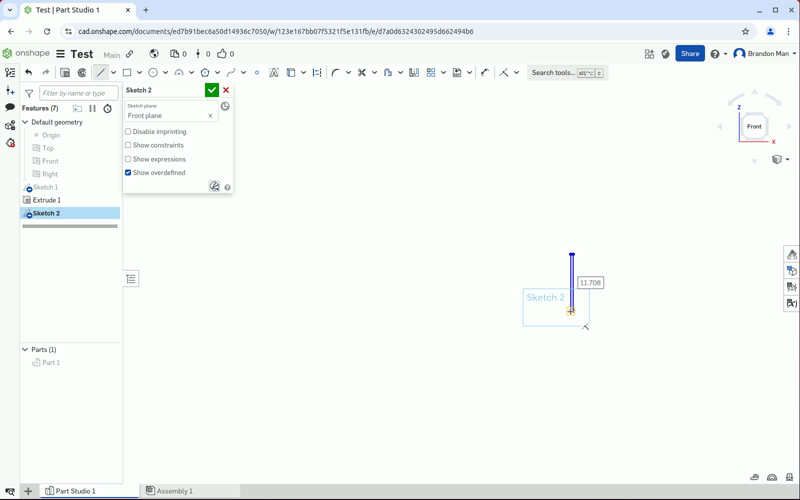
key(esc)
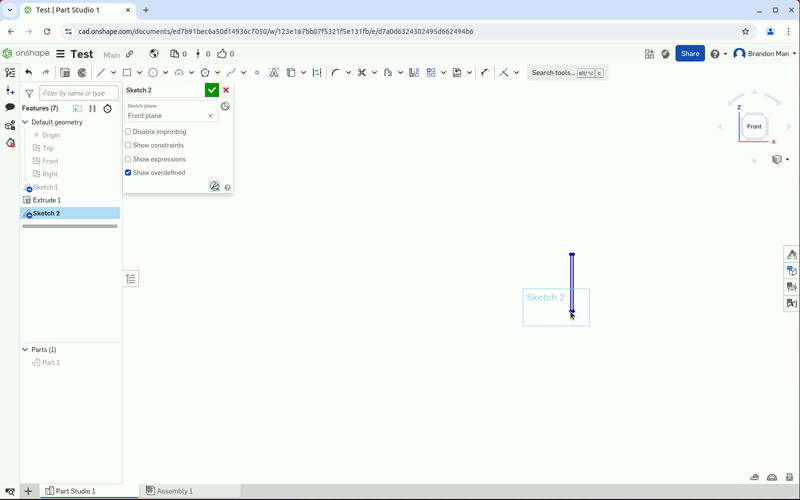
mouse_move(572, 266)
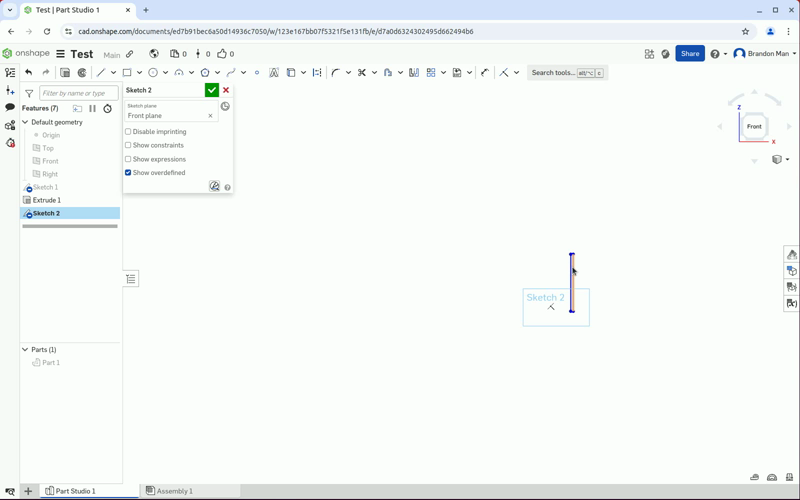
scroll(6)
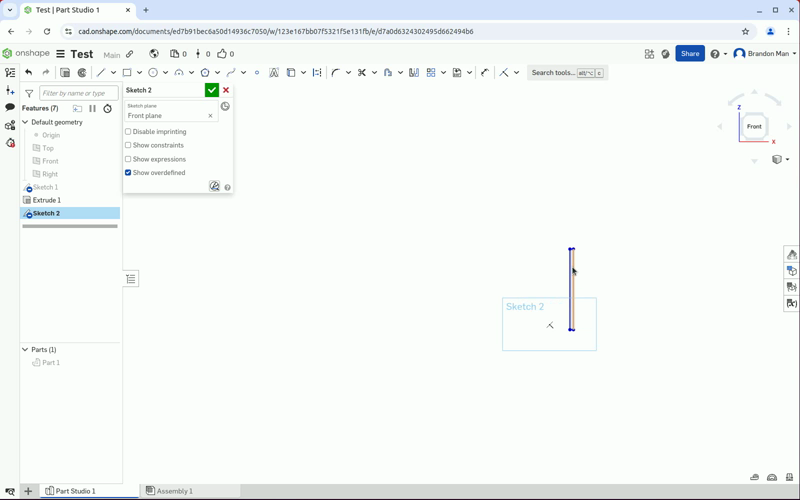
scroll(6)
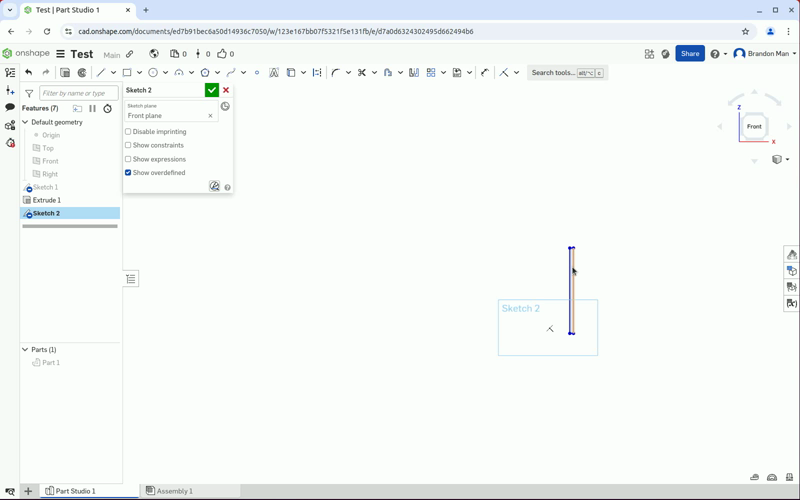
scroll(6)
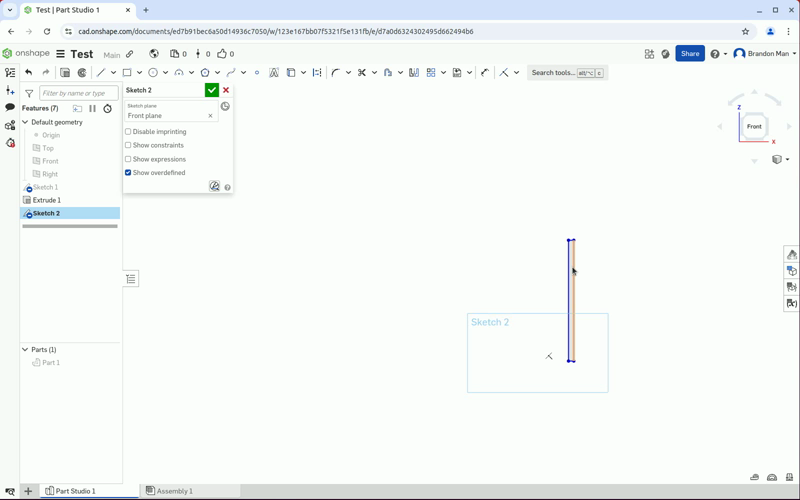
scroll(6)
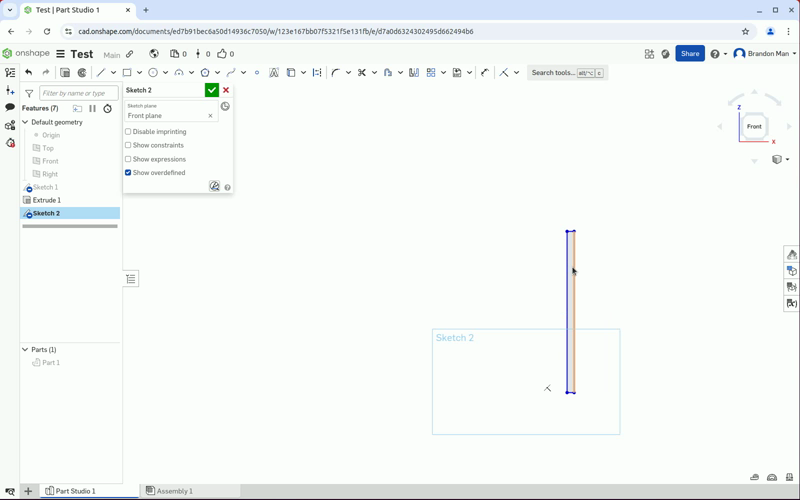
scroll(6)
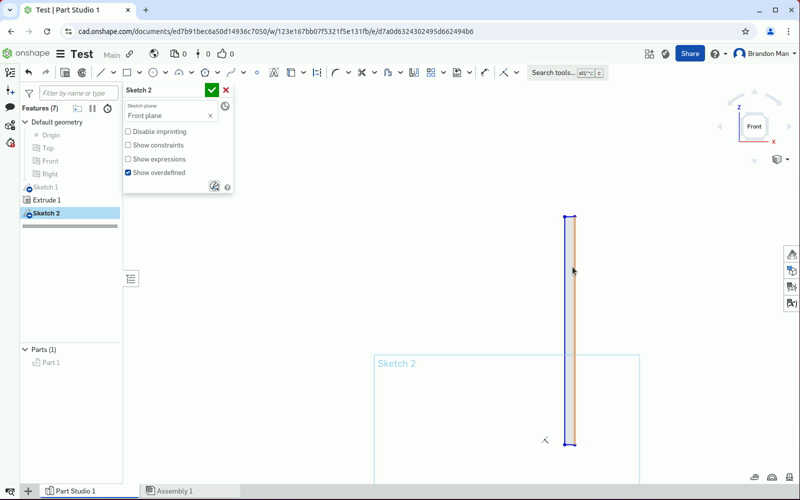
scroll(6)
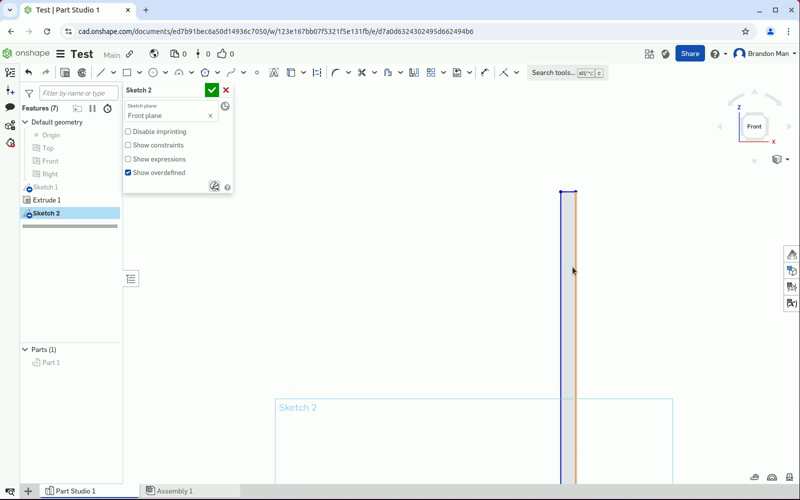
scroll(6)
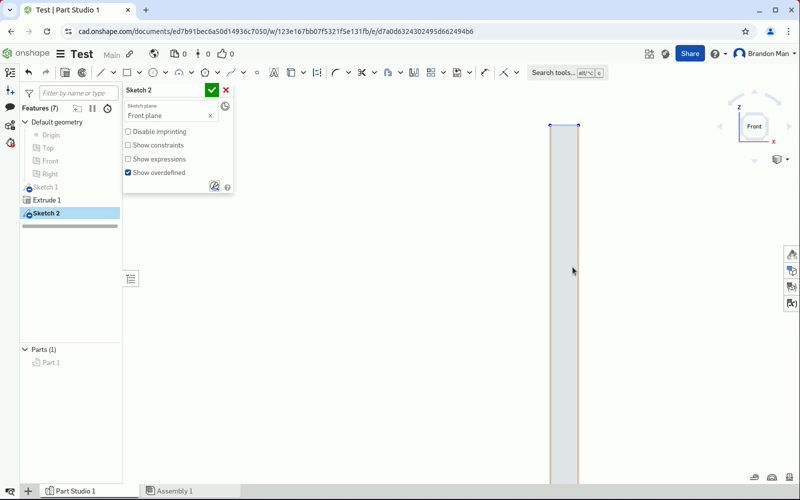
click(572, 266)
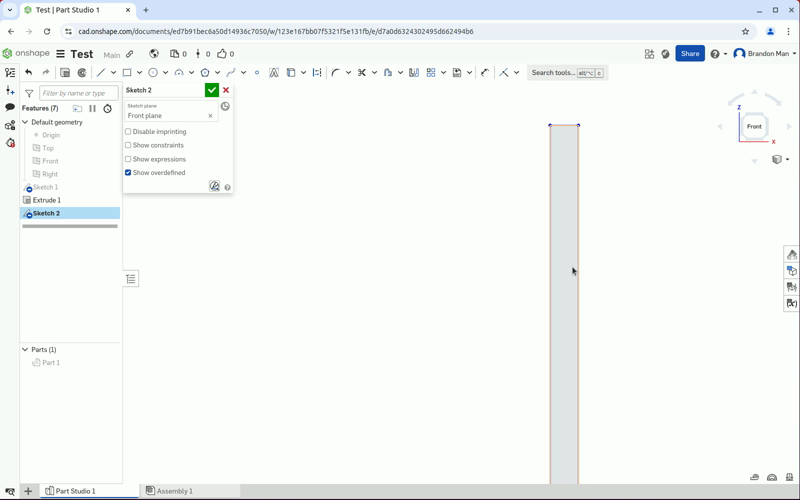
scroll(-6)
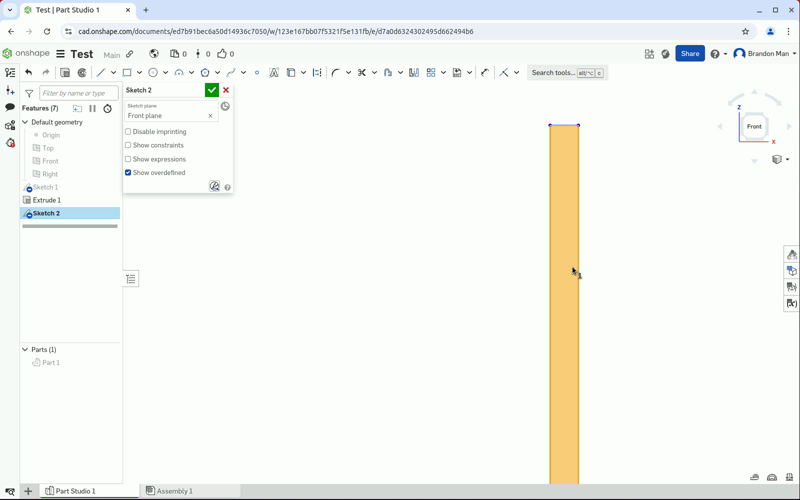
scroll(-6)
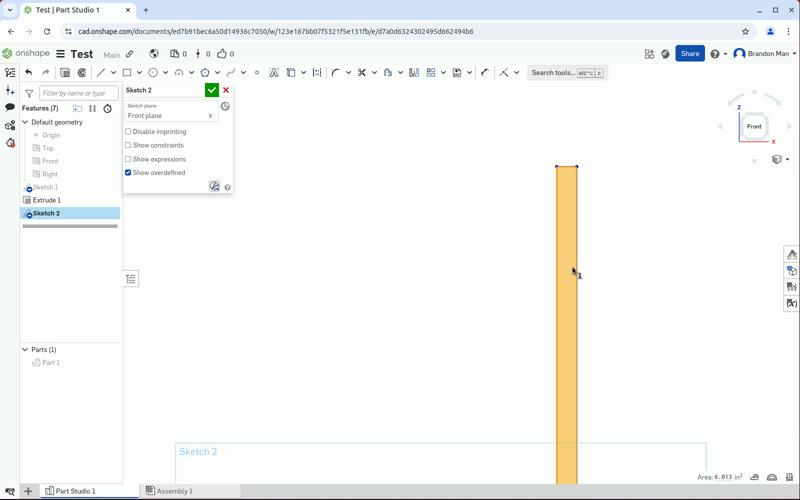
scroll(-6)
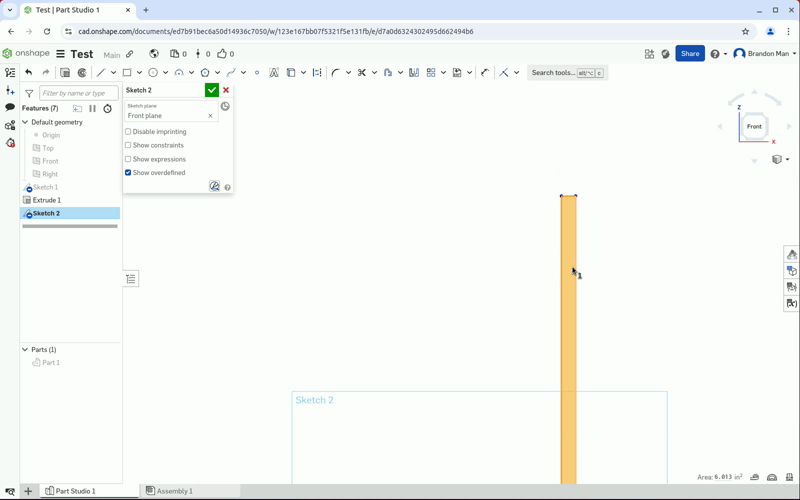
scroll(-6)
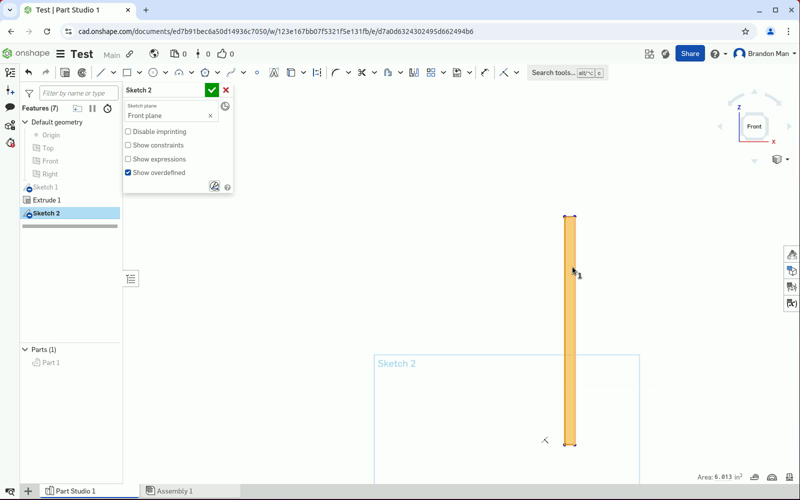
scroll(-6)
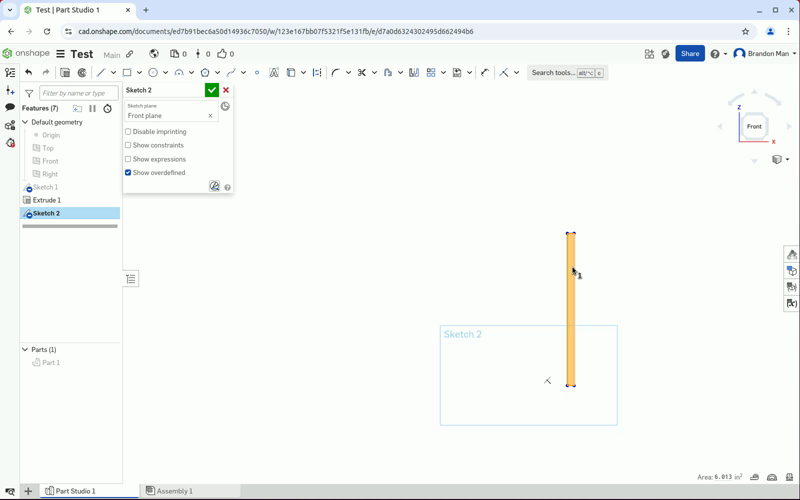
scroll(-6)
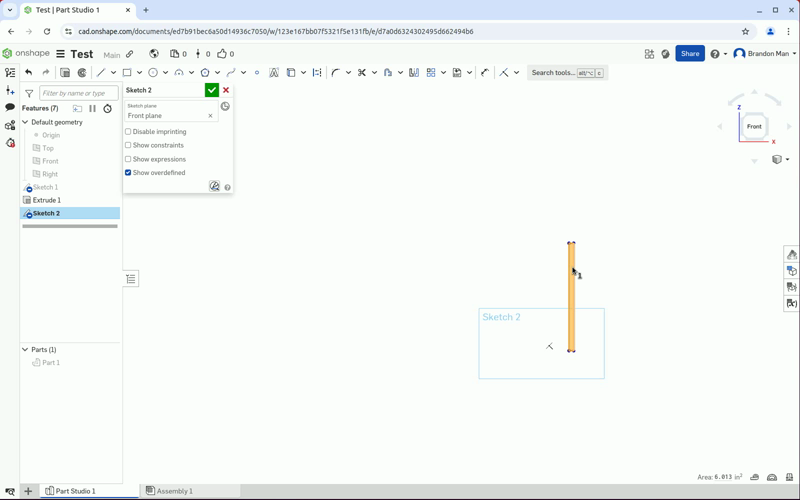
scroll(-6)
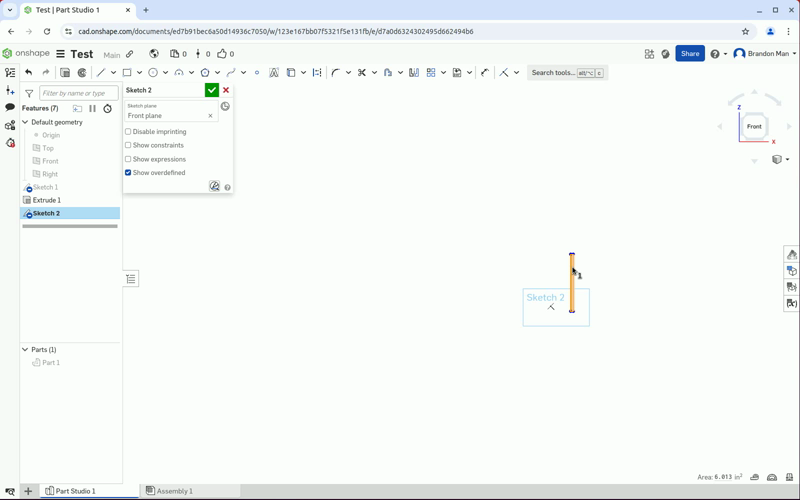
mouse_move(73, 352)
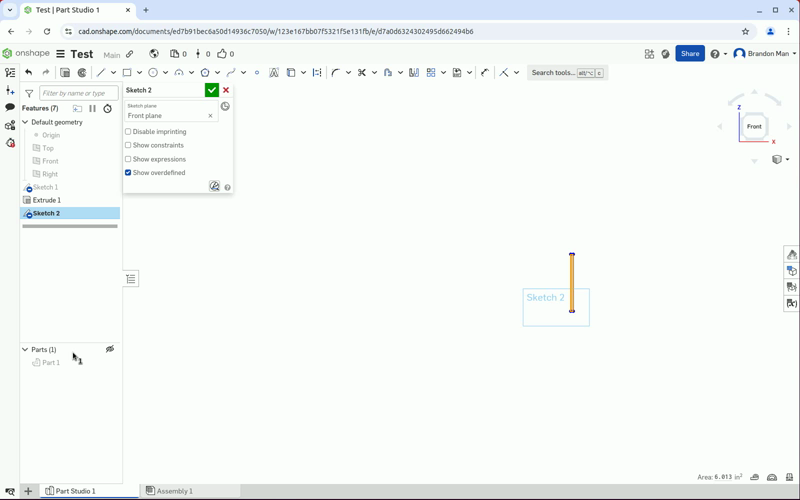
key(shift+y)
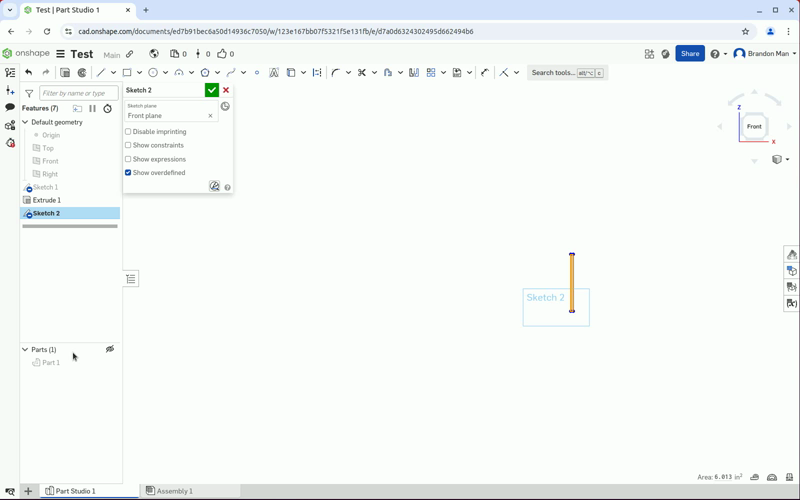
key(shift+e)
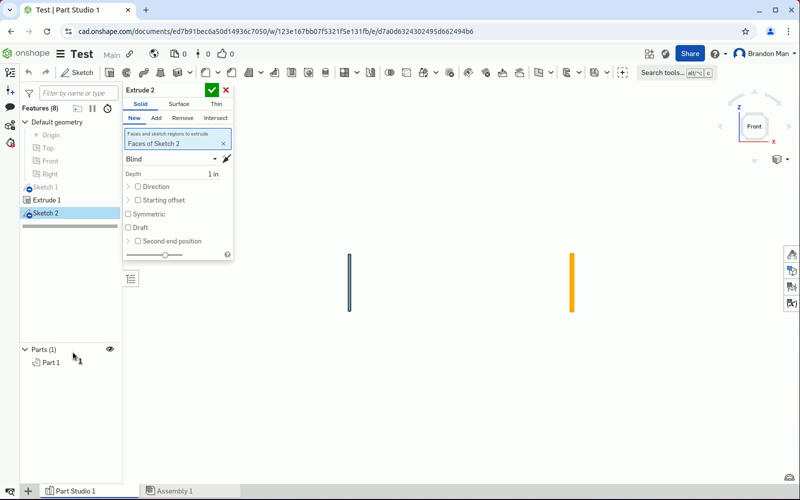
mouse_move(143, 106)
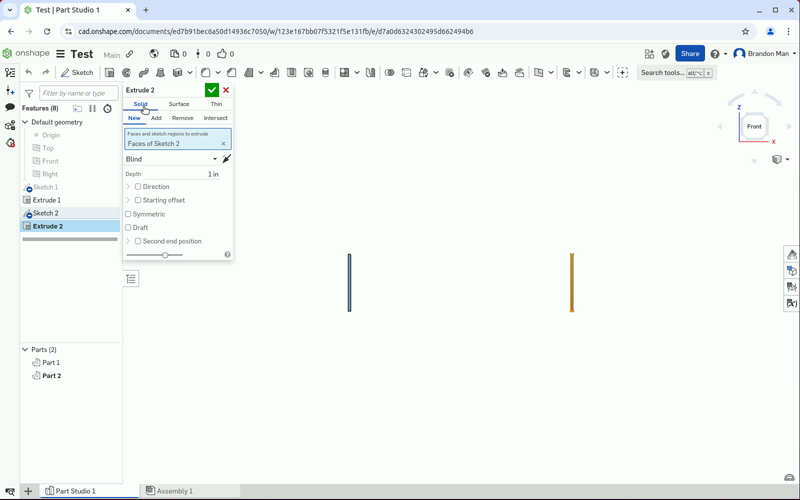
click(143, 106)
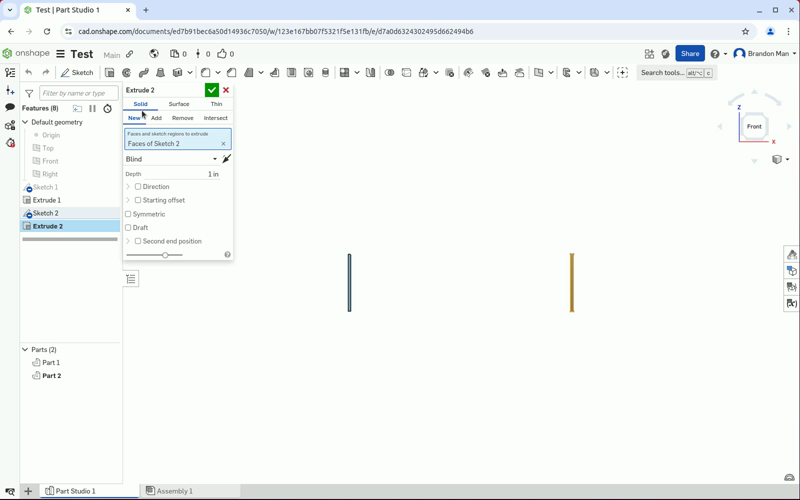
mouse_move(137, 120)
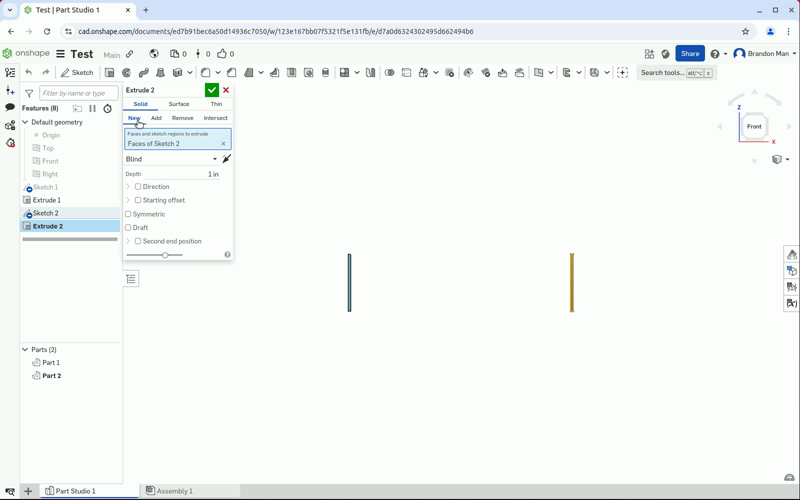
click(137, 120)
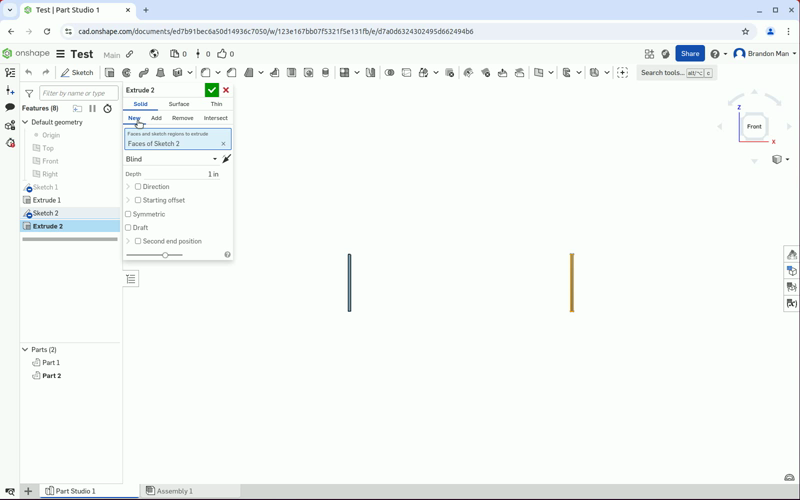
key(tab, 4)
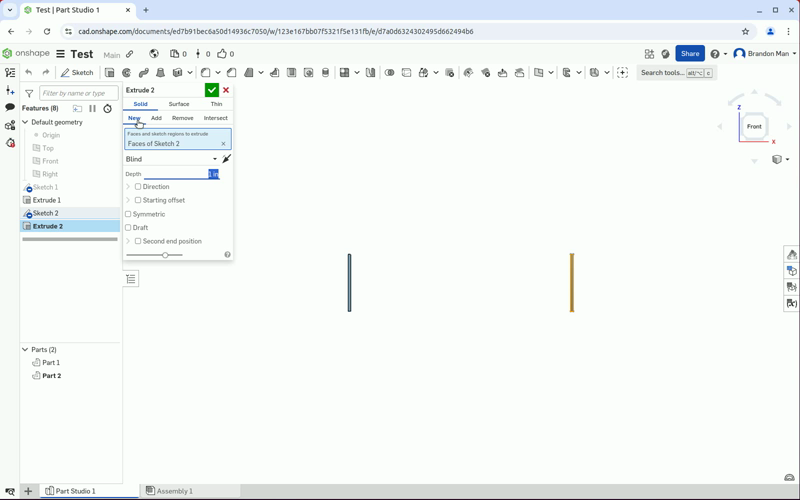
text(23.108)
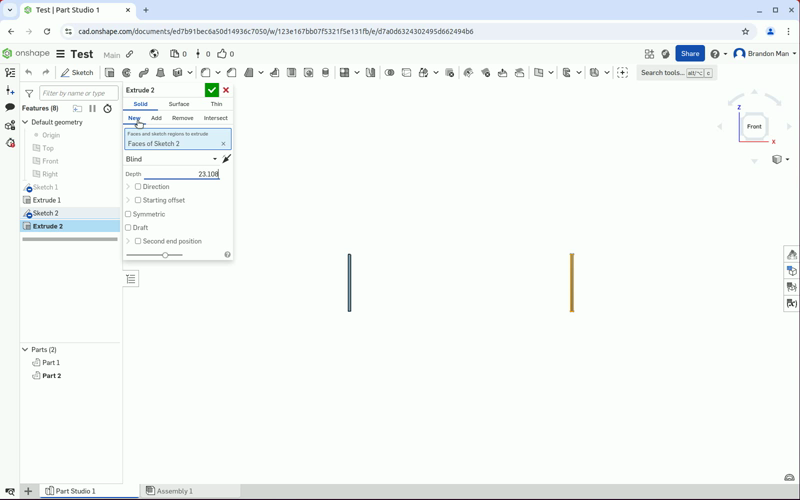
key(enter)
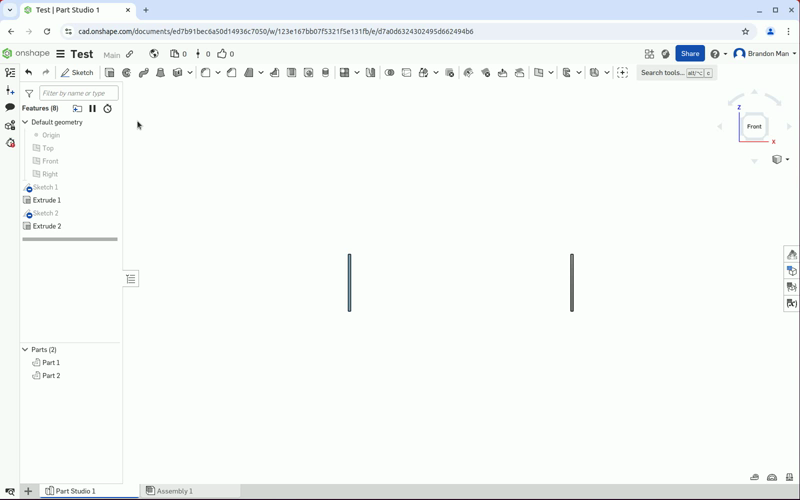
key(shift+h)
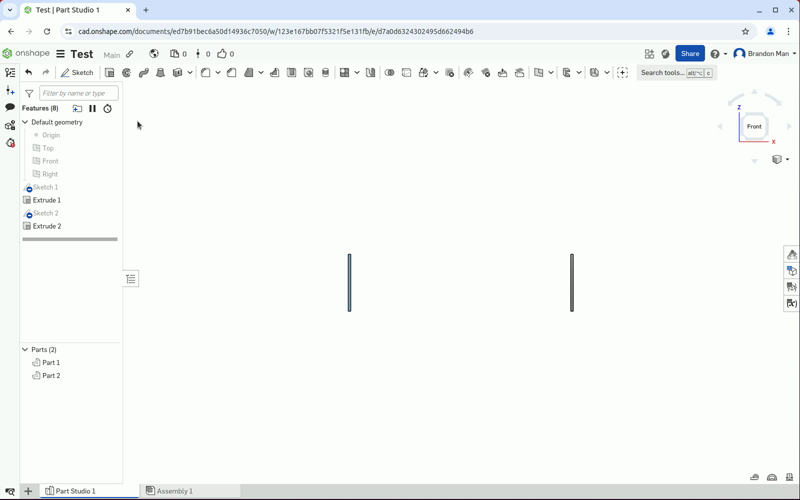
key(shift+h)
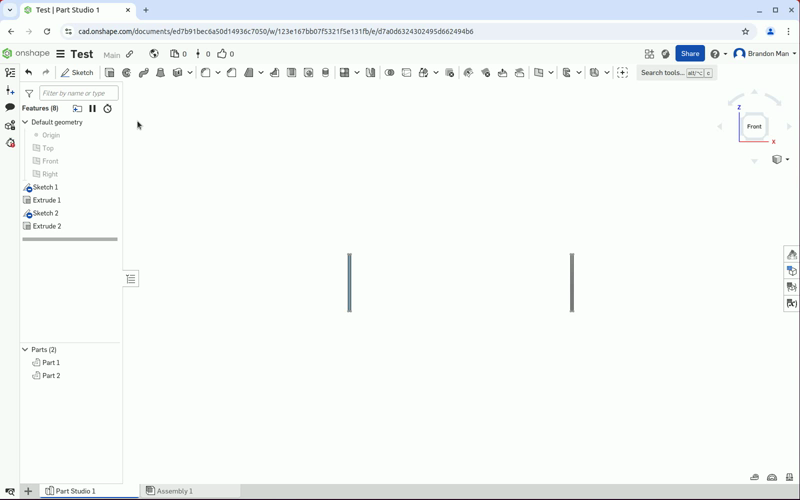
key(shift+7)
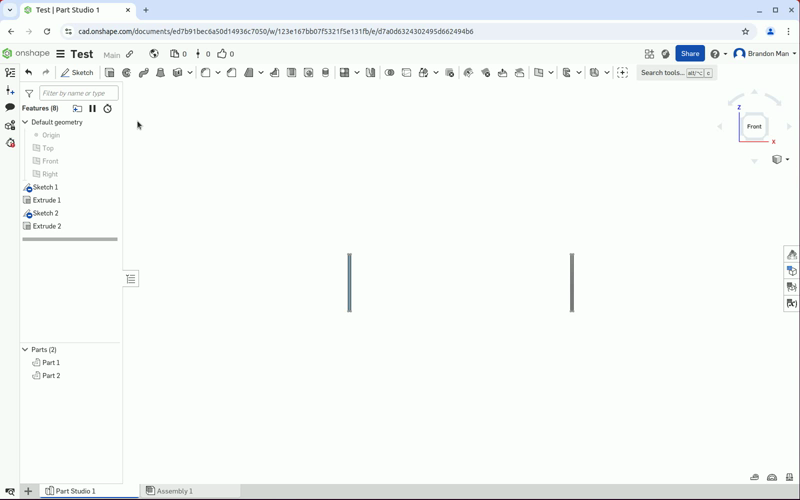
key(left, 2)
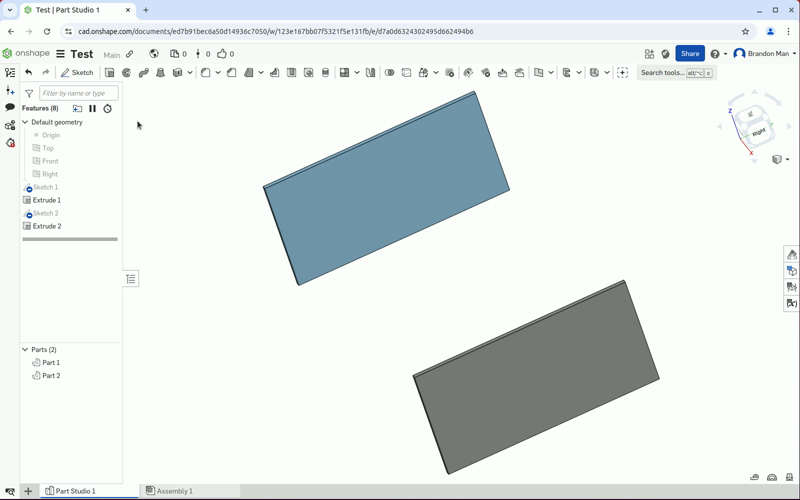
key(down, 2)
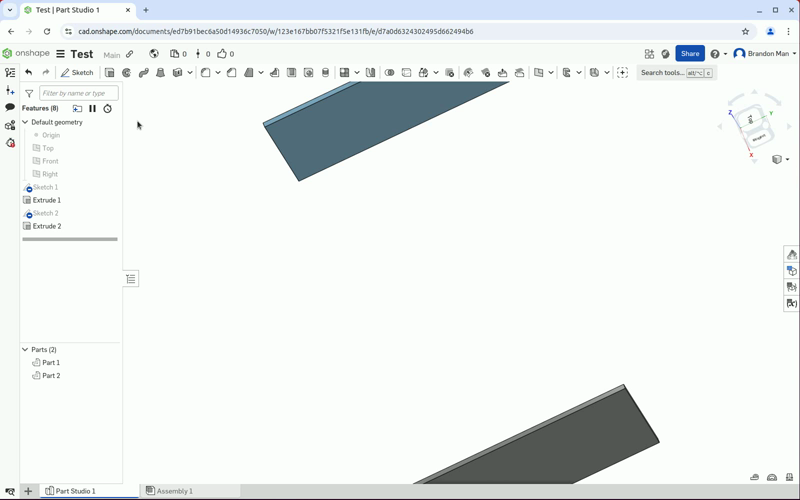
key(up, 2)
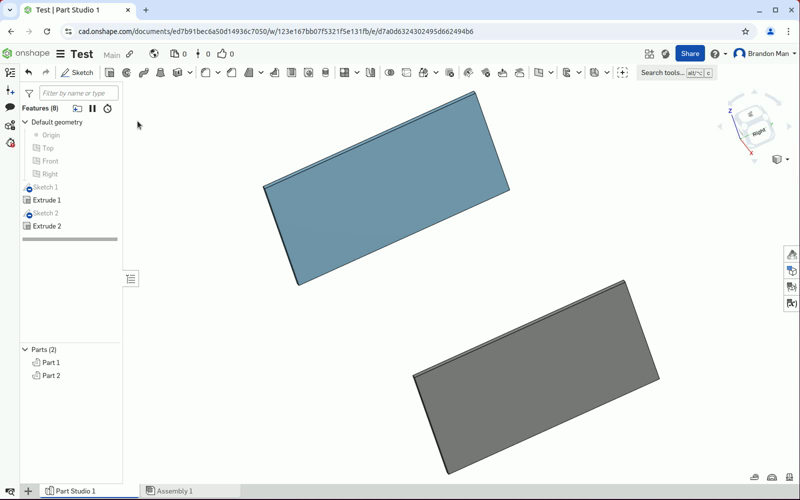
key(right, 2)
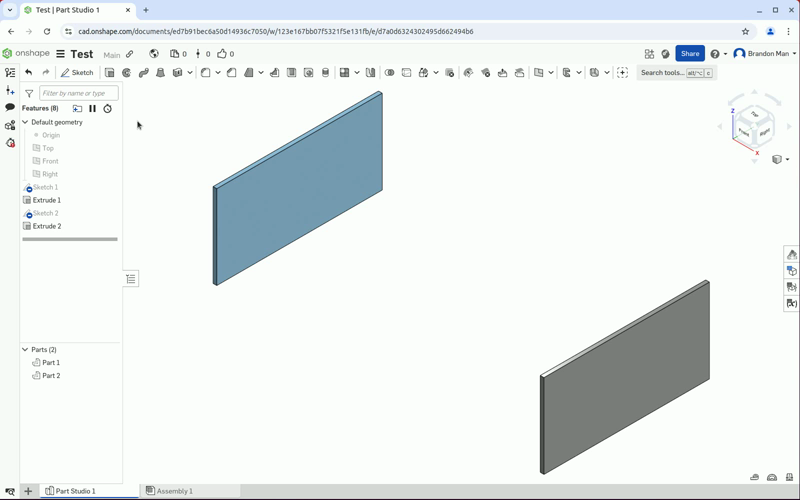
mouse_move(73, 189)
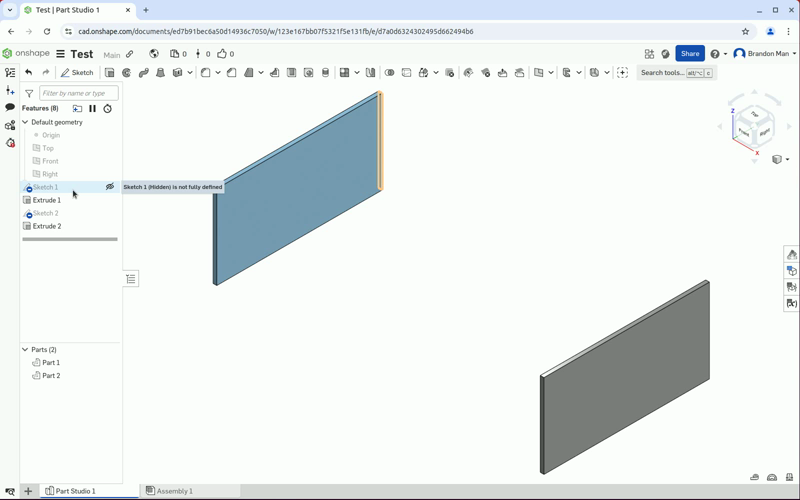
click(73, 189)